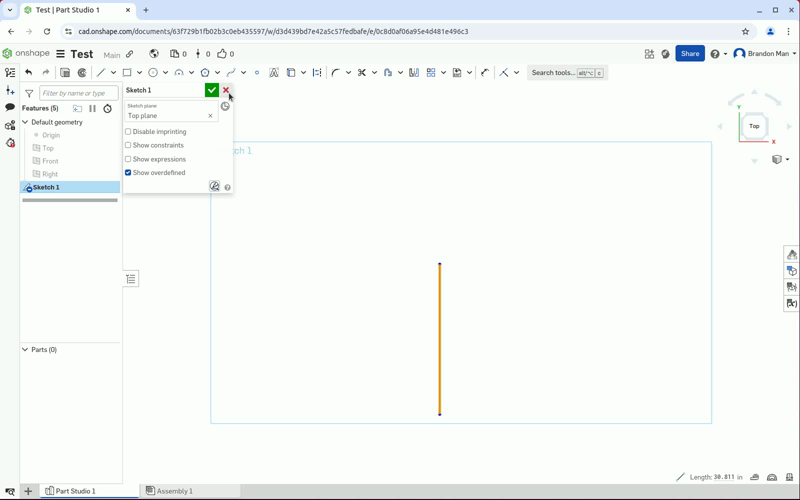
key(shift+h)
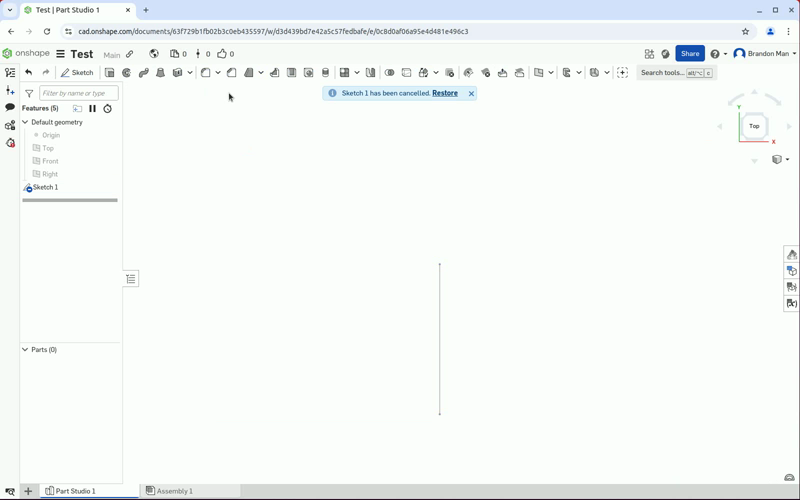
key(shift+s)
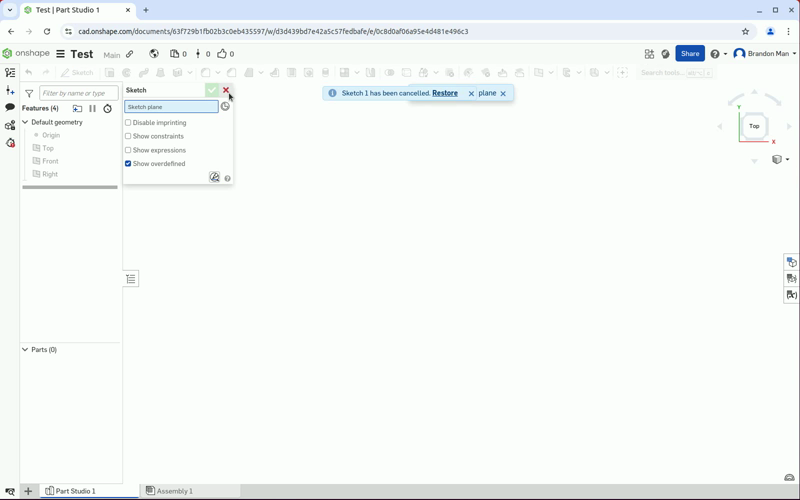
mouse_move(73, 150)
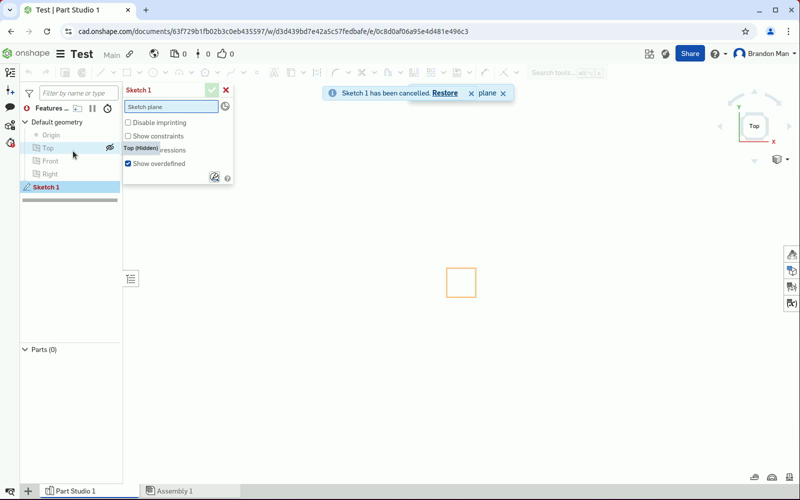
click(73, 150)
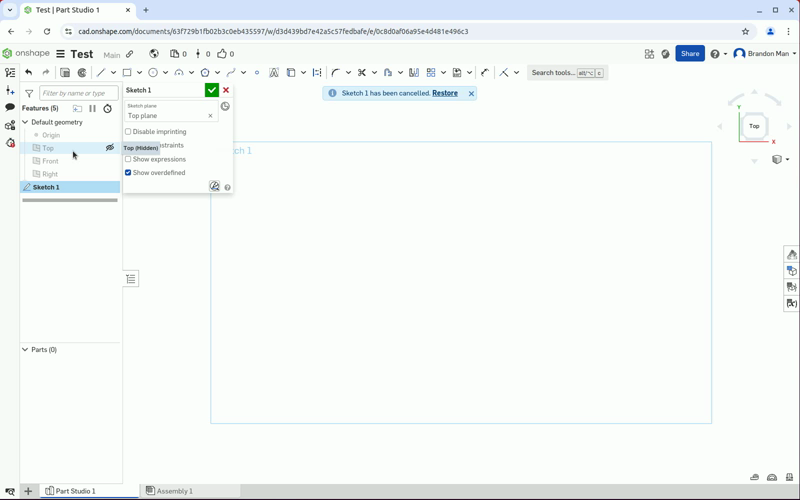
mouse_move(73, 352)
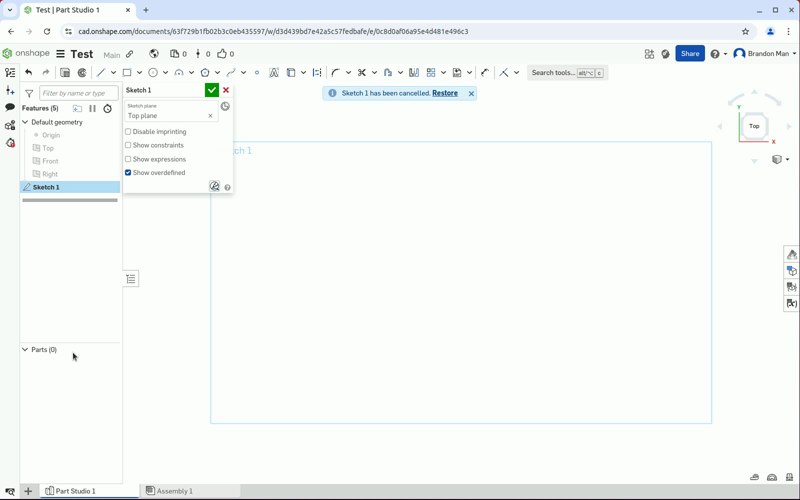
key(y)
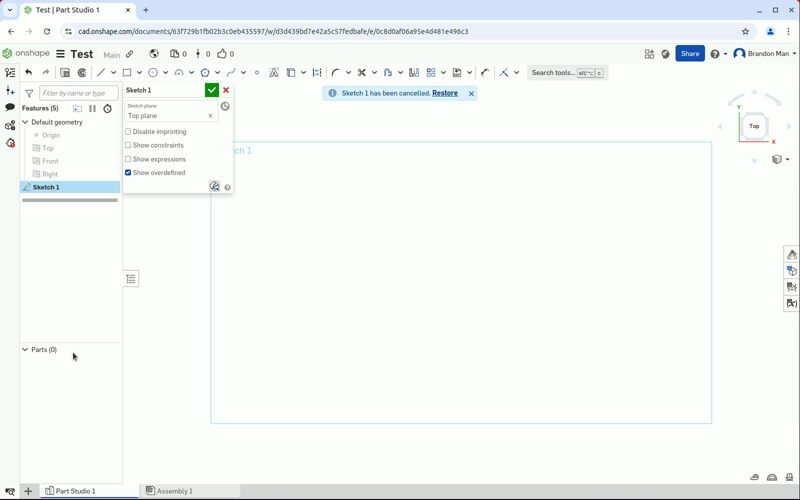
key(l)
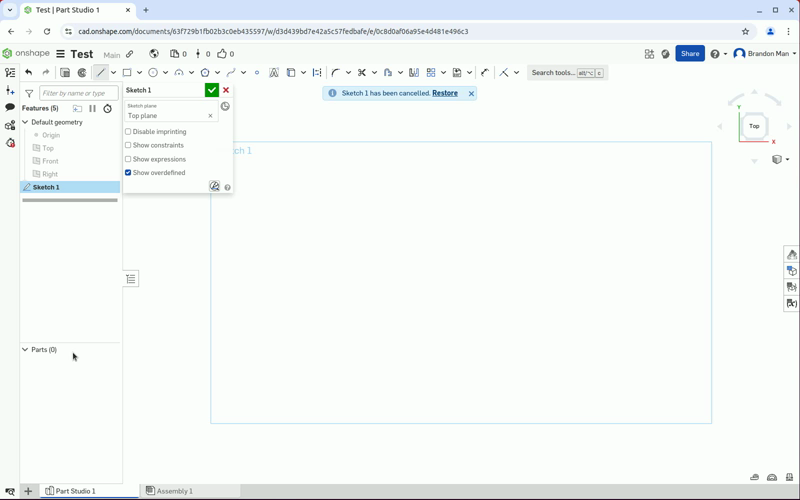
key_down(shift)
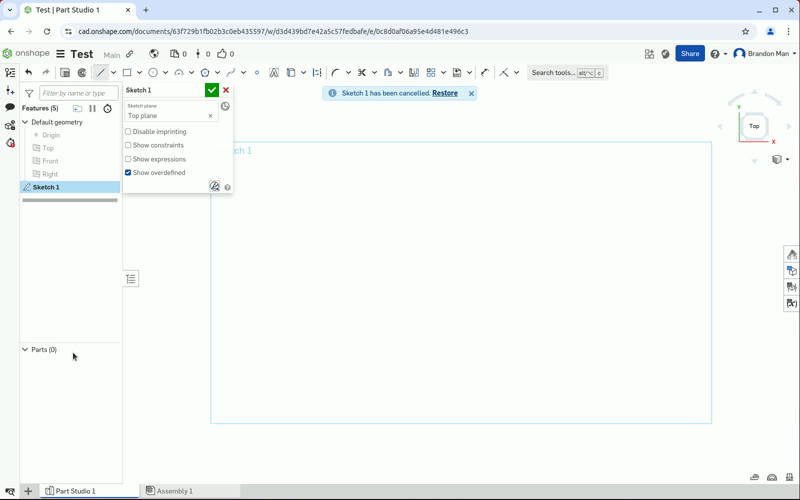
mouse_move(451, 282)
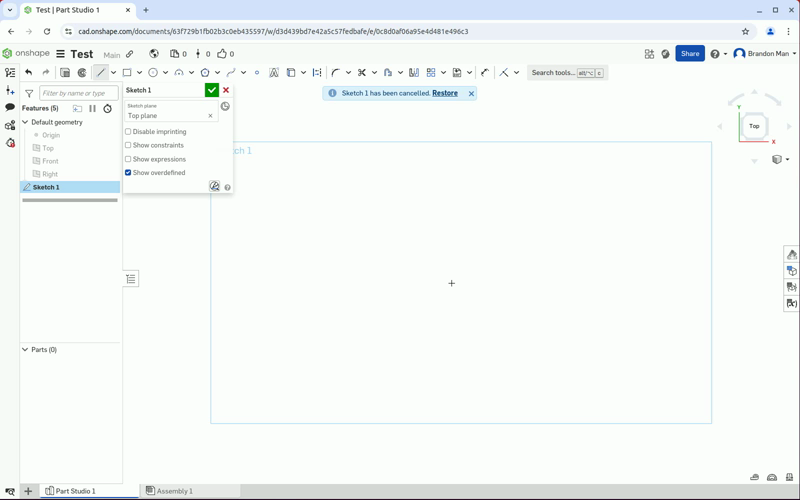
click(451, 282)
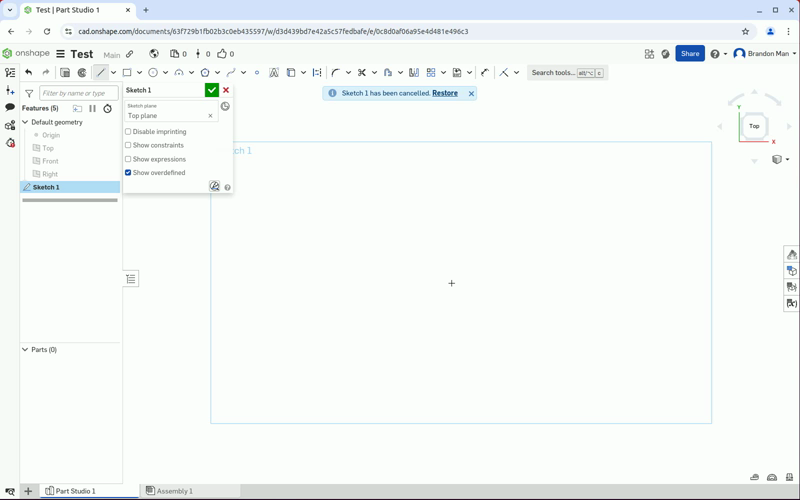
key_up(shift)
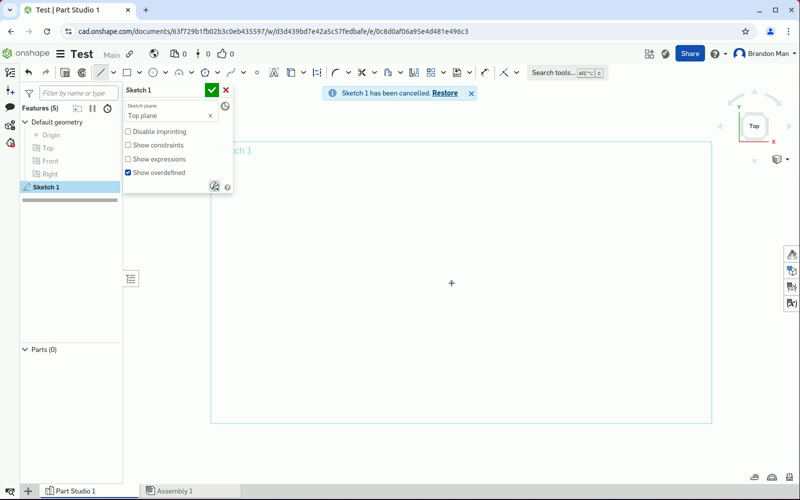
key_down(shift)
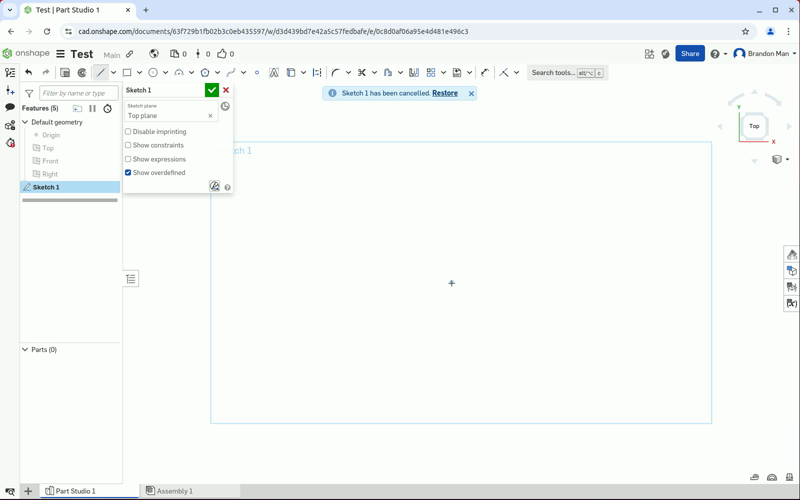
mouse_move(481, 282)
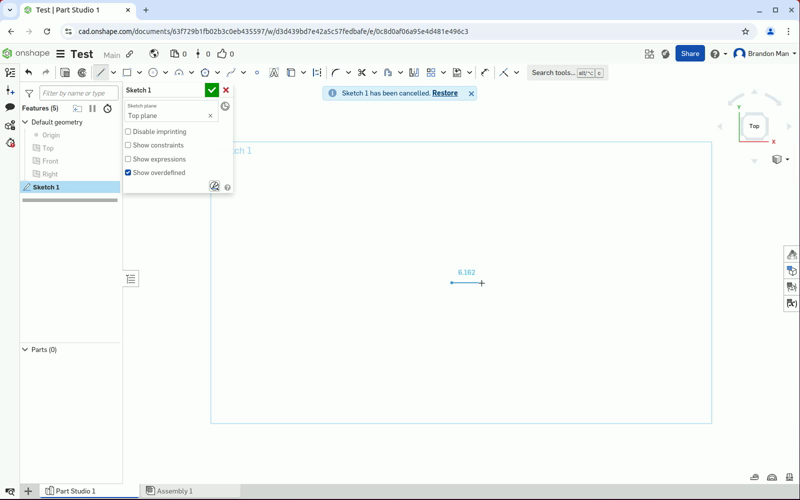
mouse_move(456, 291)
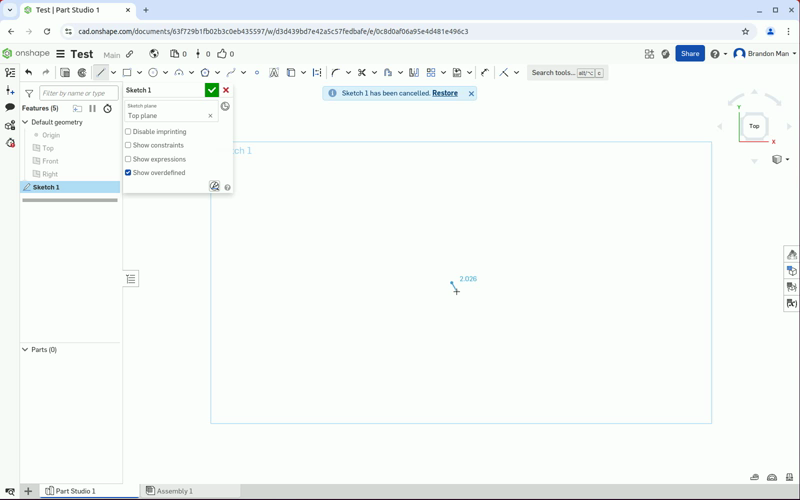
click(456, 291)
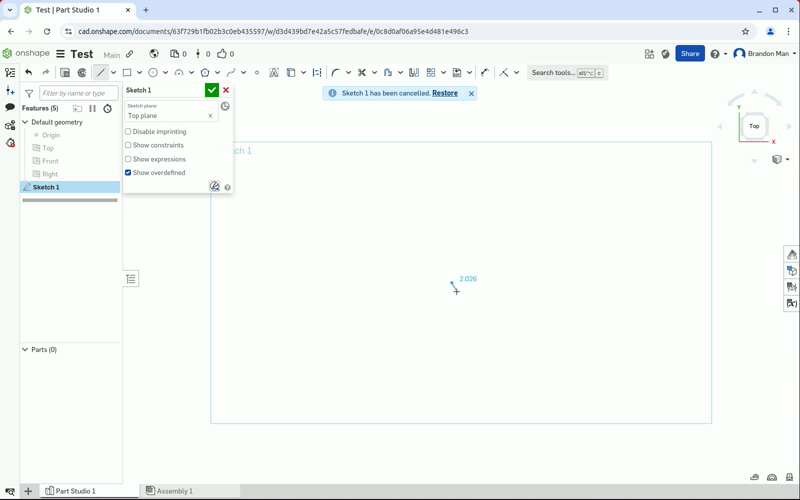
key_up(shift)
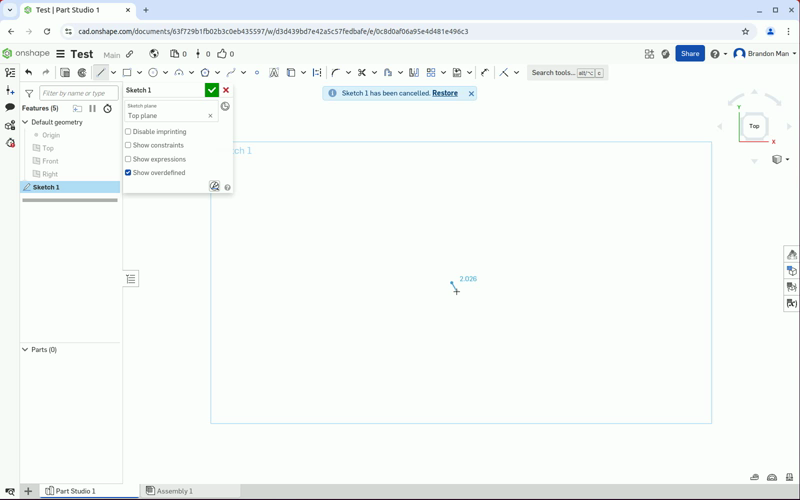
key_down(shift)
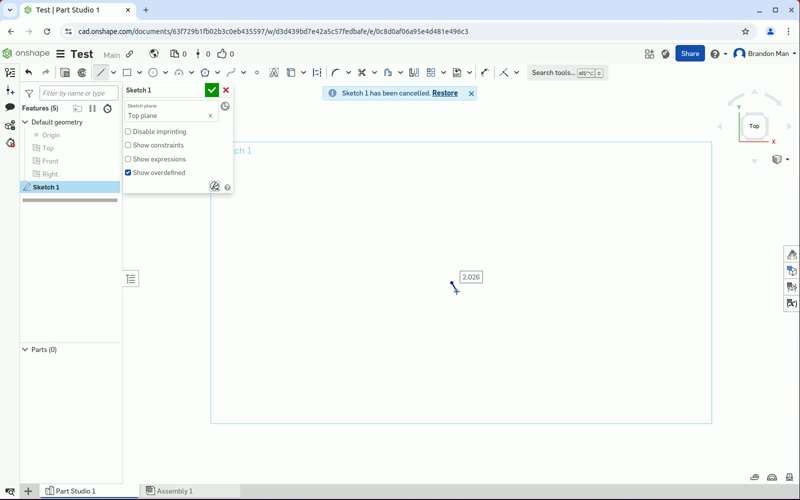
mouse_move(486, 291)
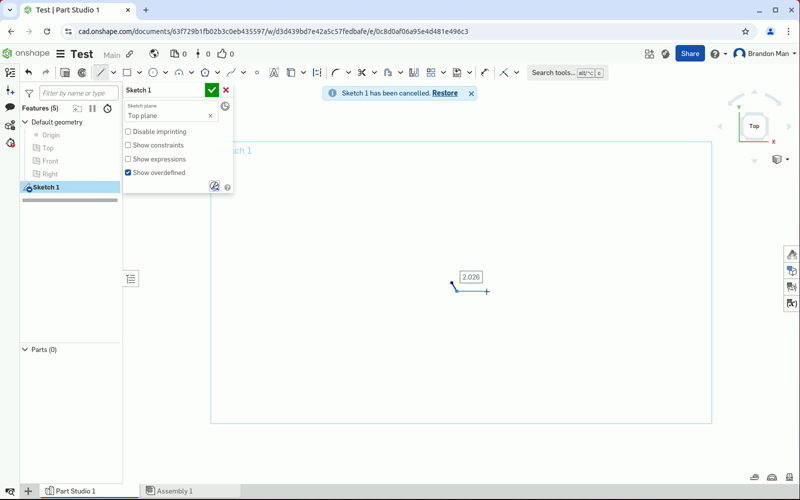
mouse_move(466, 291)
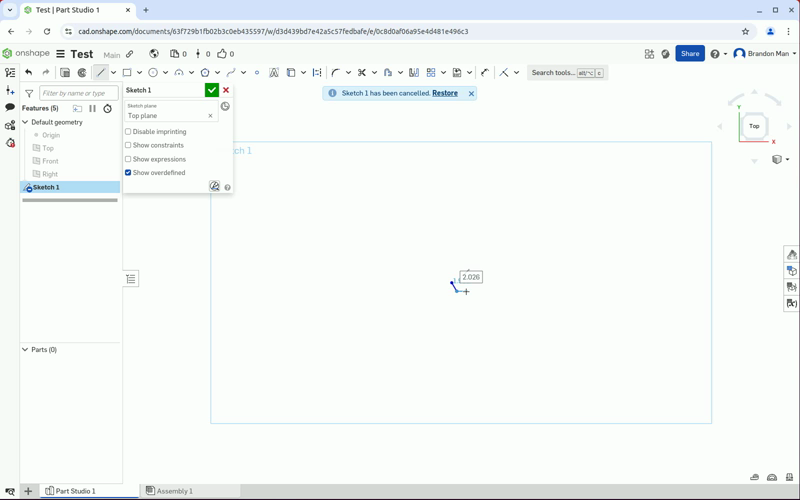
click(466, 291)
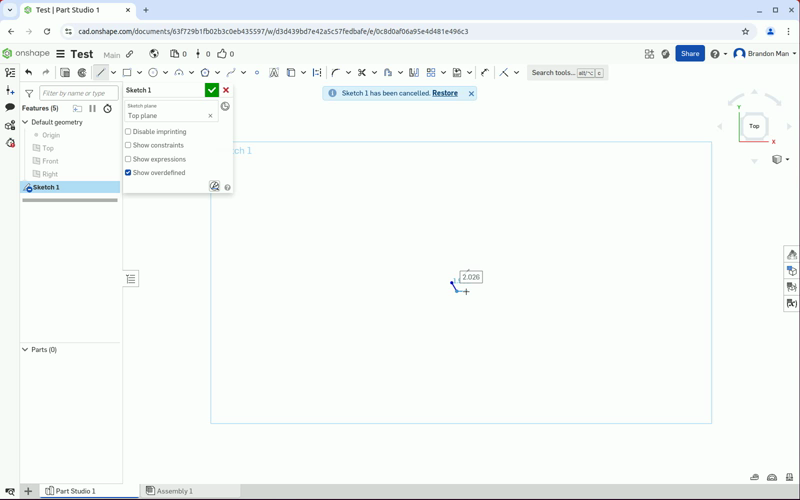
key_up(shift)
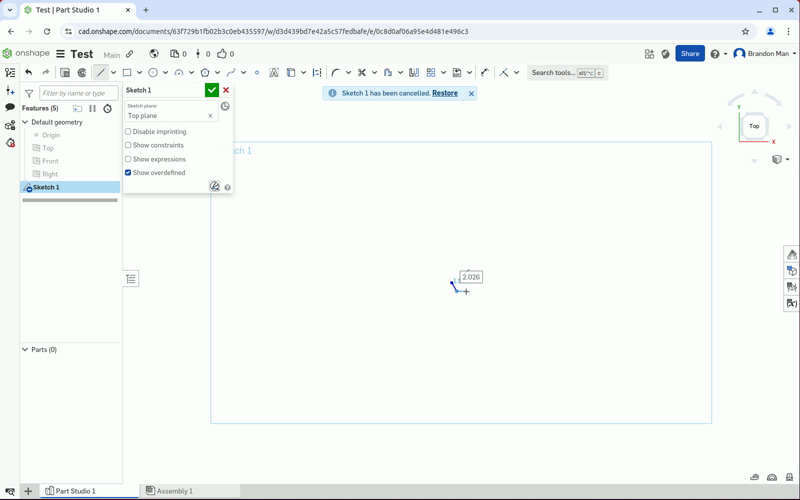
key_down(shift)
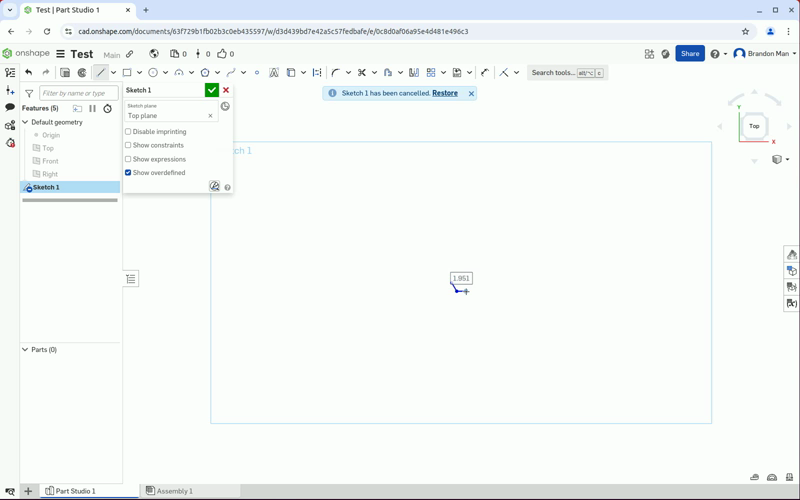
mouse_move(496, 291)
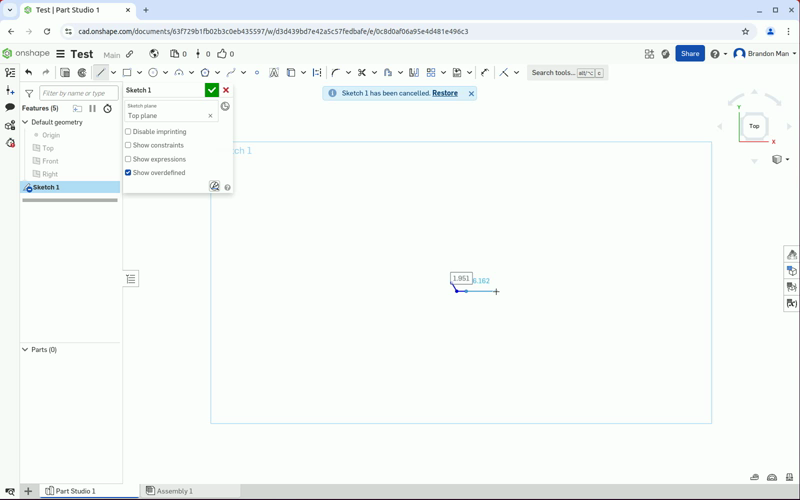
mouse_move(471, 282)
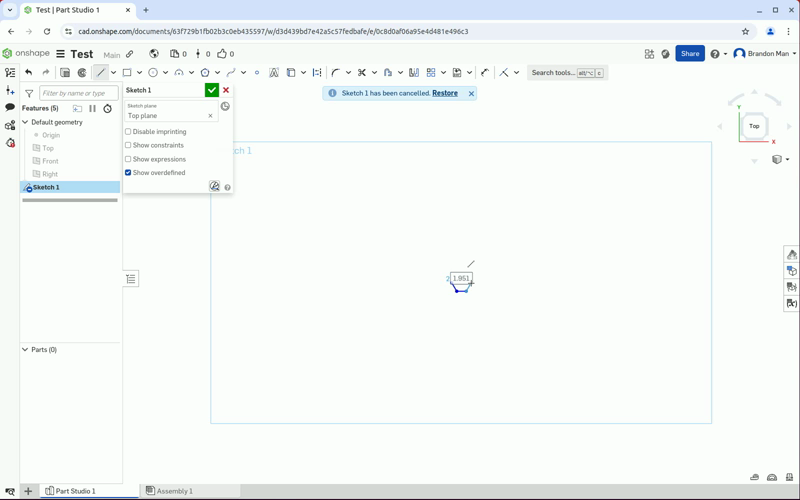
click(471, 282)
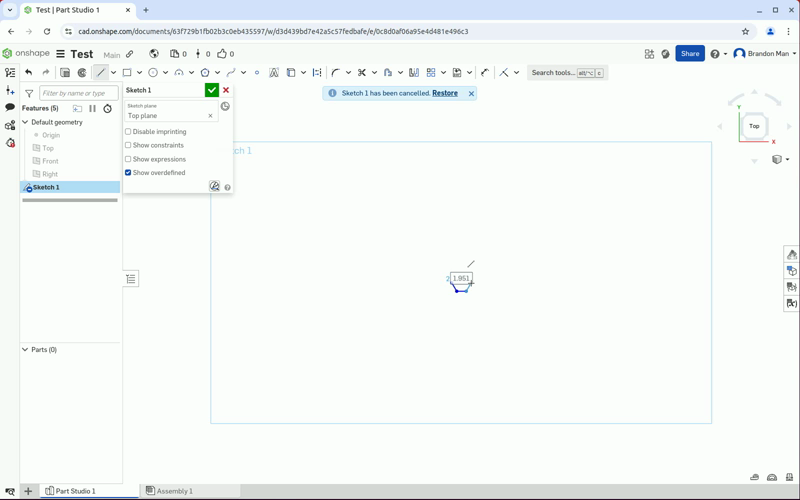
key_up(shift)
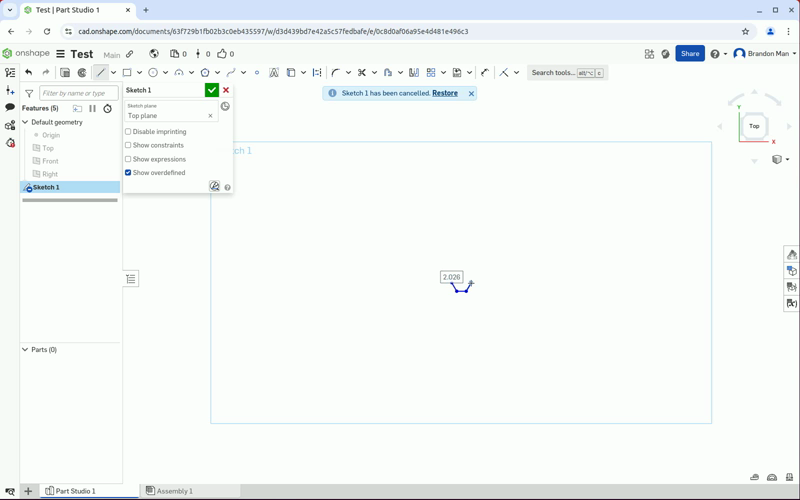
key_down(shift)
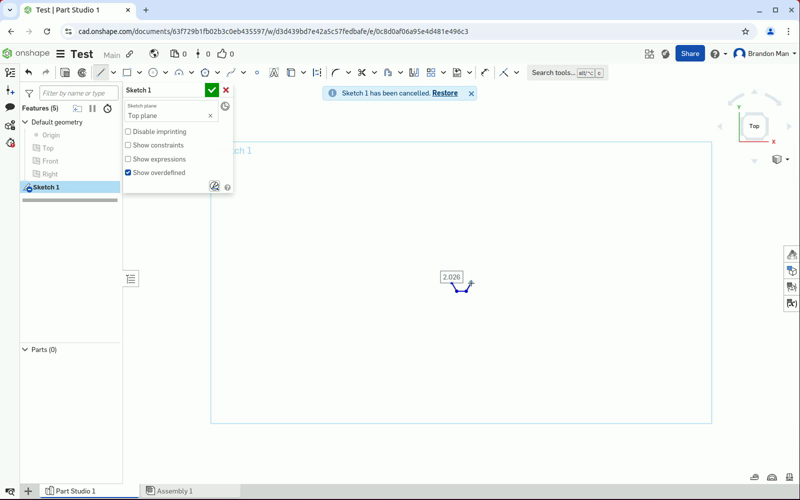
mouse_move(501, 282)
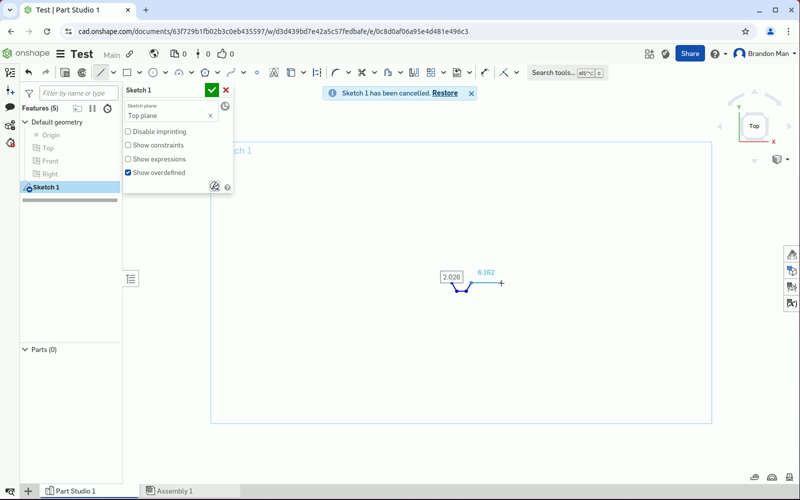
mouse_move(466, 274)
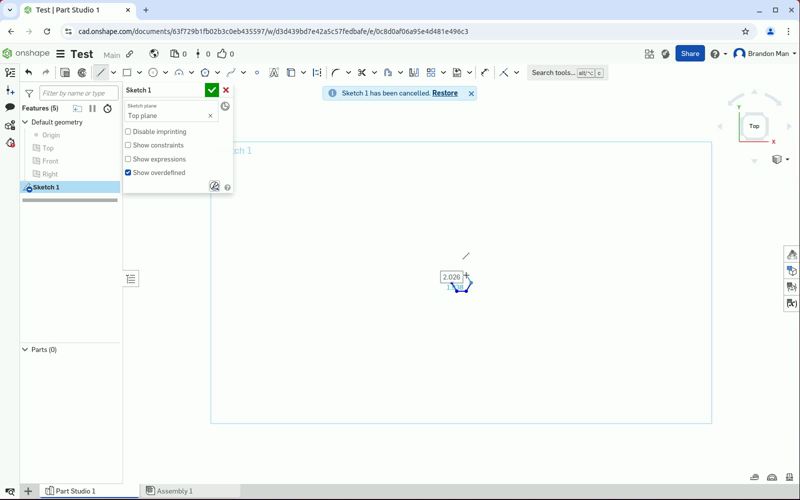
click(466, 274)
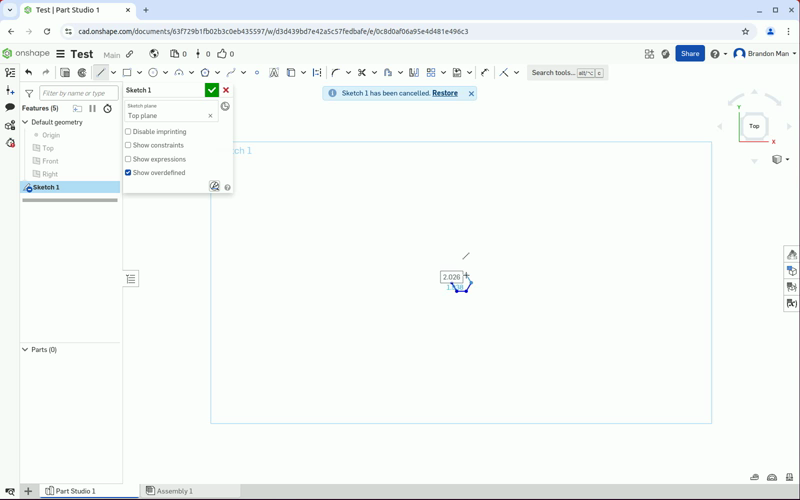
key_up(shift)
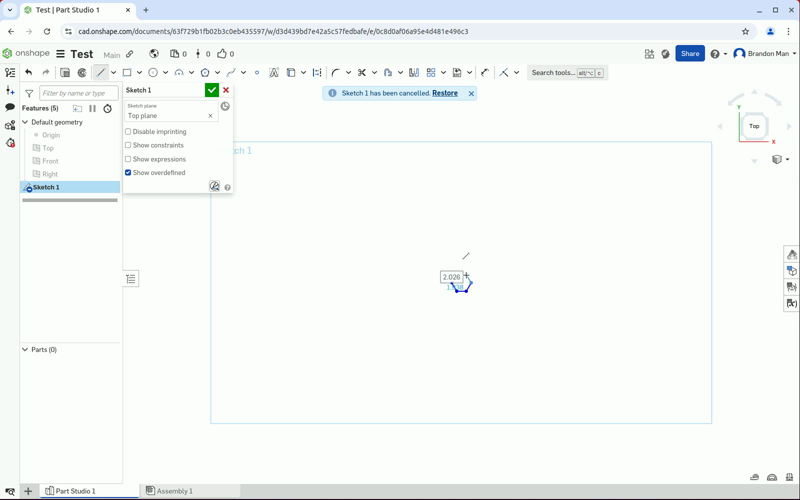
key_down(shift)
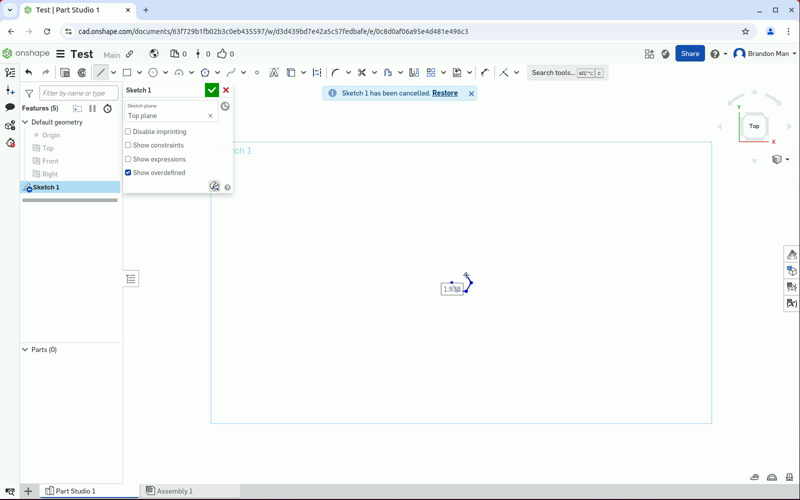
mouse_move(496, 274)
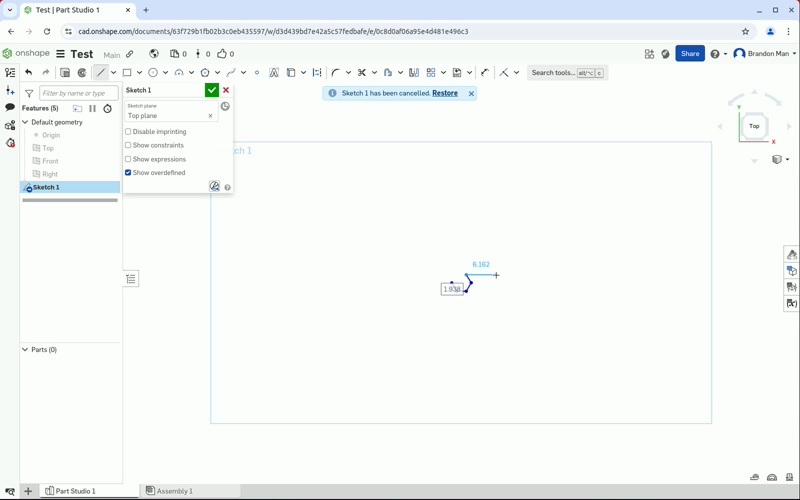
mouse_move(456, 274)
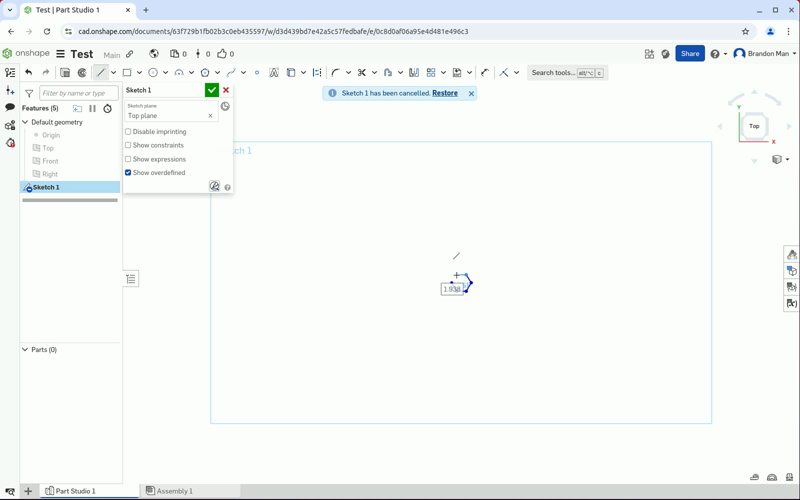
click(456, 274)
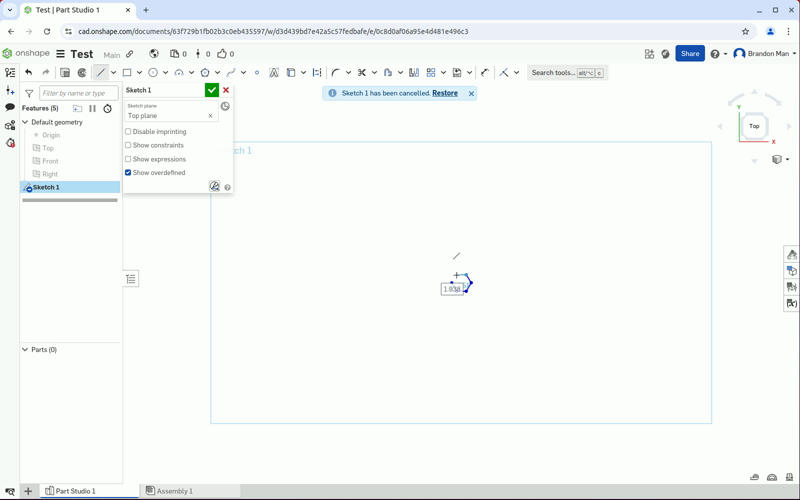
key_up(shift)
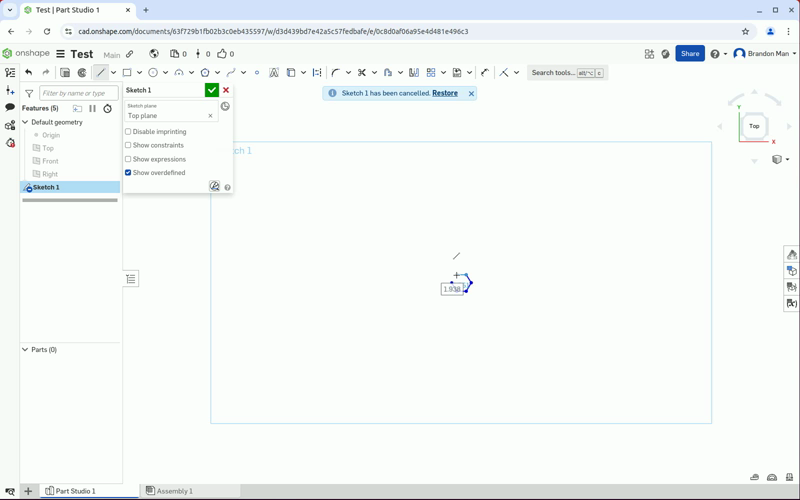
mouse_move(486, 274)
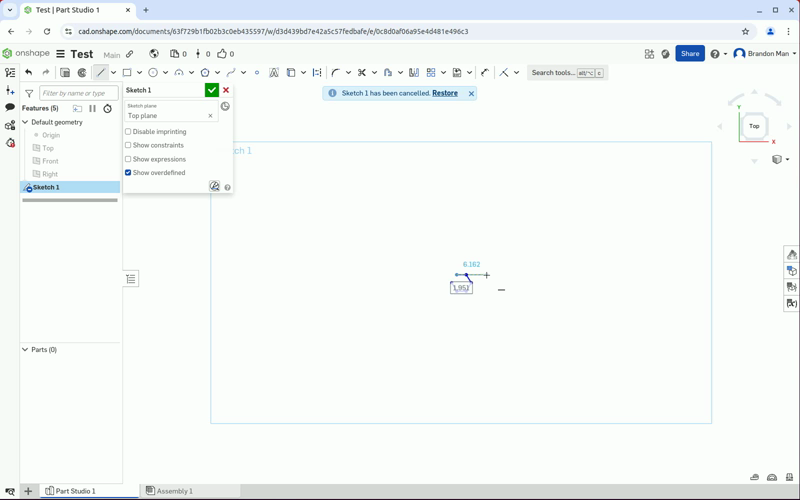
key_down(shift)
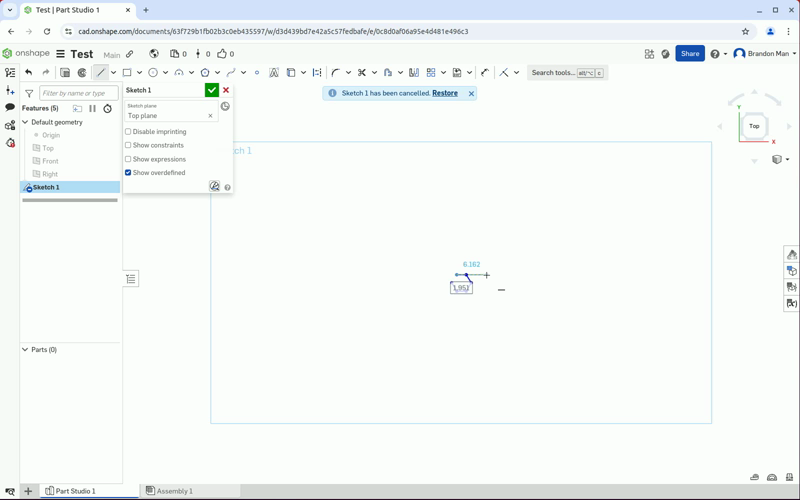
mouse_move(451, 282)
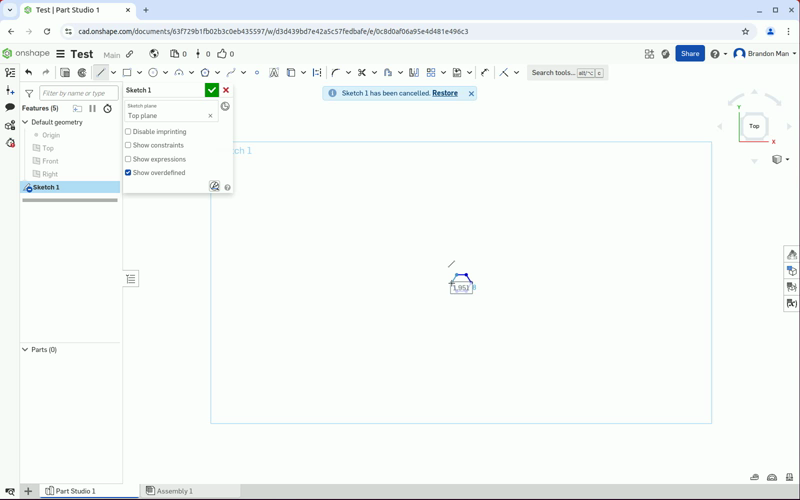
key_up(shift)
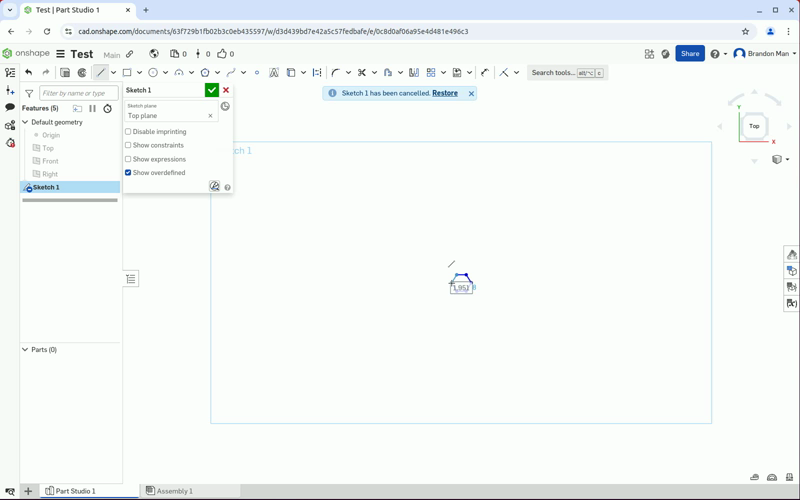
click(451, 282)
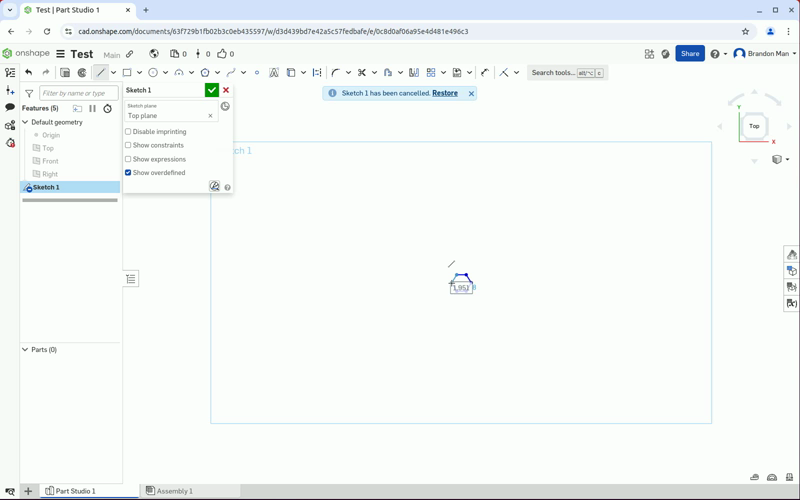
key(esc)
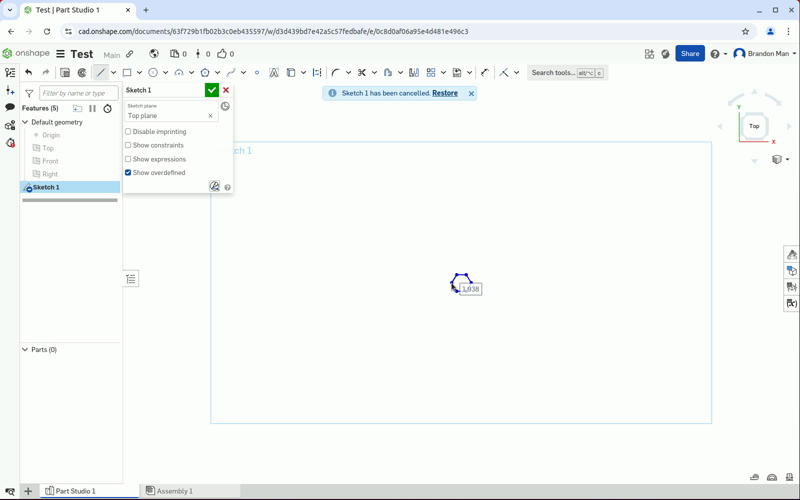
mouse_move(464, 289)
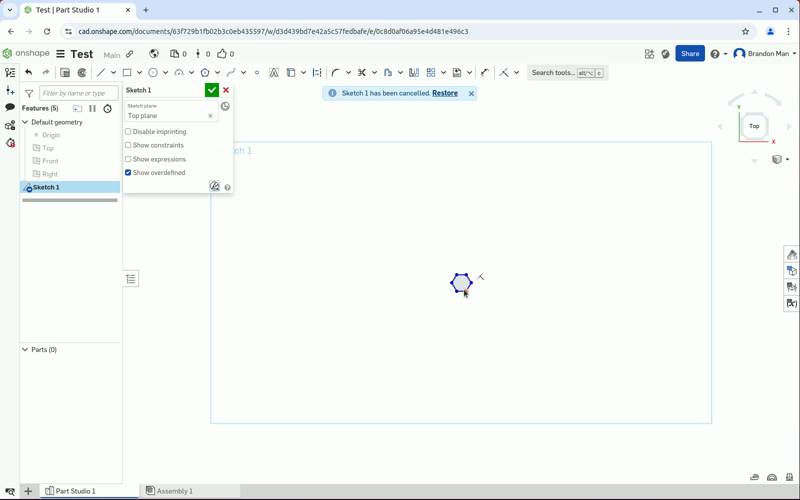
scroll(6)
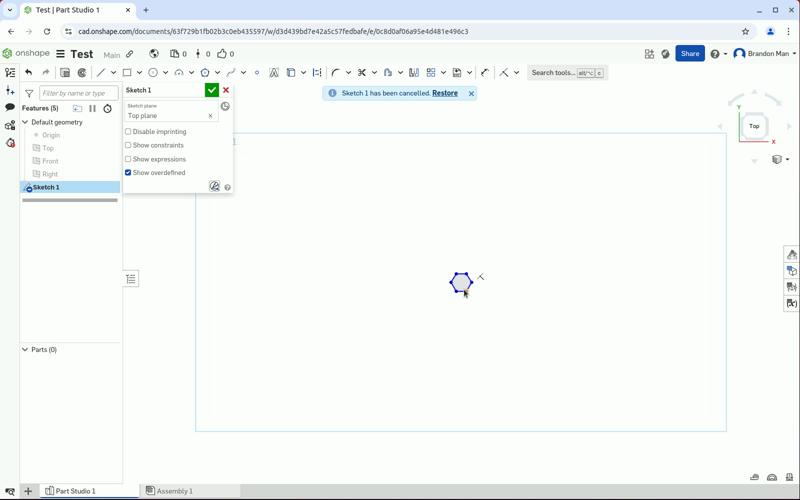
scroll(6)
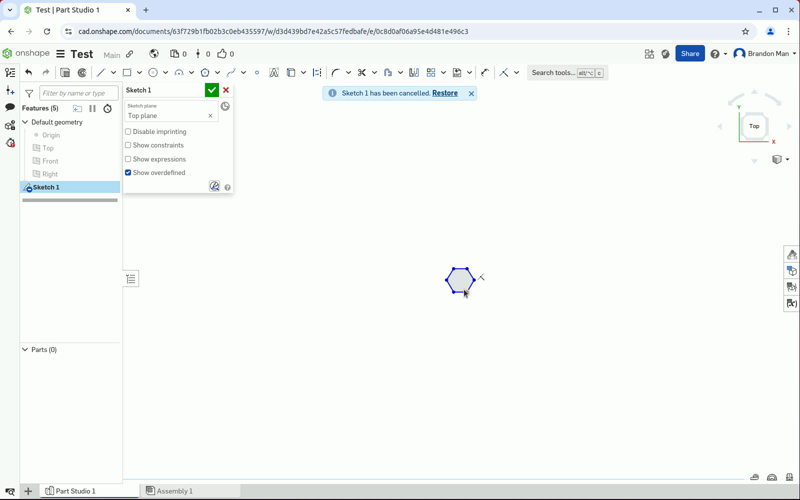
scroll(6)
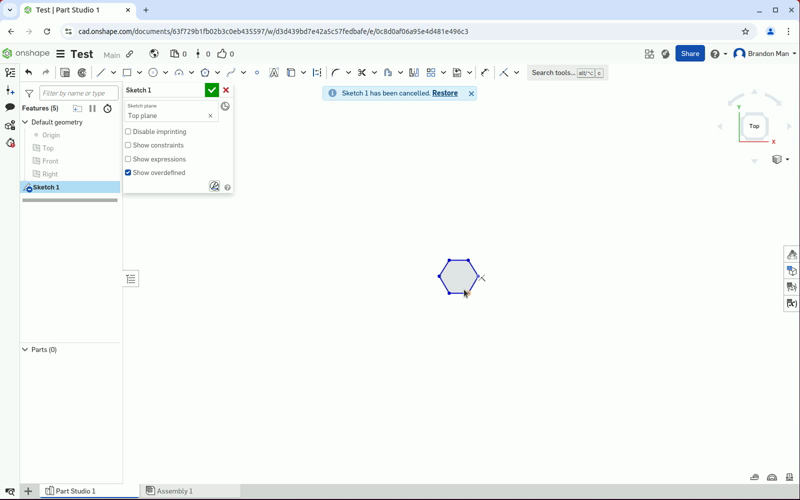
scroll(6)
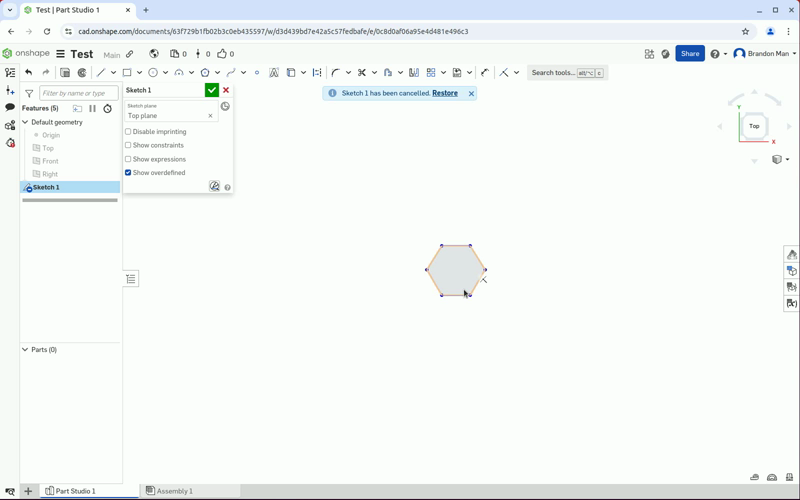
scroll(6)
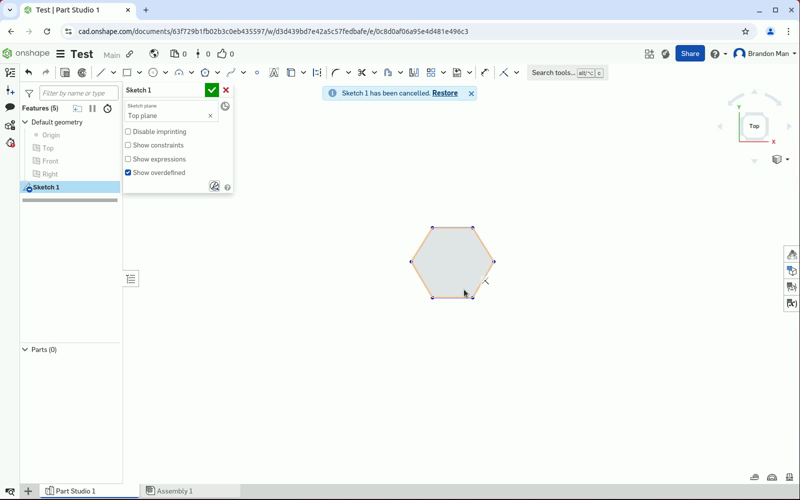
scroll(6)
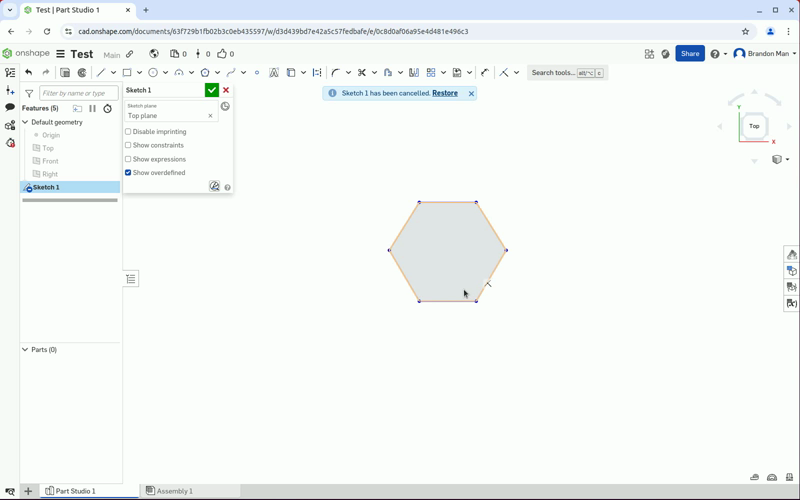
scroll(6)
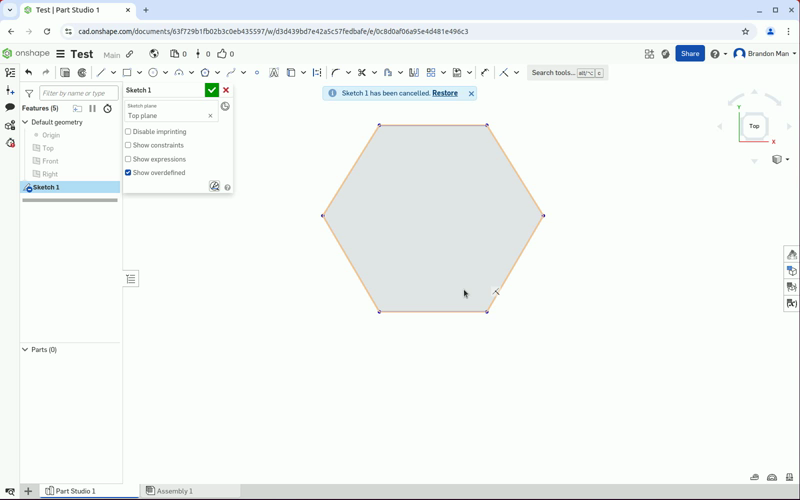
click(464, 289)
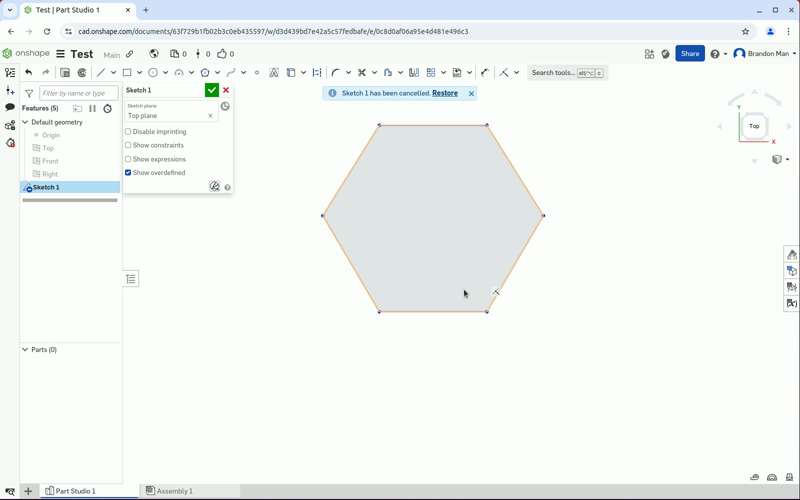
scroll(-6)
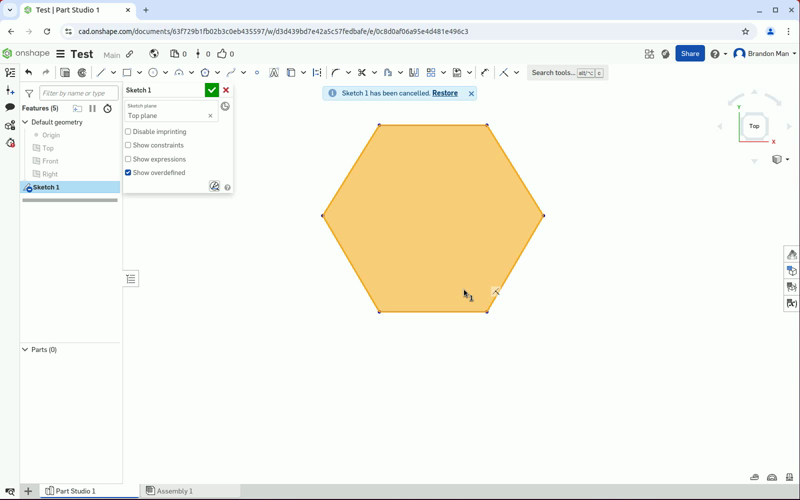
scroll(-6)
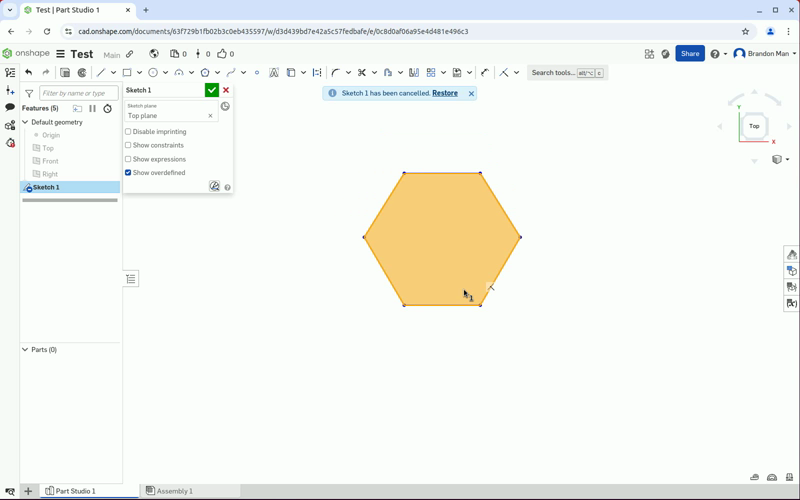
scroll(-6)
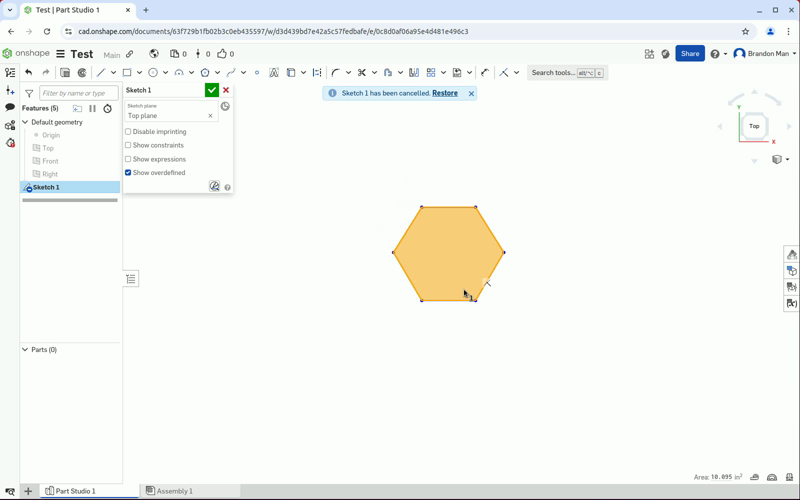
scroll(-6)
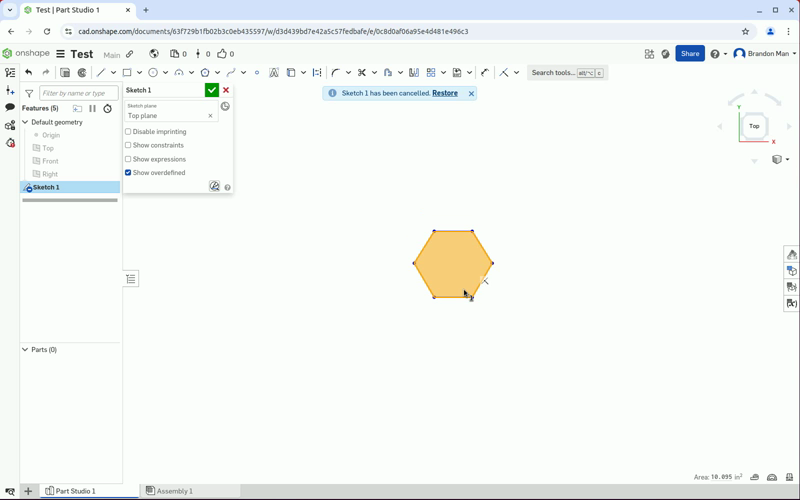
scroll(-6)
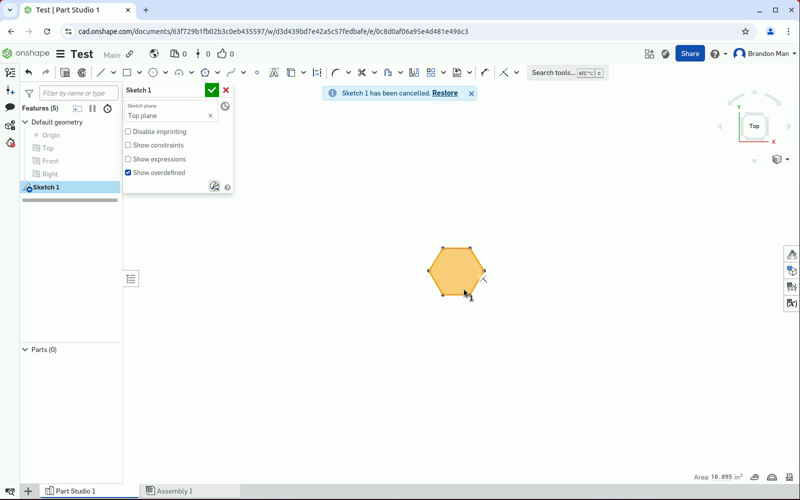
scroll(-6)
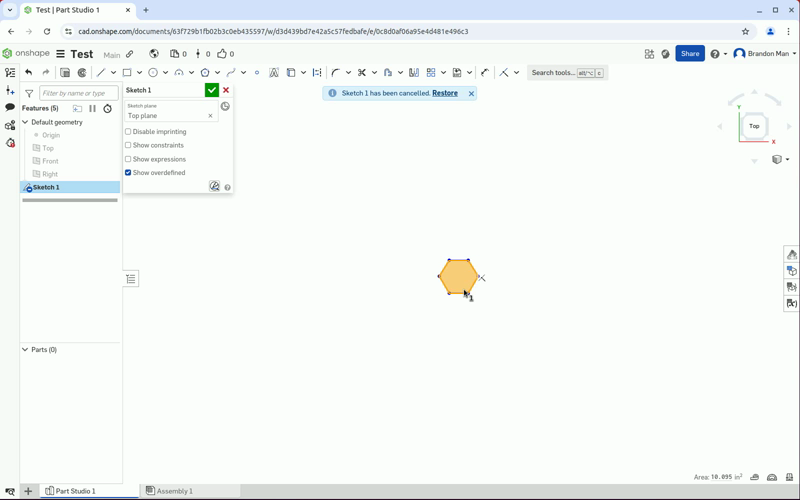
scroll(-6)
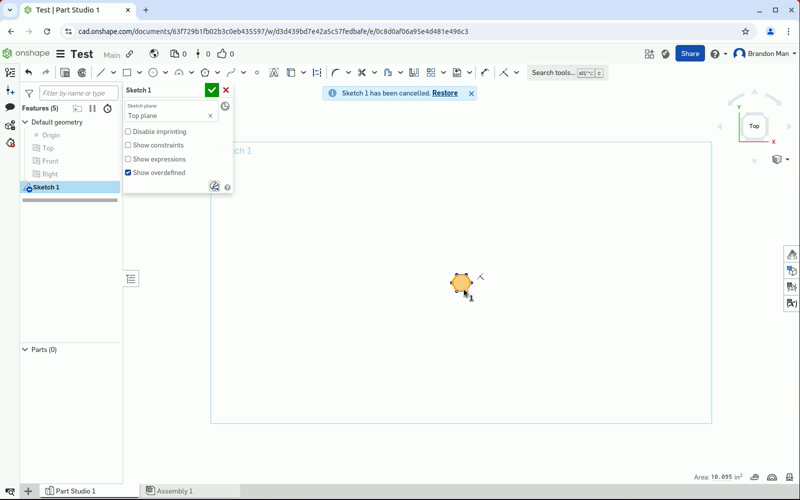
mouse_move(73, 352)
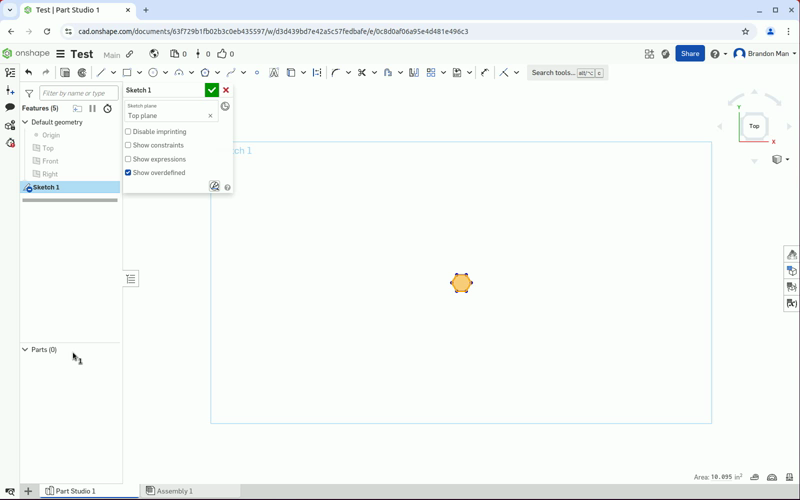
key(shift+y)
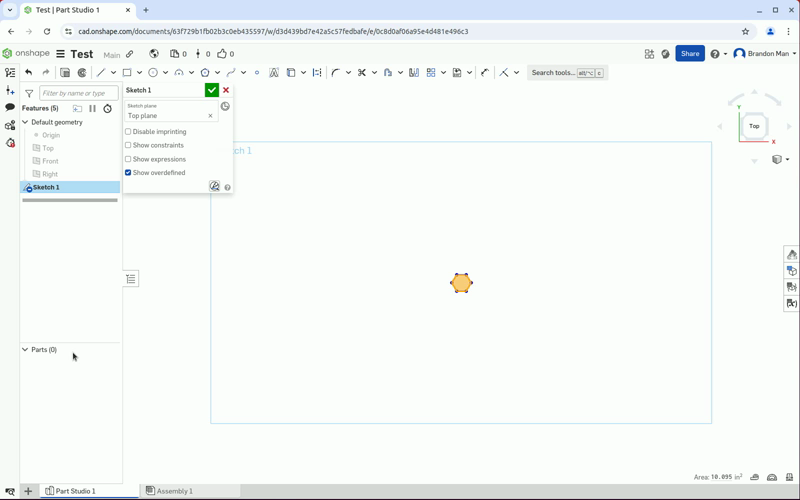
key(shift+e)
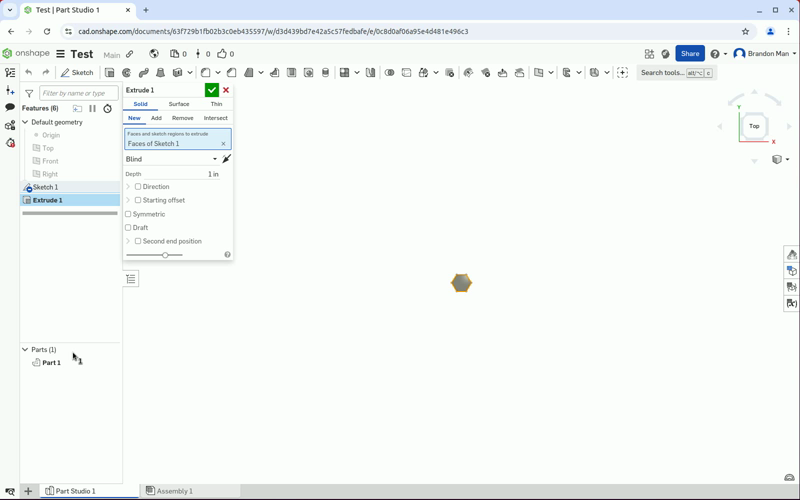
mouse_move(143, 106)
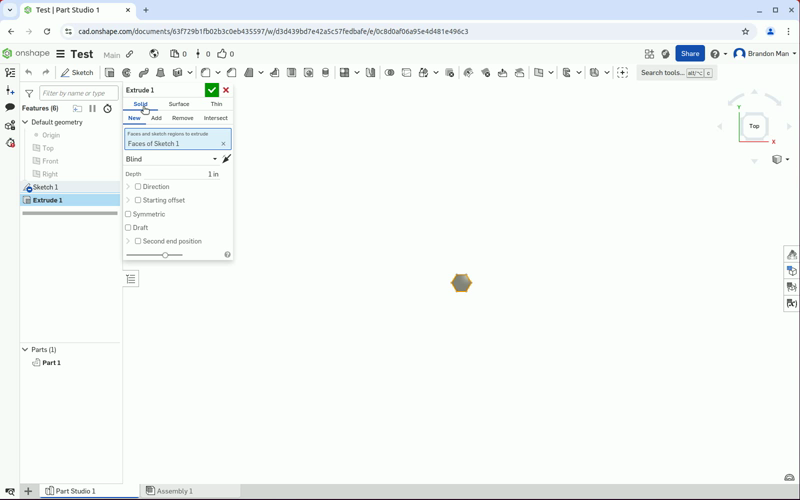
click(143, 106)
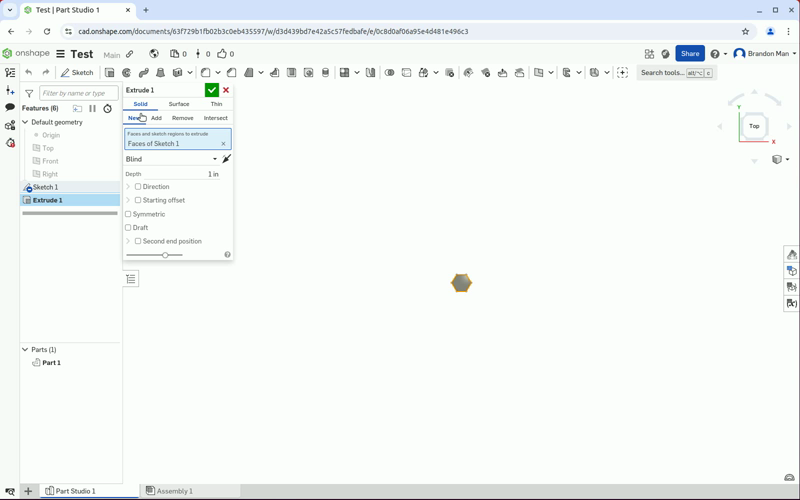
mouse_move(137, 120)
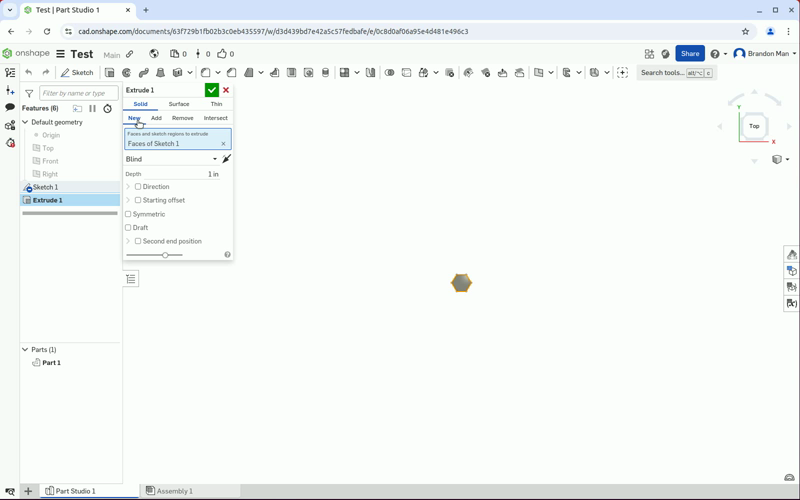
click(137, 120)
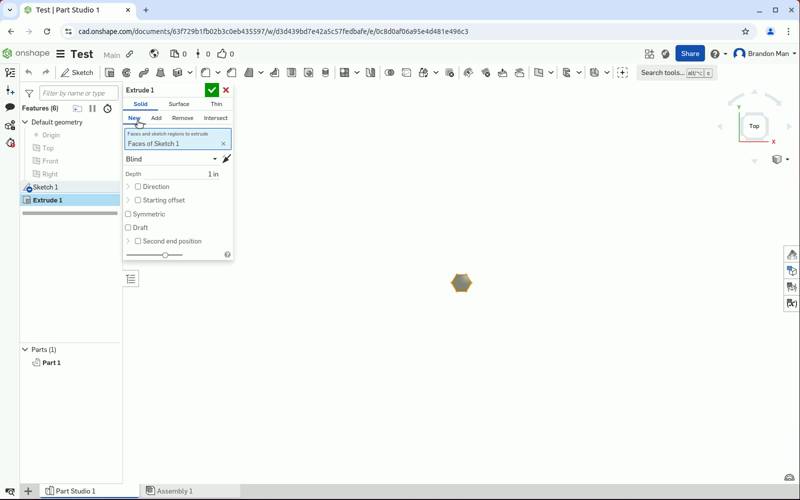
key(tab, 4)
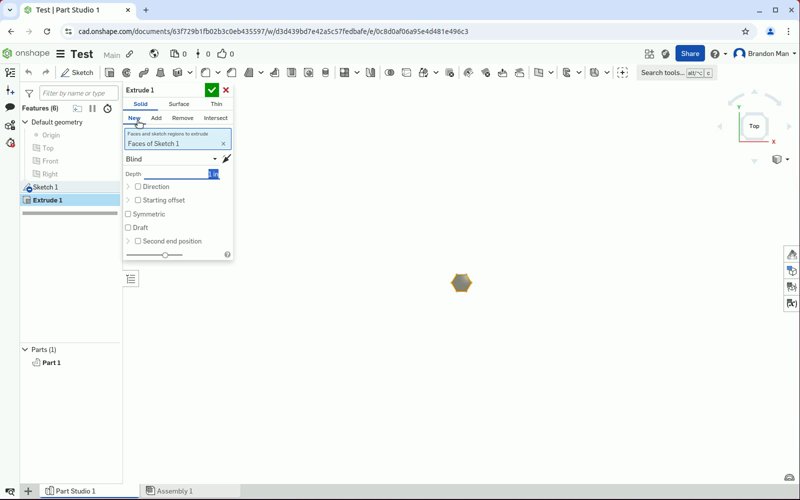
text(4.092)
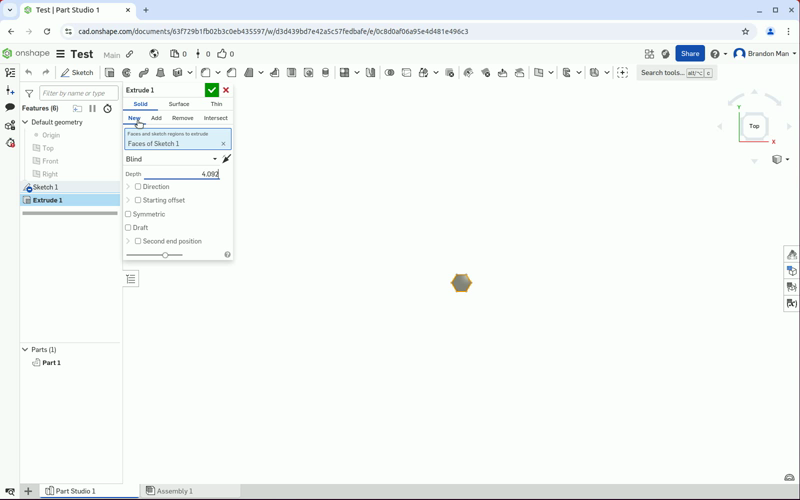
key(enter)
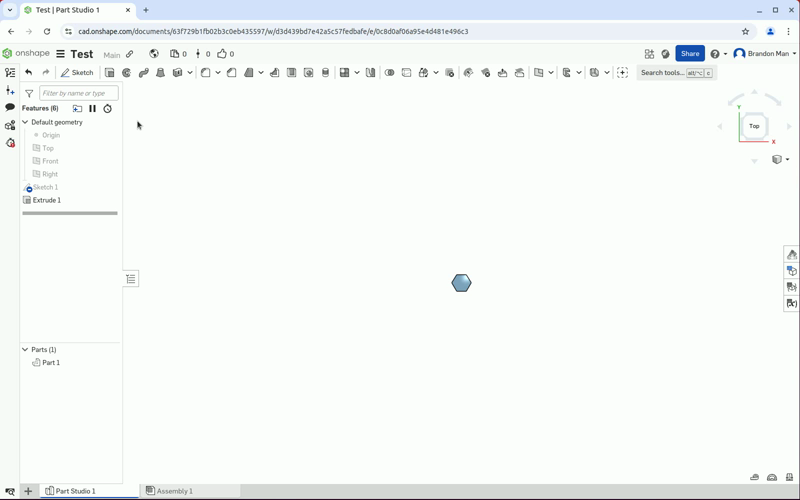
key(shift+h)
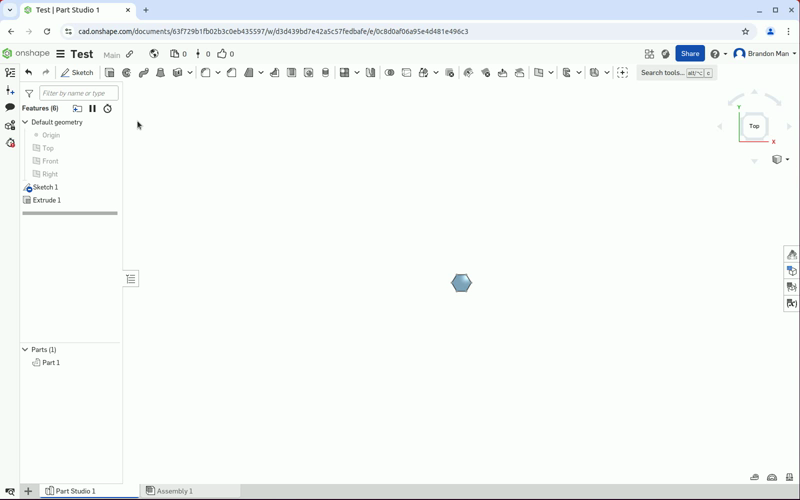
key(shift+h)
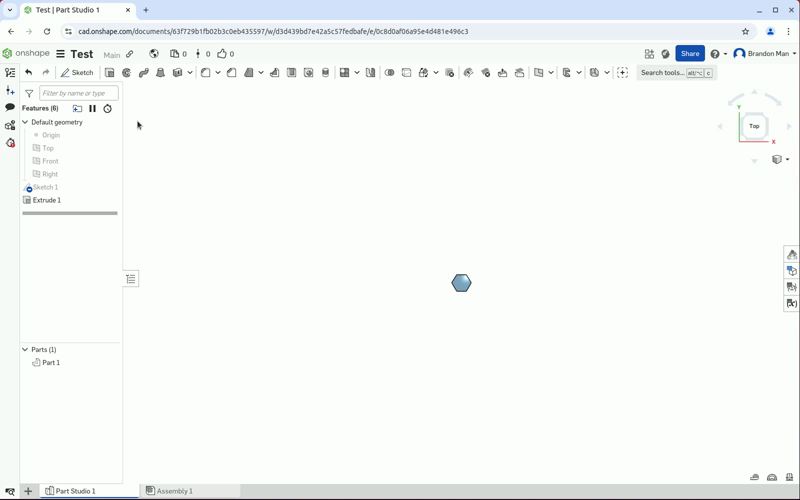
mouse_move(73, 189)
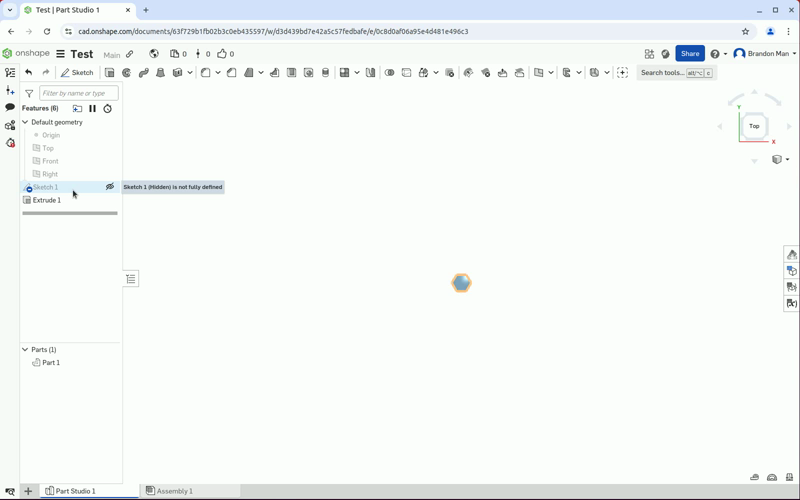
click(73, 189)
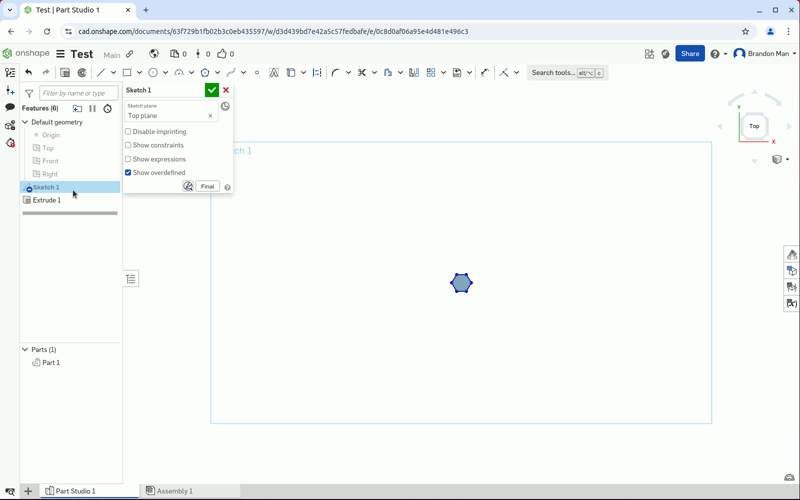
mouse_move(229, 92)
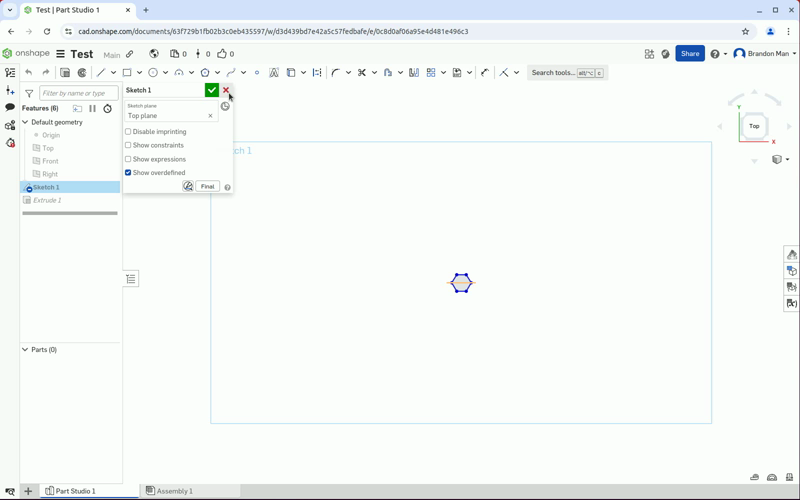
click(229, 92)
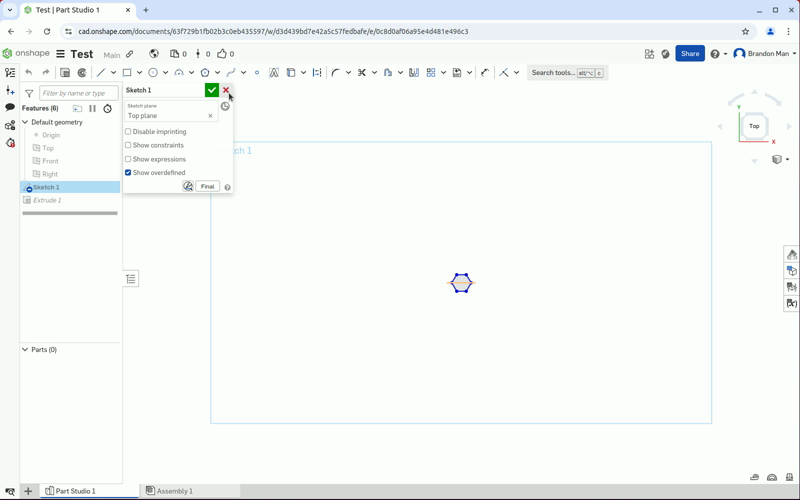
key(shift+s)
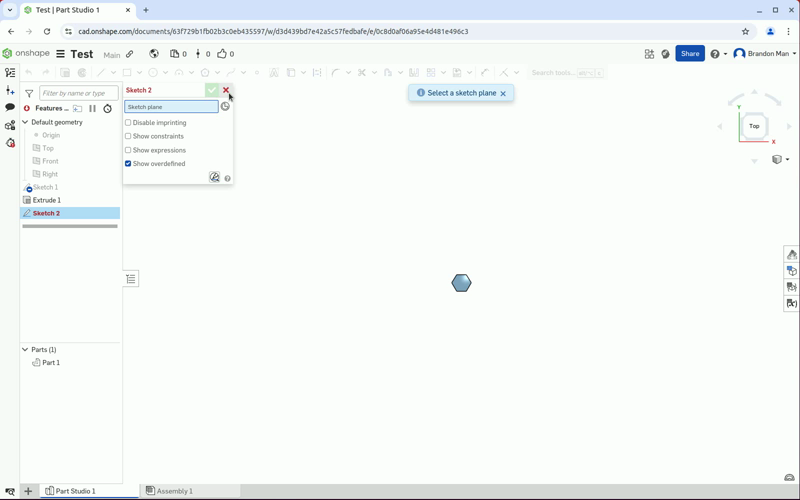
mouse_move(73, 150)
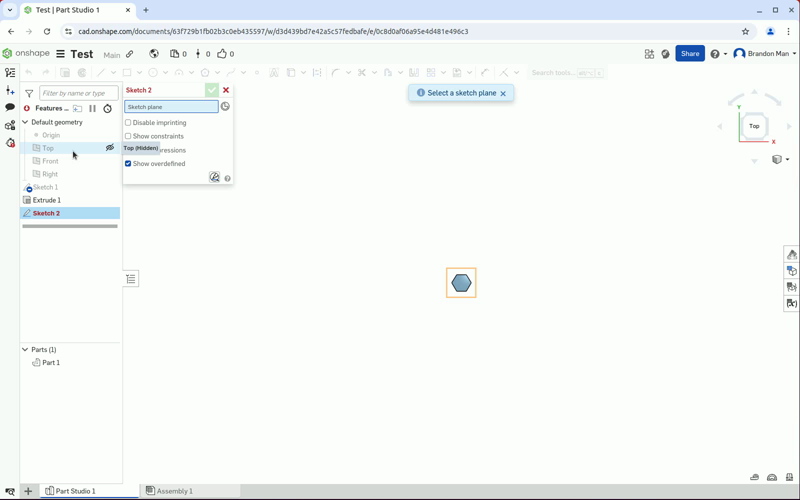
click(73, 150)
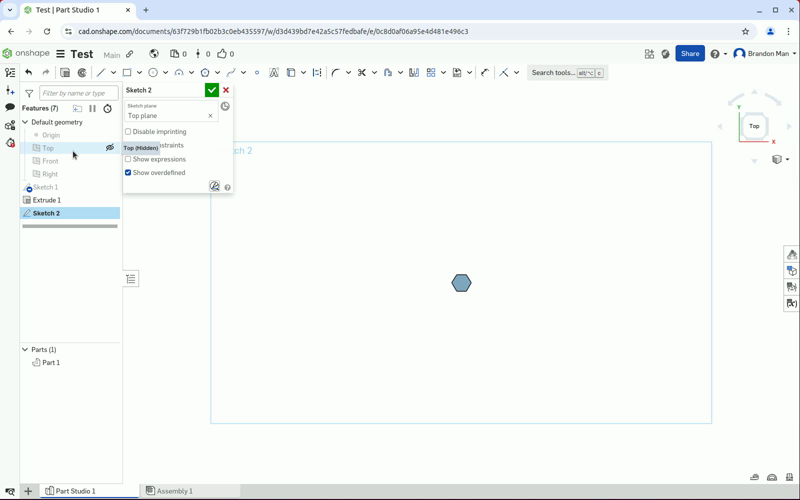
mouse_move(73, 352)
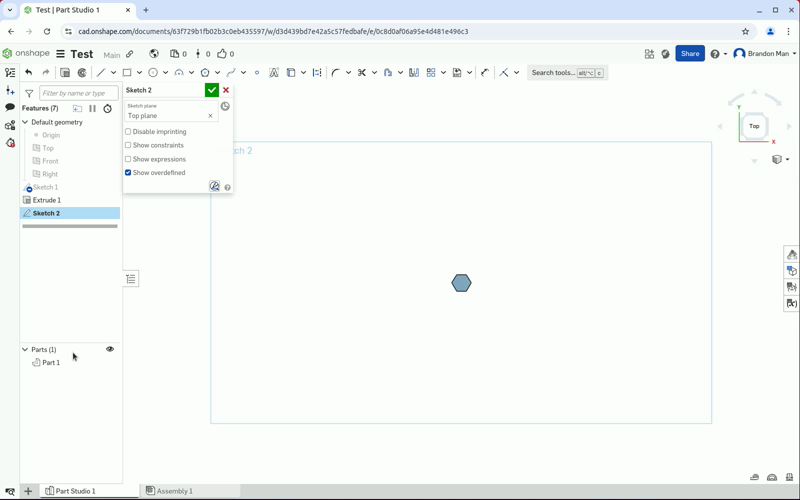
key(y)
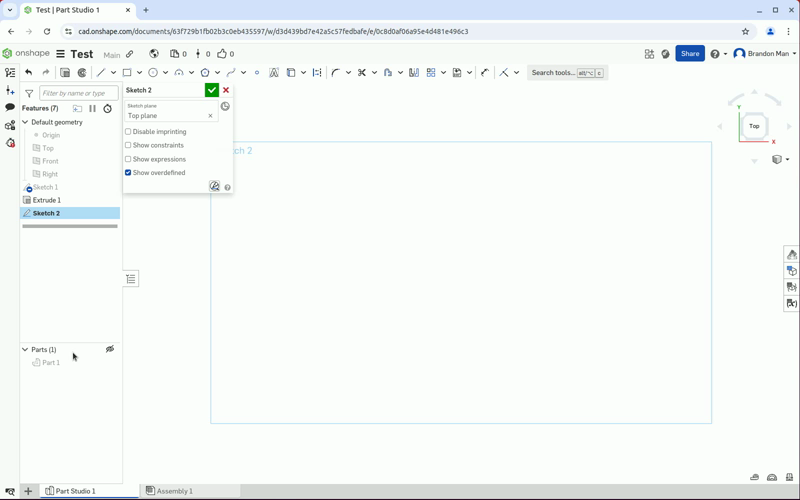
key(c)
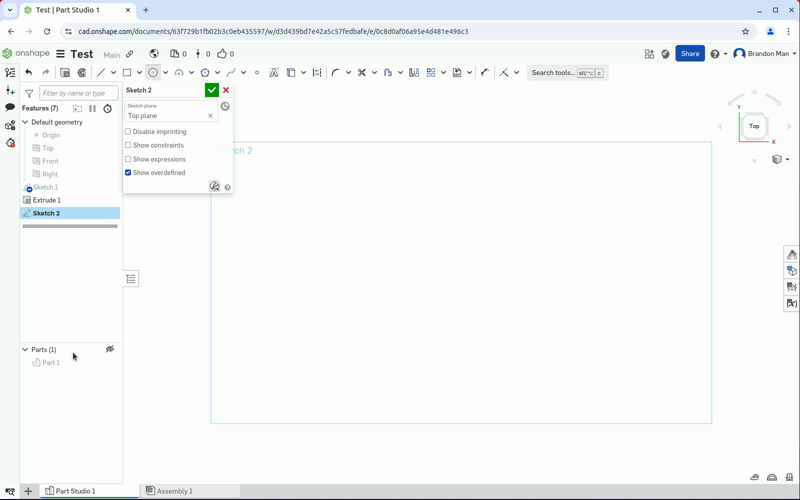
key_down(shift)
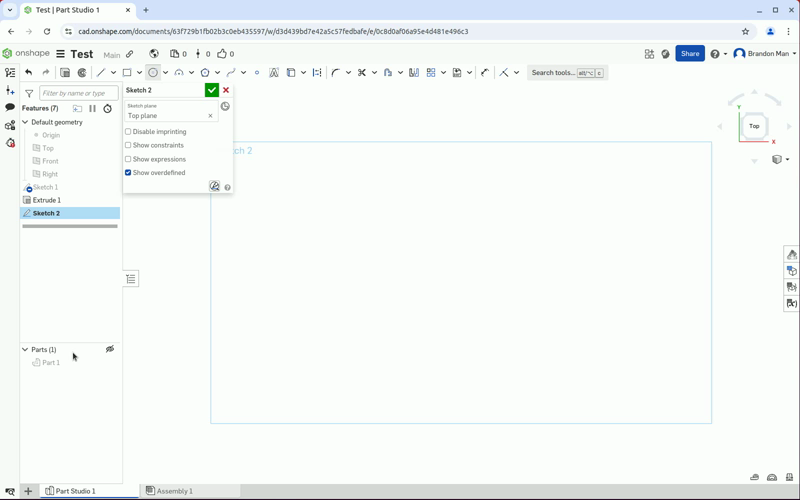
mouse_move(460, 282)
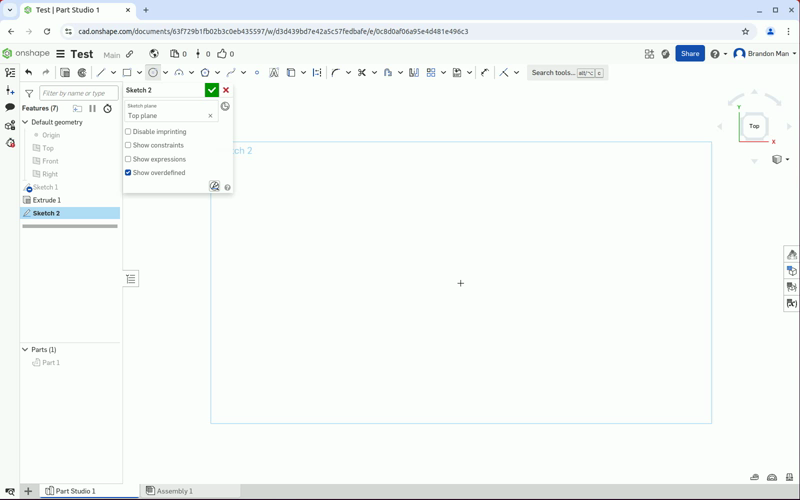
click(460, 282)
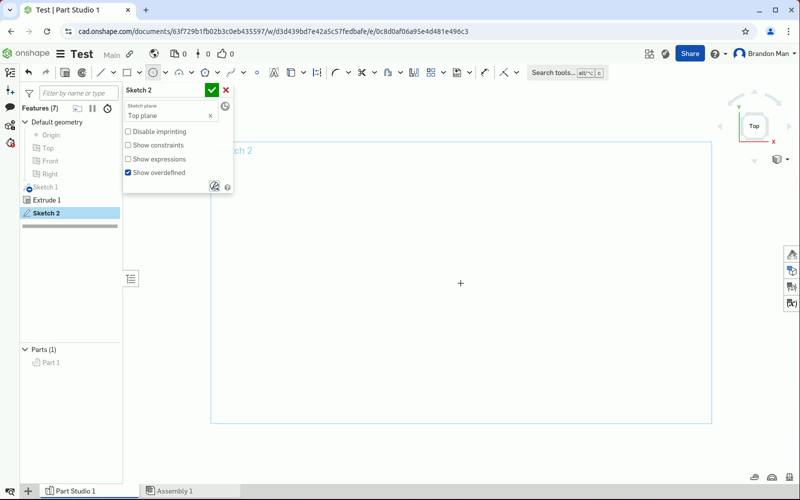
key_up(shift)
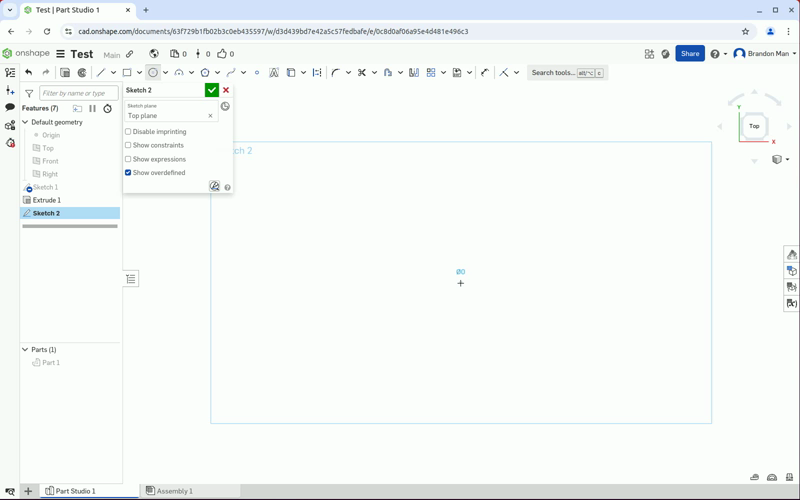
mouse_move(480, 282)
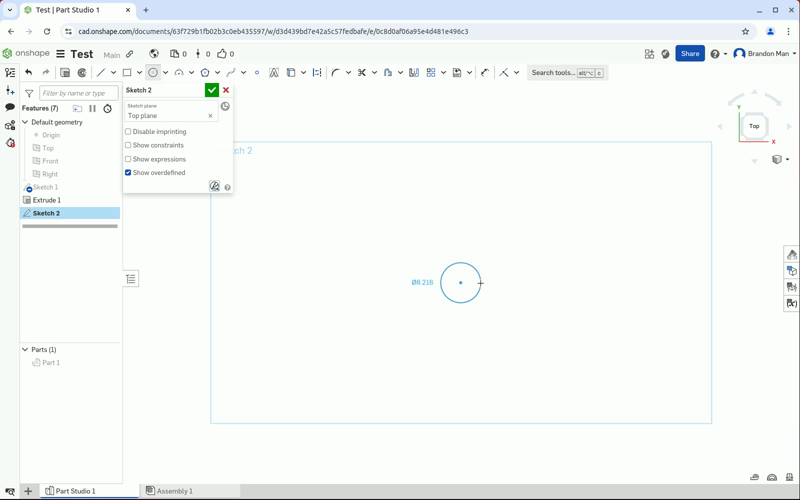
click(480, 282)
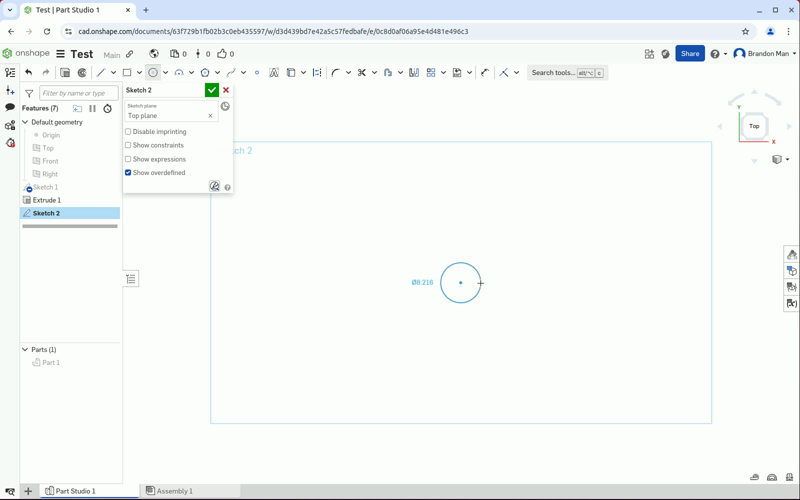
key(esc)
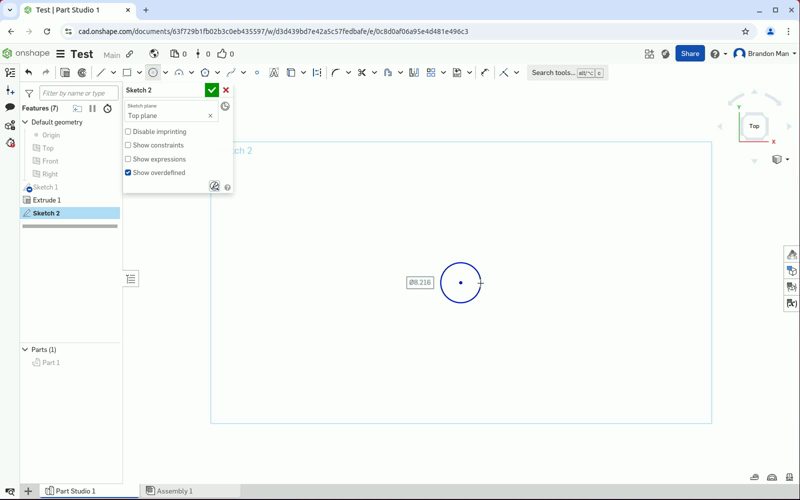
key(l)
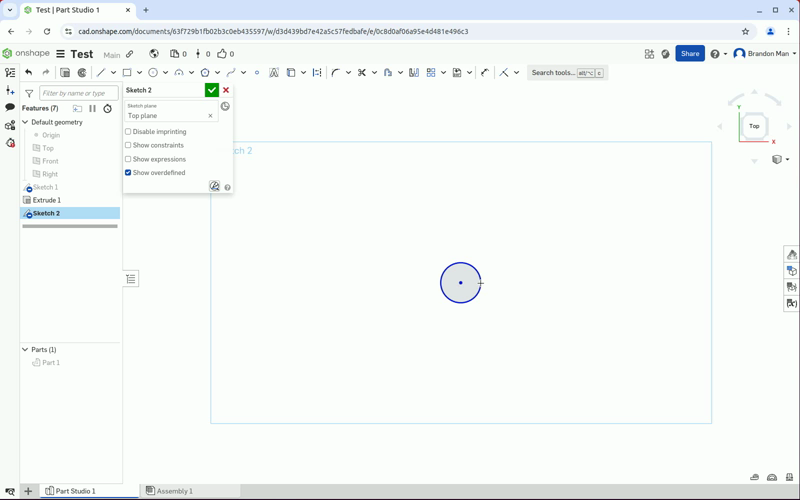
key_down(shift)
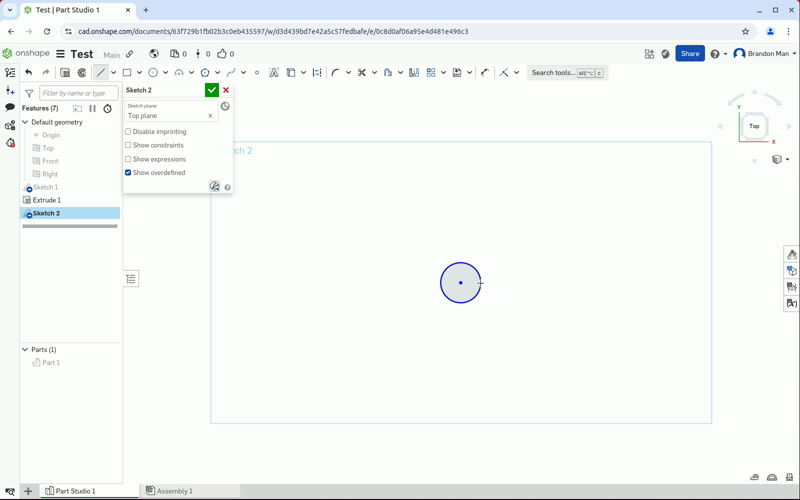
mouse_move(451, 282)
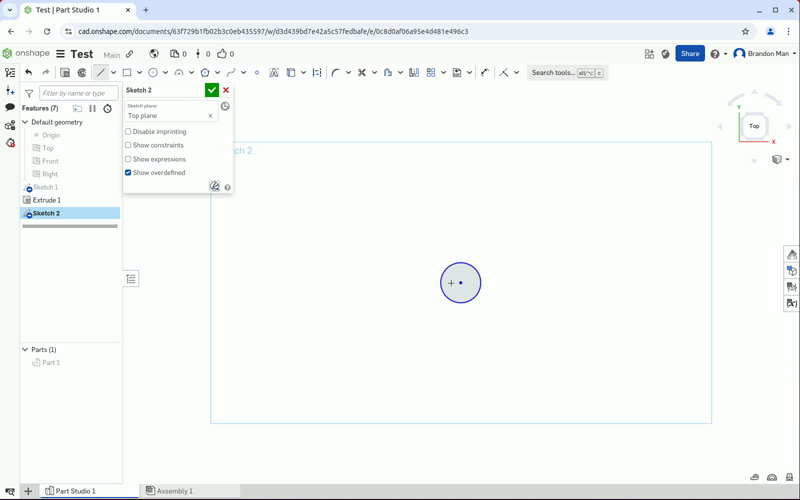
click(451, 282)
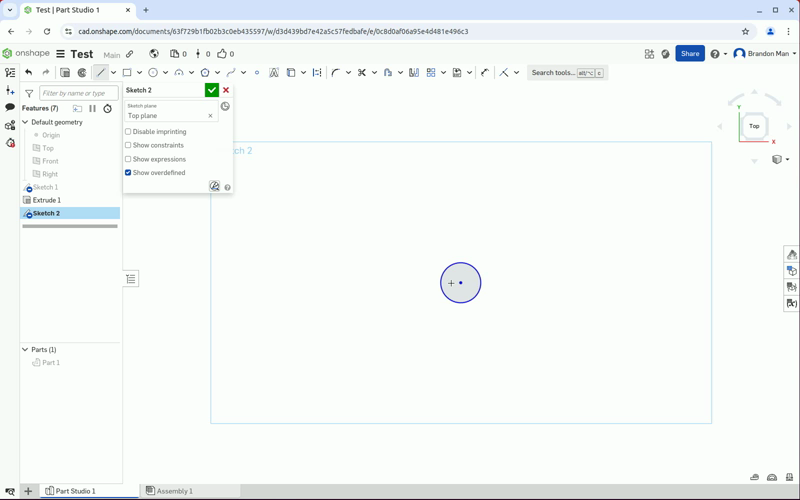
key_up(shift)
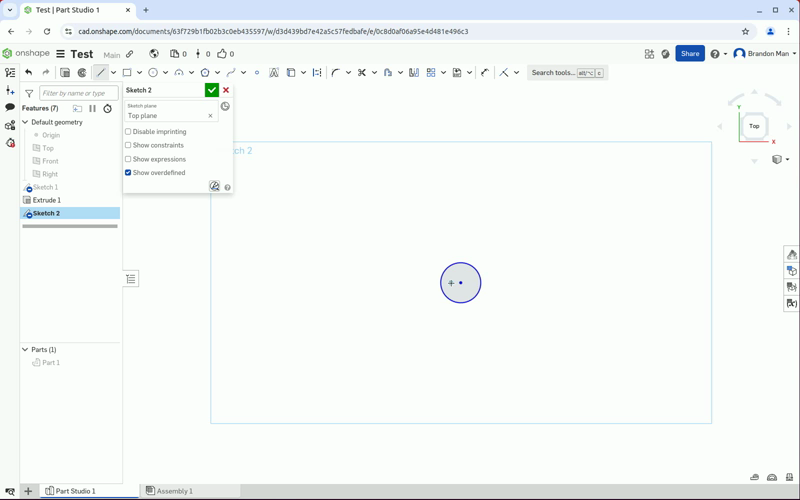
key_down(shift)
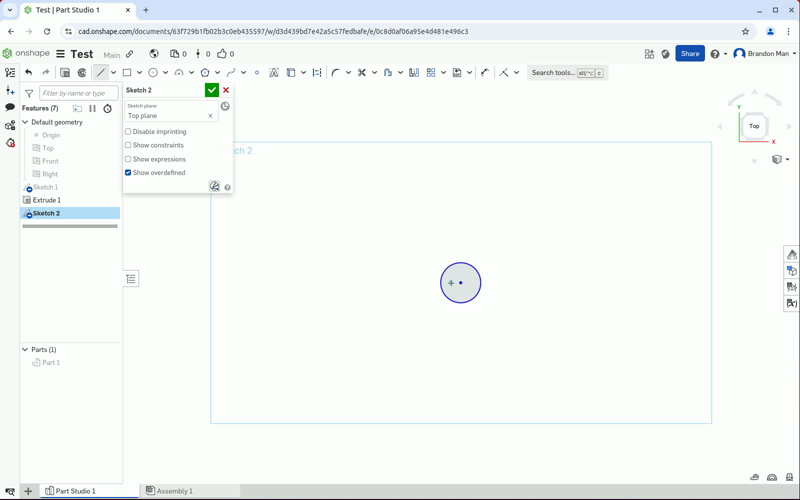
mouse_move(481, 282)
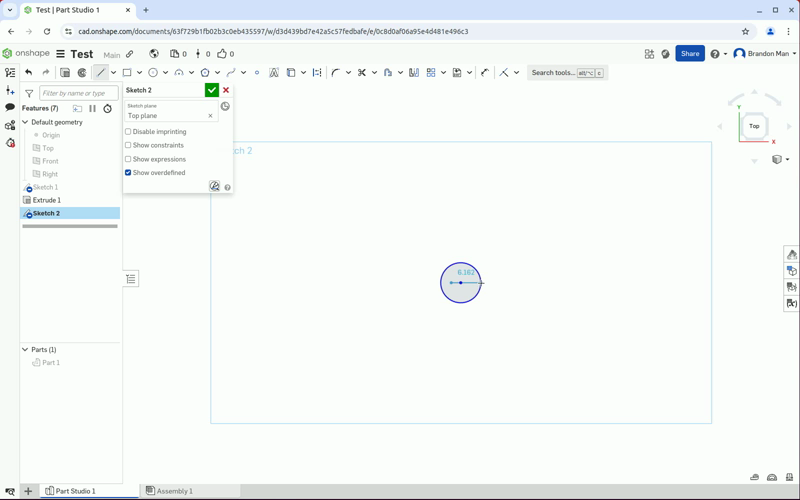
mouse_move(455, 291)
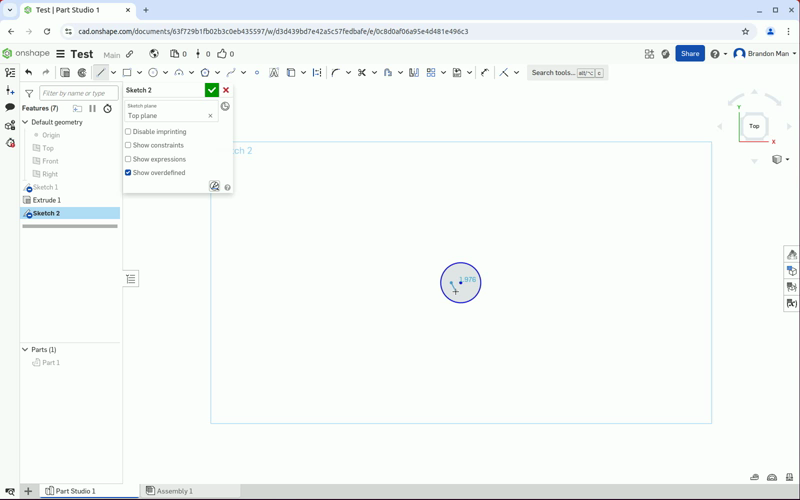
click(455, 291)
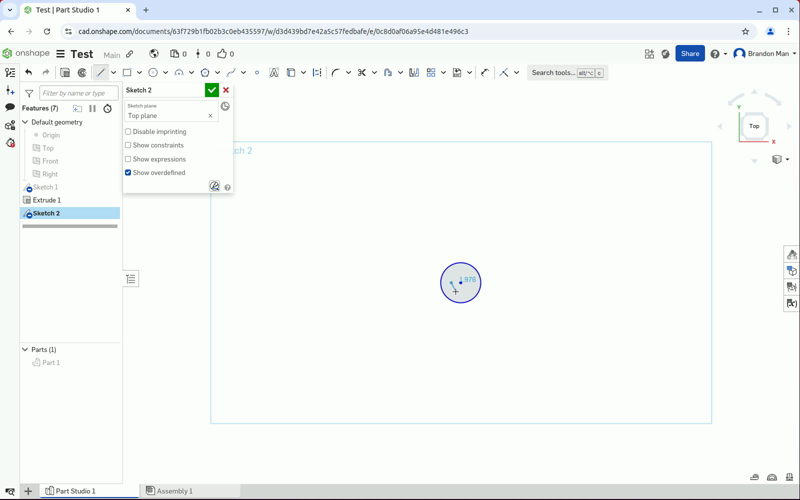
key_up(shift)
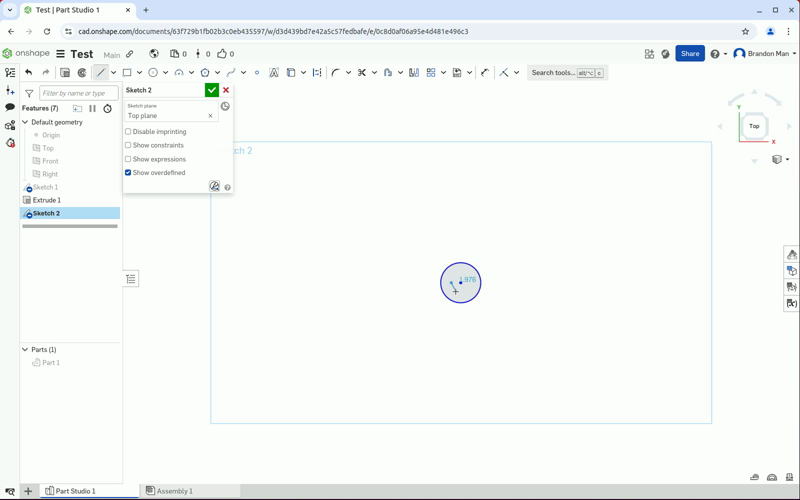
key_down(shift)
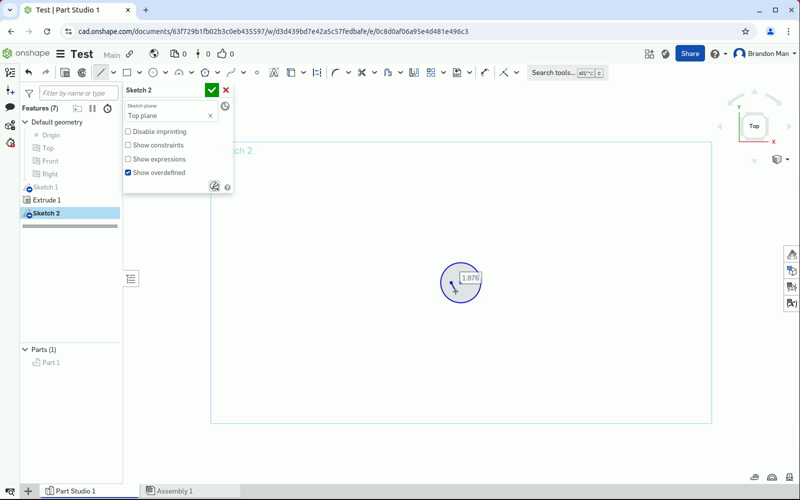
mouse_move(485, 291)
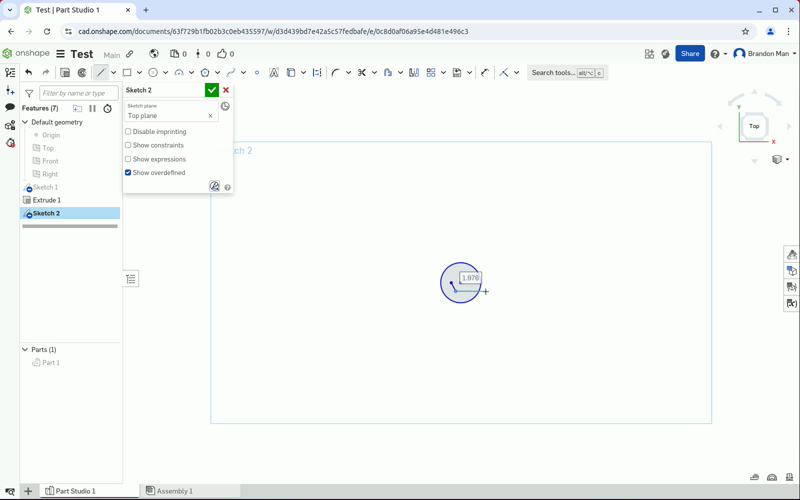
mouse_move(465, 291)
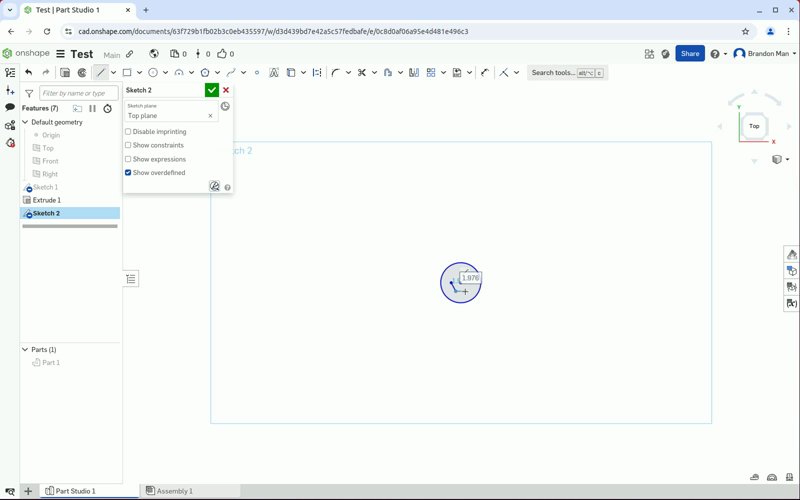
click(465, 291)
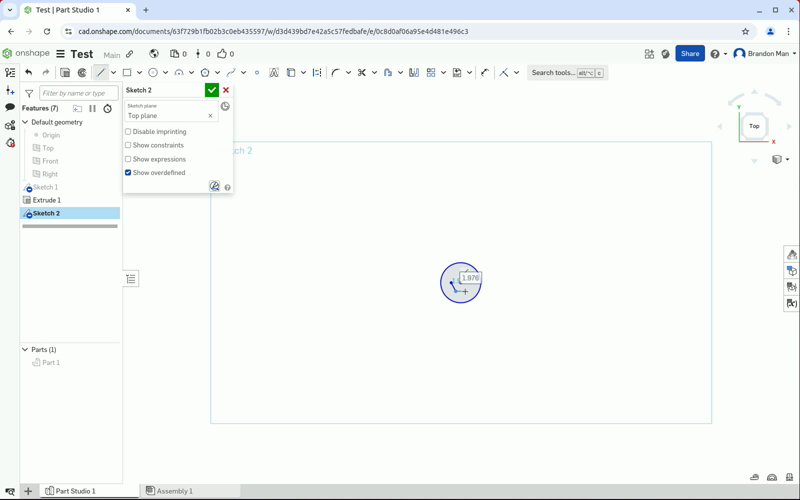
key_up(shift)
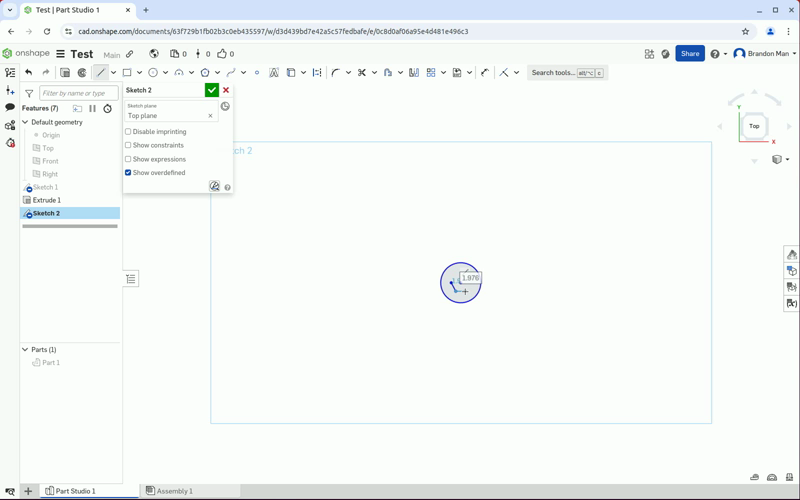
key_down(shift)
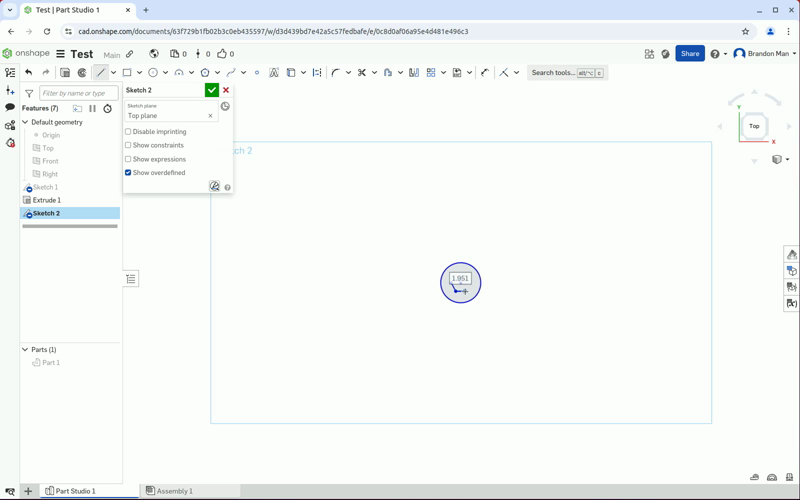
mouse_move(495, 291)
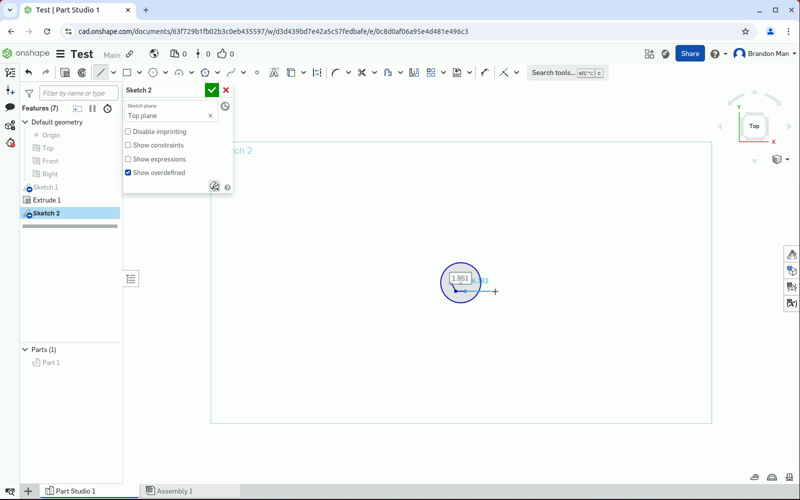
mouse_move(469, 282)
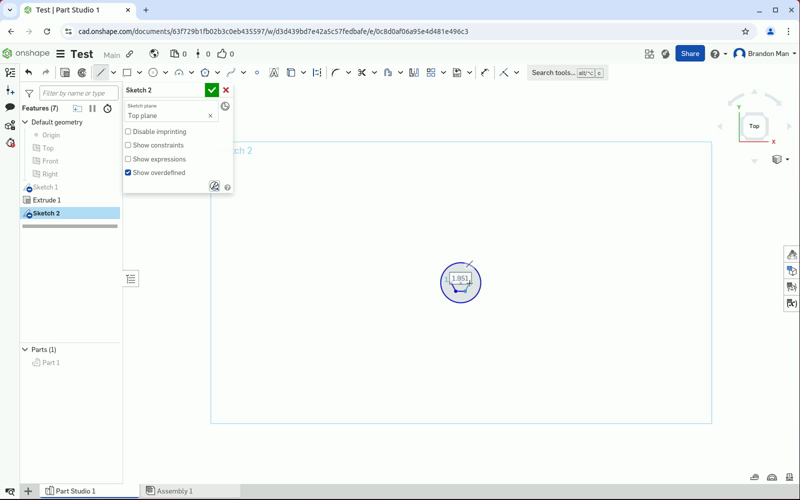
click(469, 282)
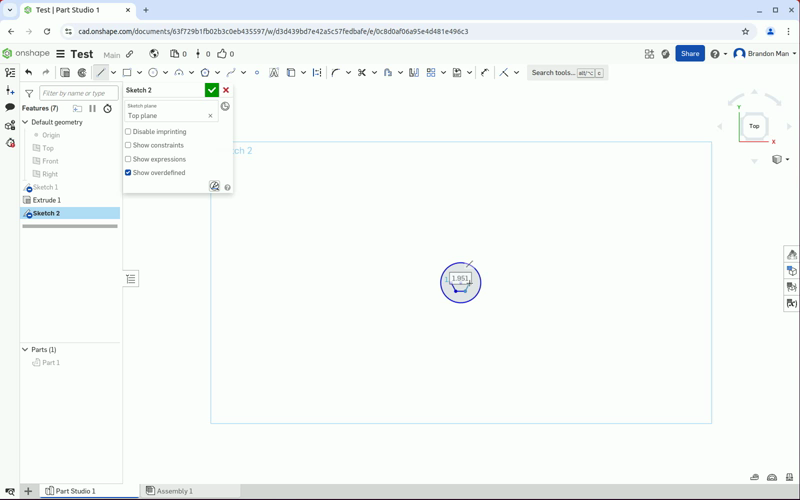
key_up(shift)
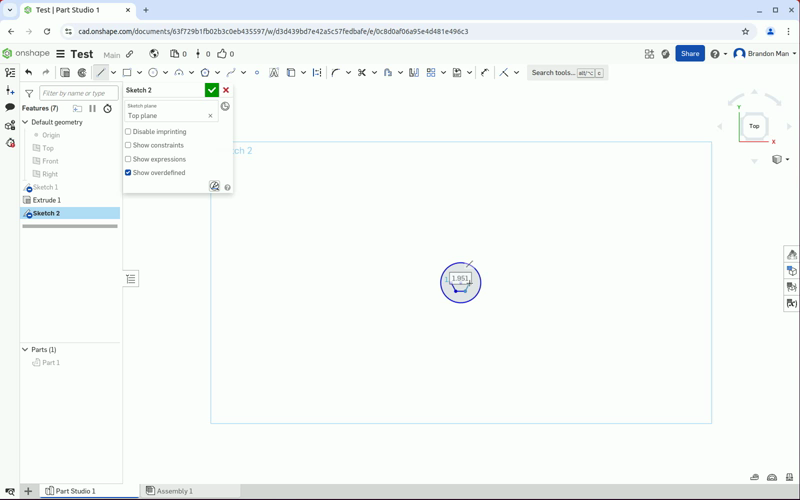
key_down(shift)
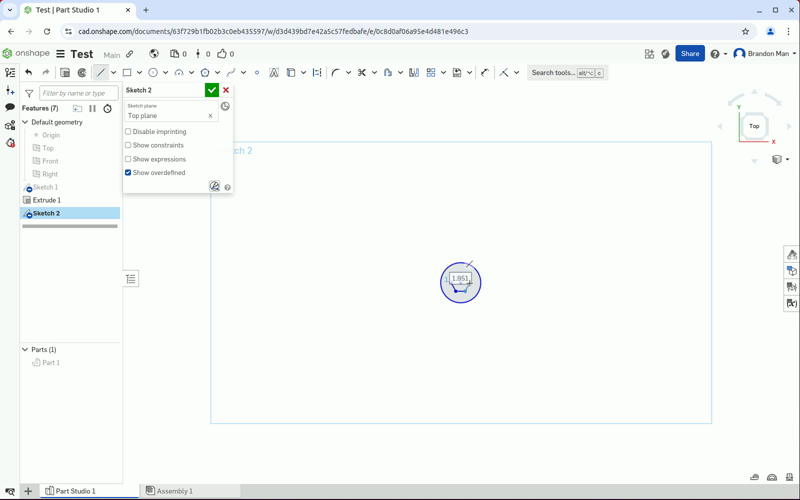
mouse_move(499, 282)
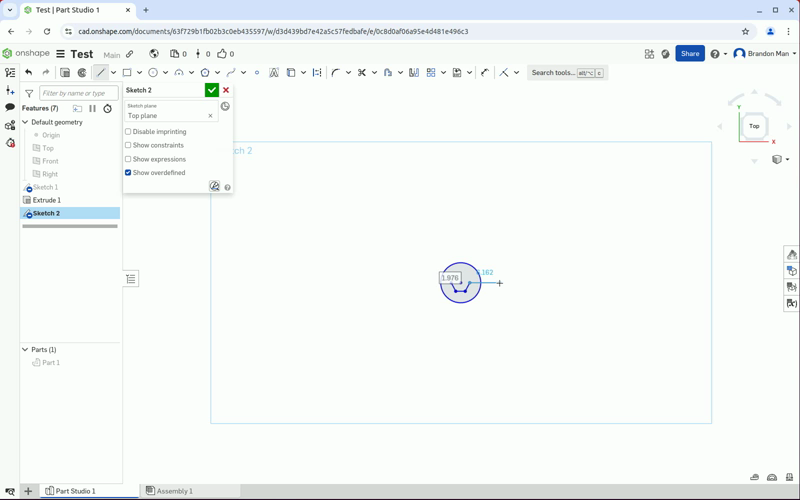
mouse_move(465, 274)
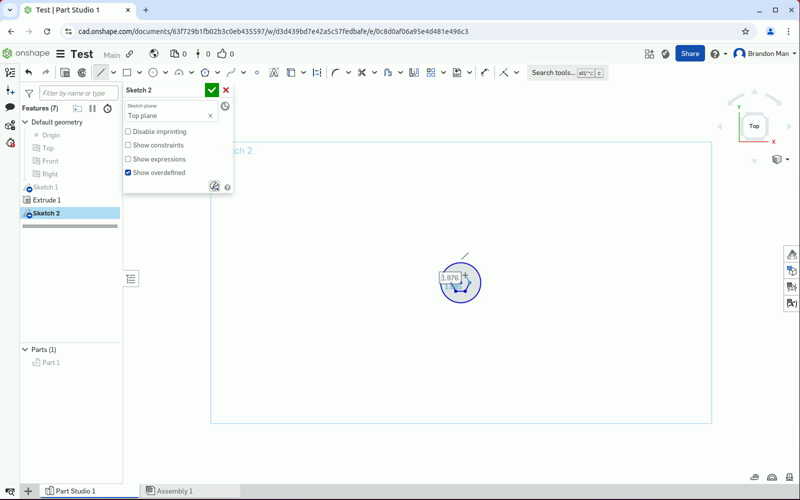
click(465, 274)
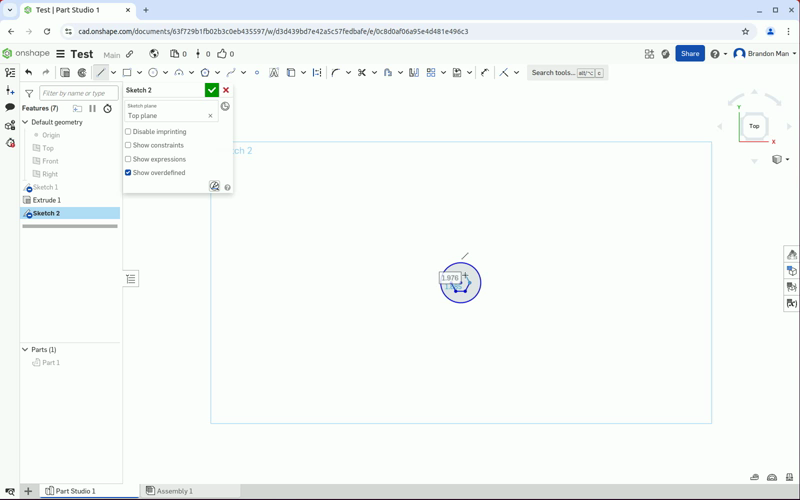
key_up(shift)
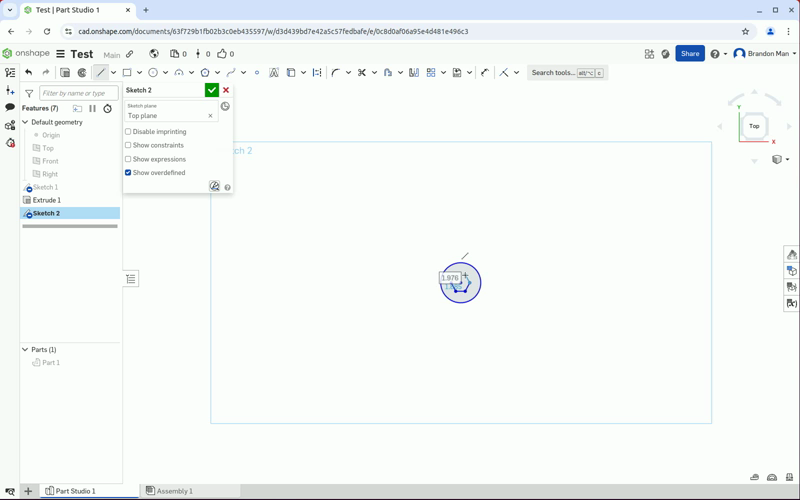
key_down(shift)
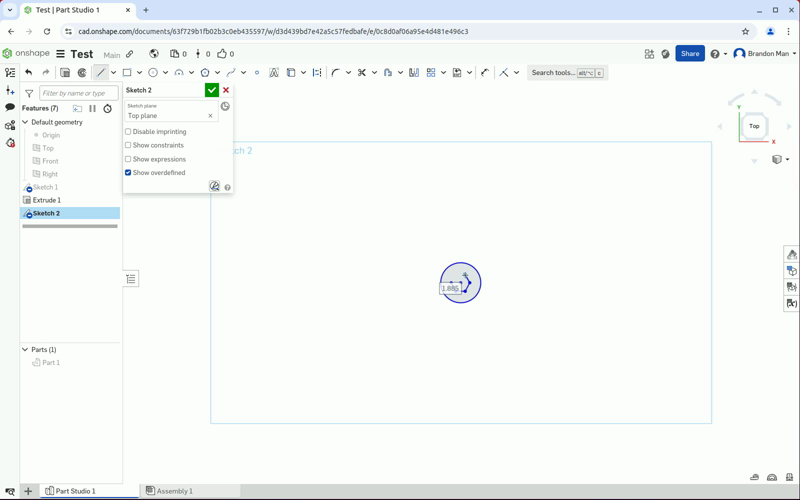
mouse_move(495, 274)
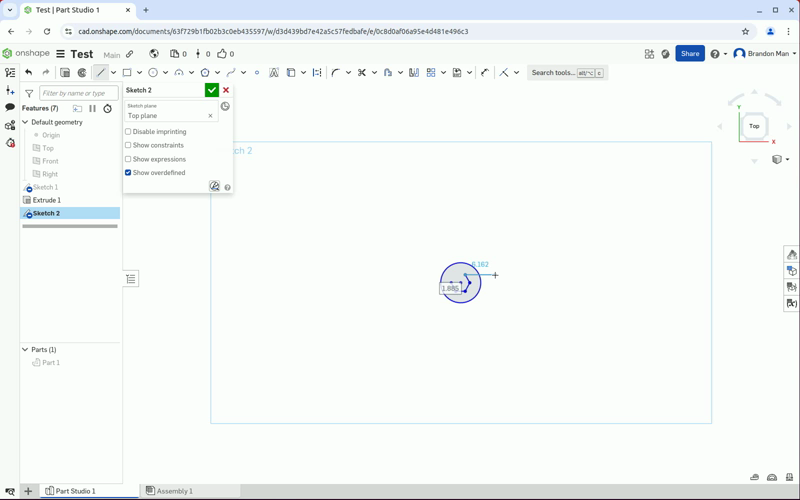
mouse_move(455, 274)
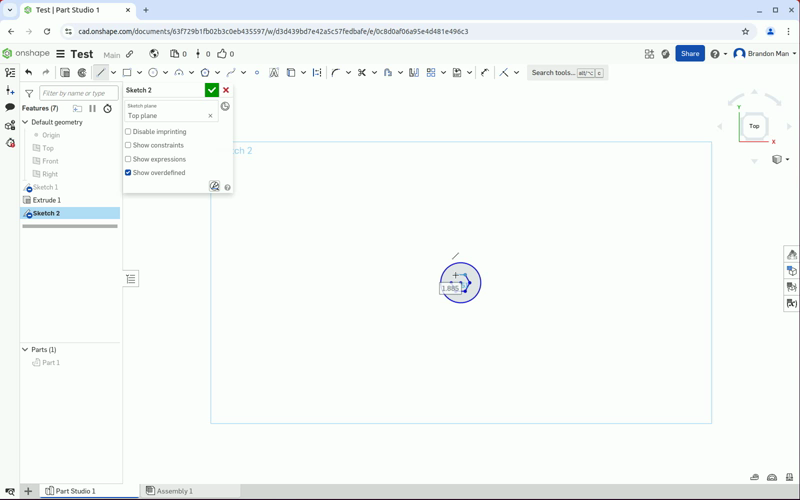
click(455, 274)
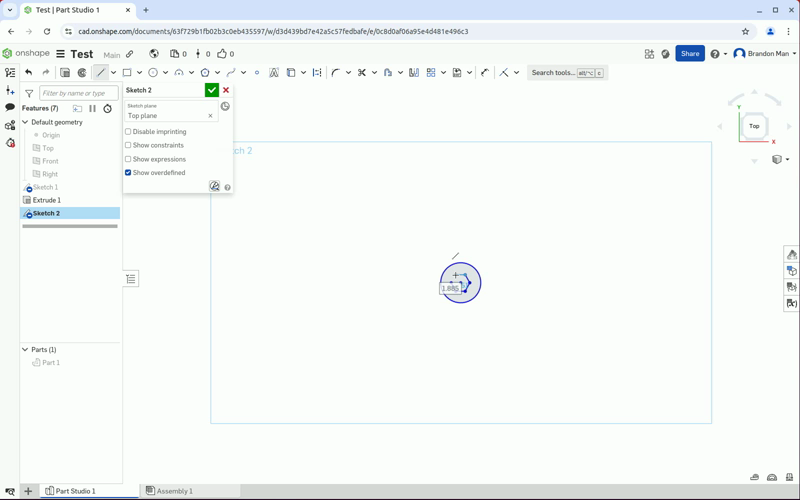
key_up(shift)
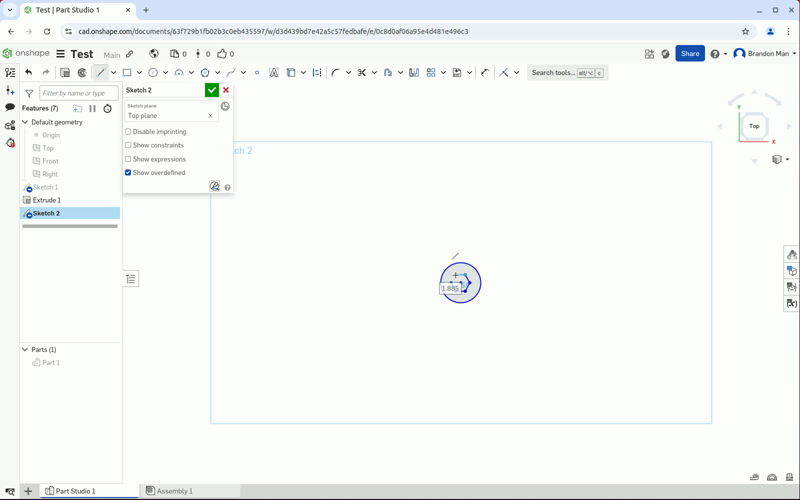
mouse_move(485, 274)
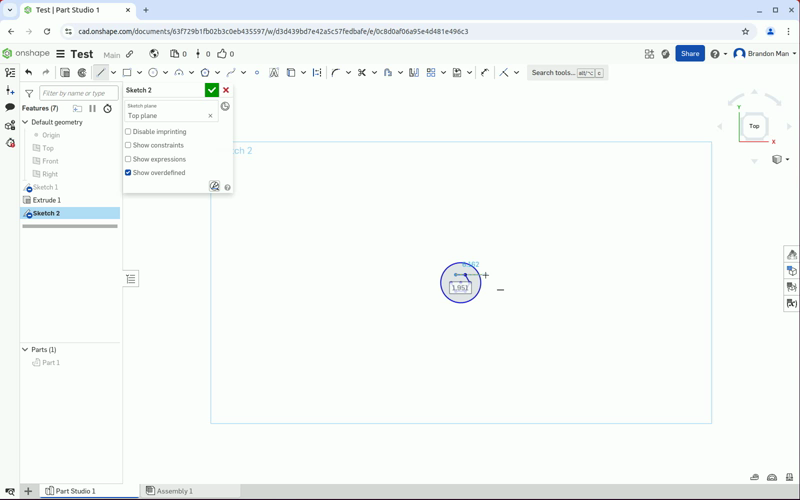
key_down(shift)
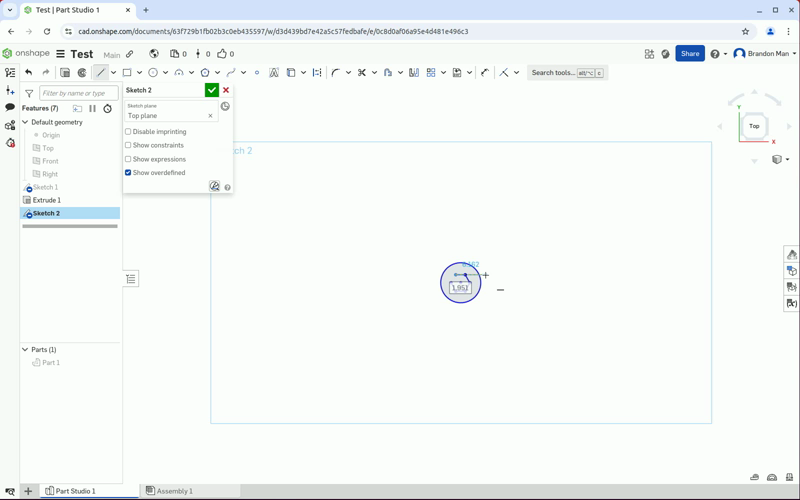
mouse_move(451, 282)
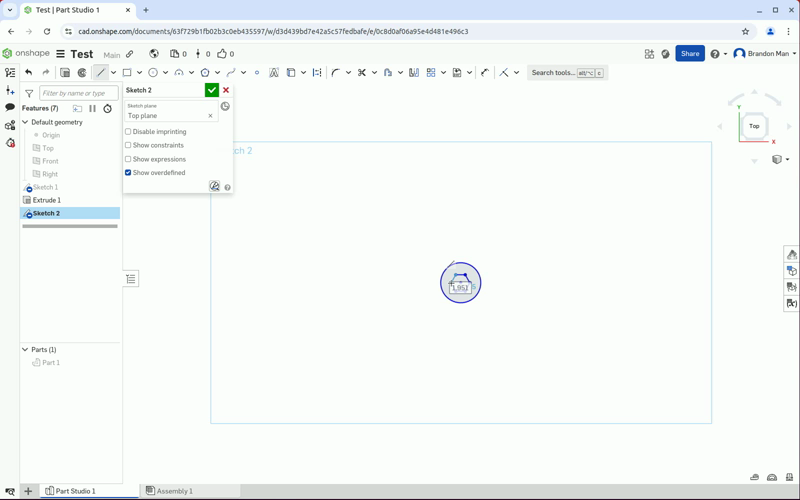
key_up(shift)
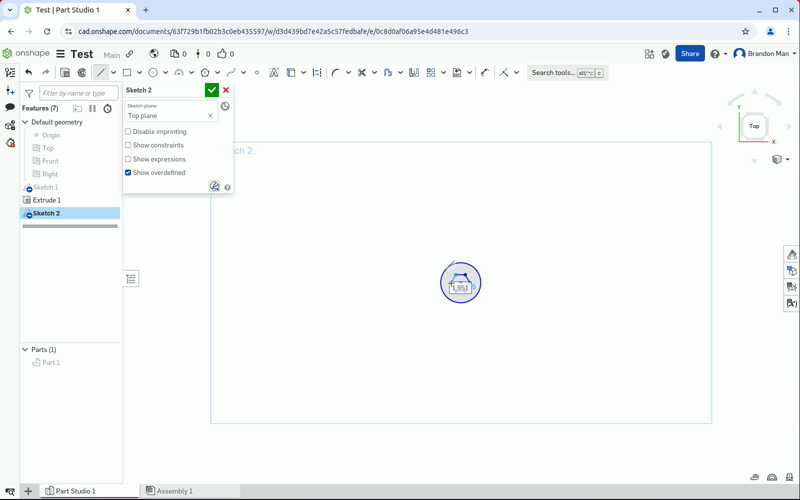
click(451, 282)
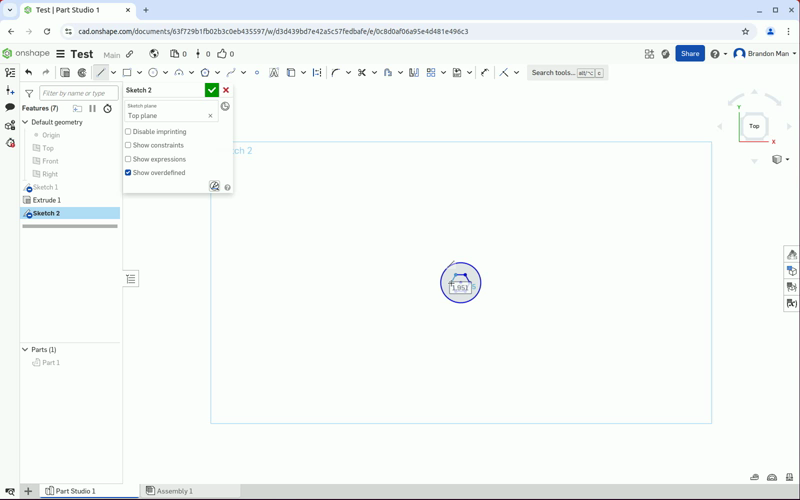
key(esc)
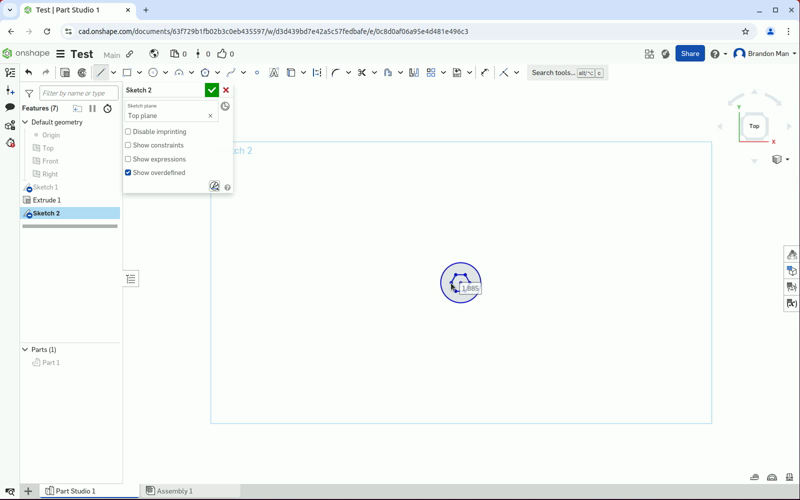
mouse_move(473, 279)
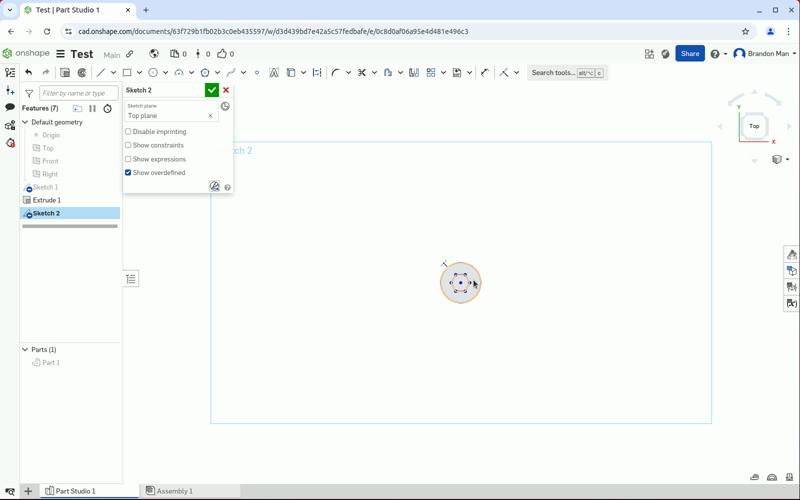
scroll(6)
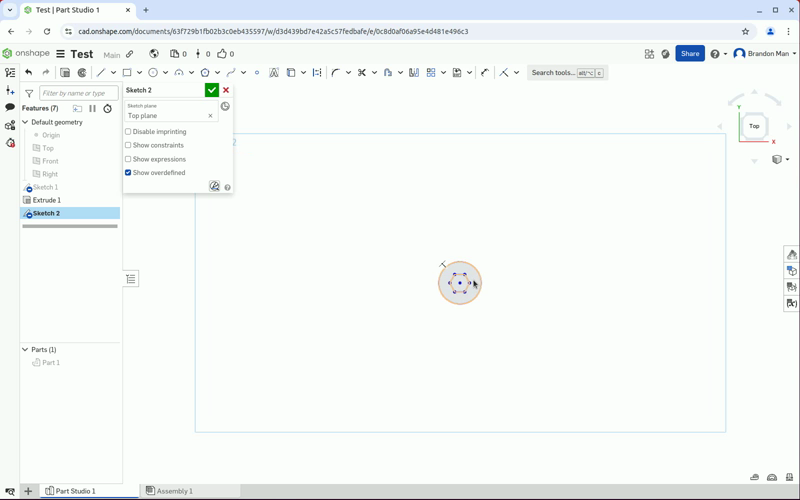
scroll(6)
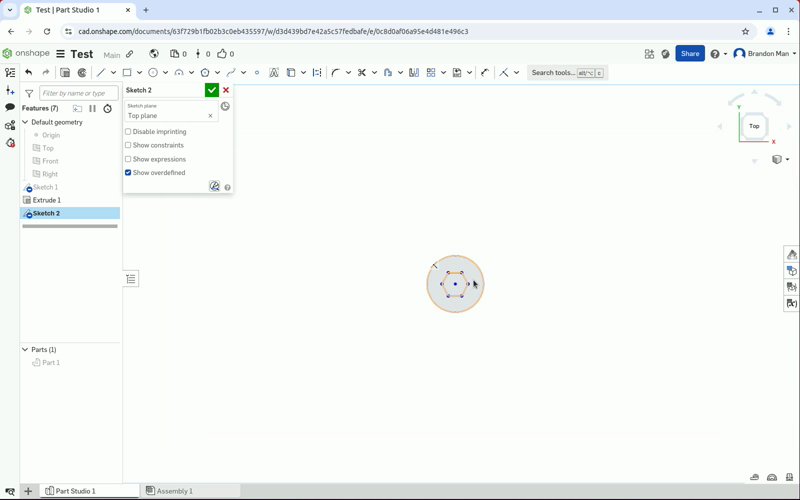
scroll(6)
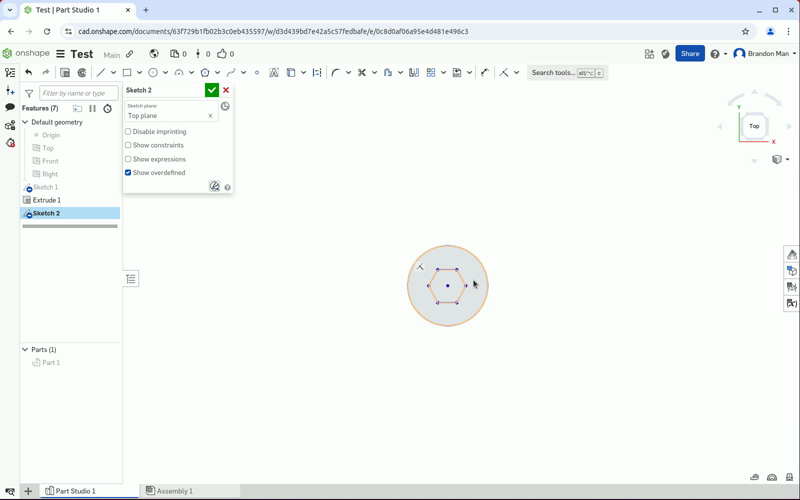
scroll(6)
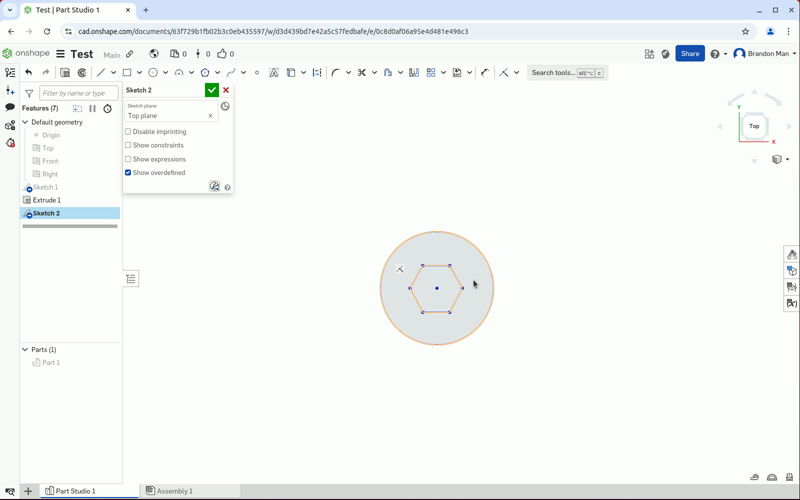
scroll(6)
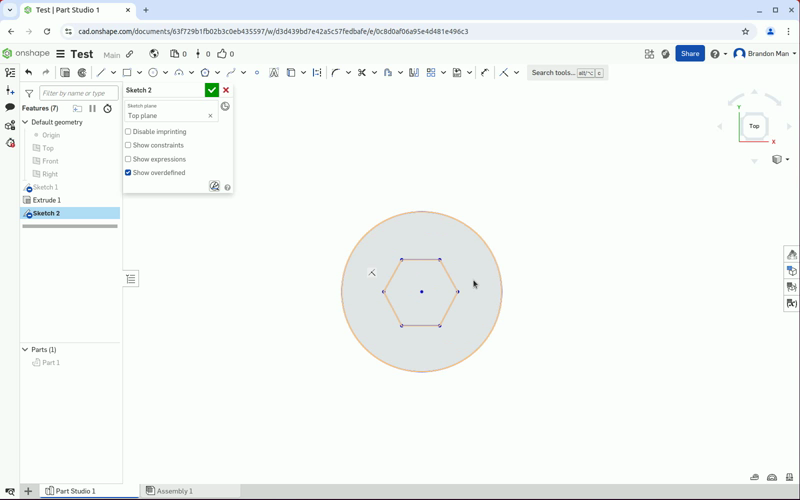
scroll(6)
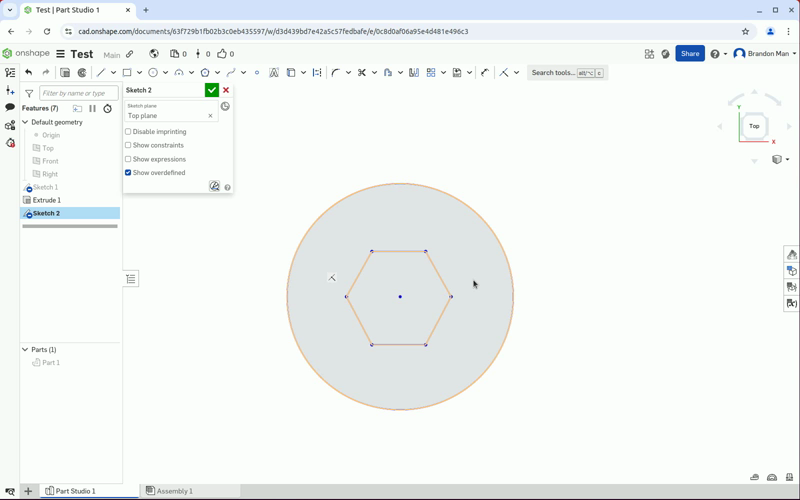
scroll(6)
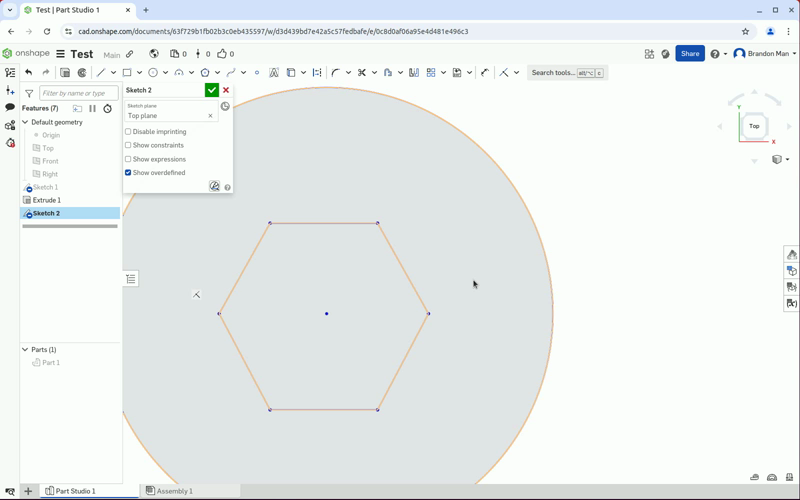
click(473, 279)
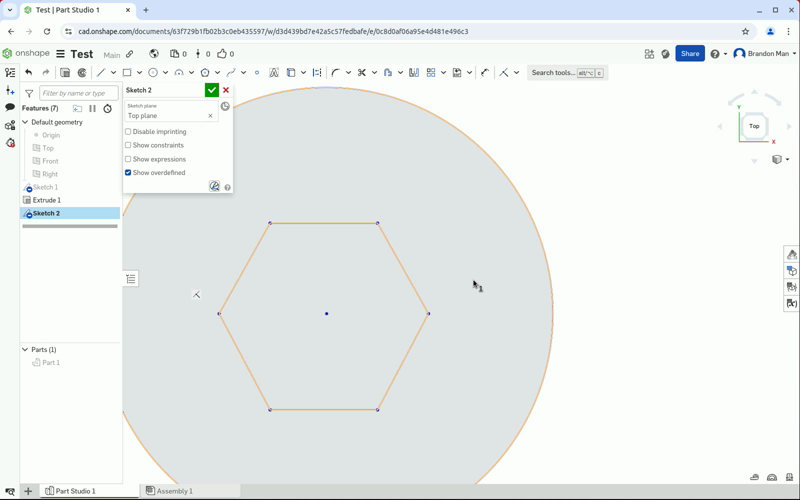
scroll(-6)
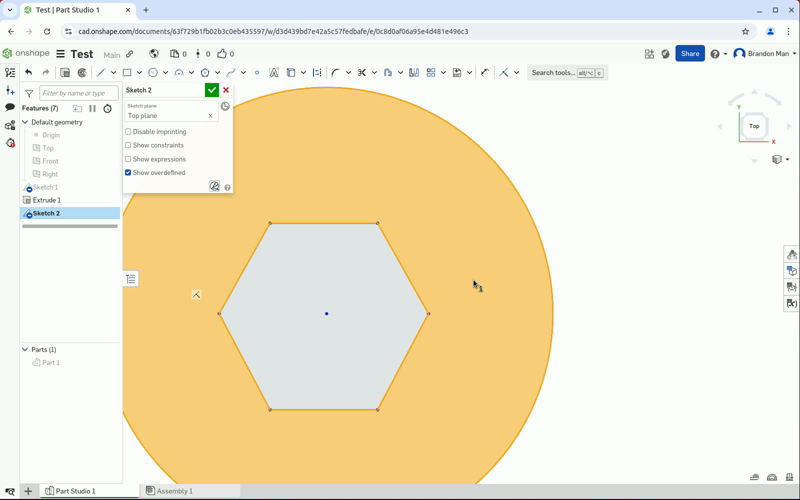
scroll(-6)
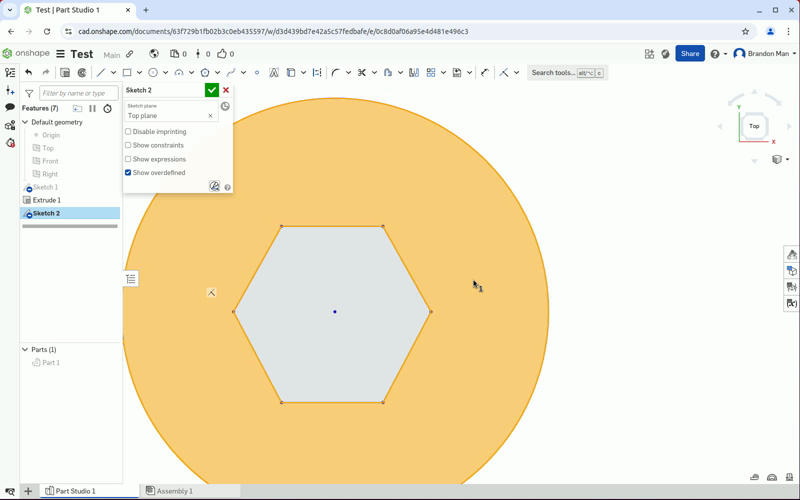
scroll(-6)
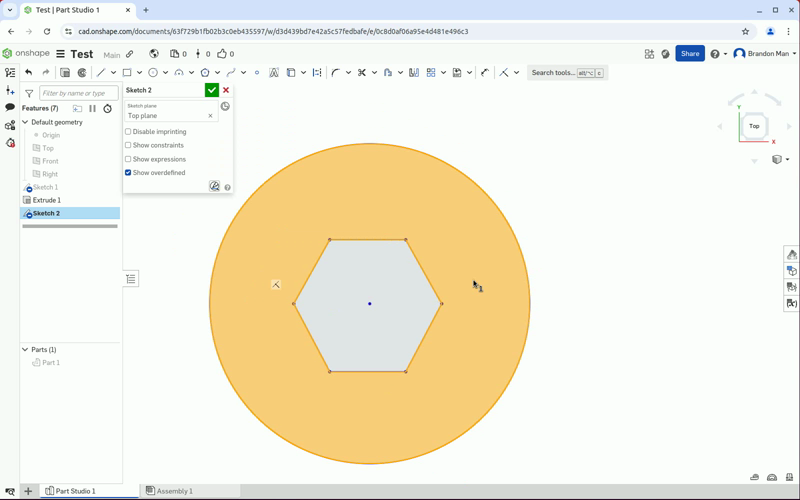
scroll(-6)
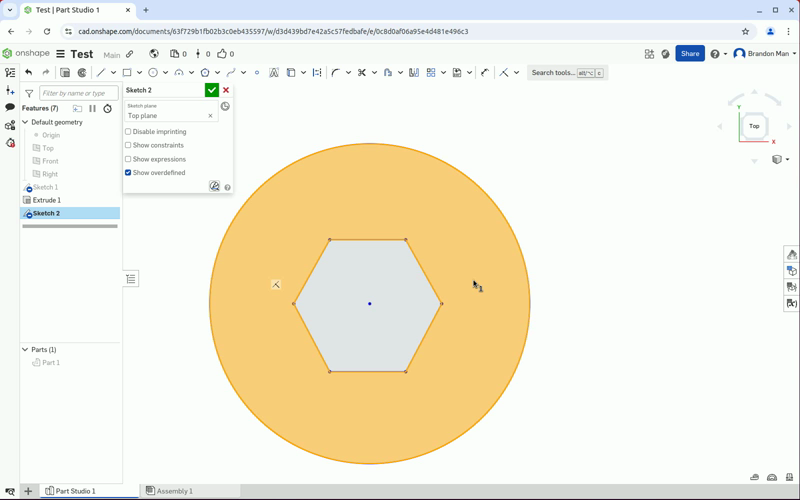
scroll(-6)
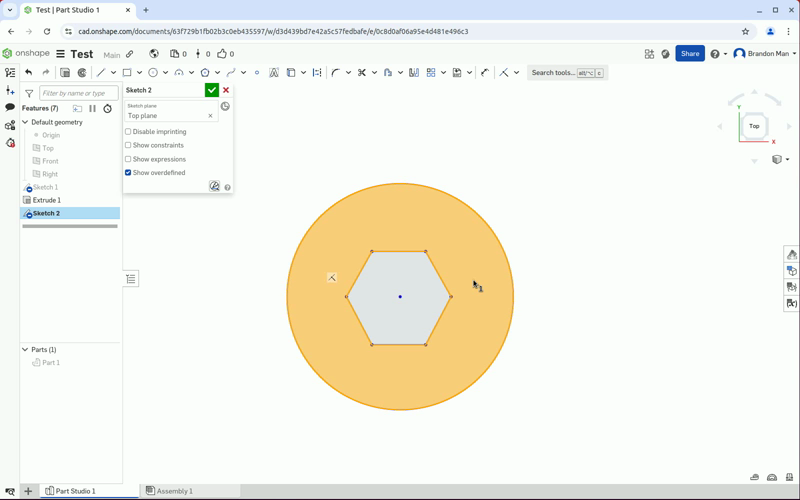
scroll(-6)
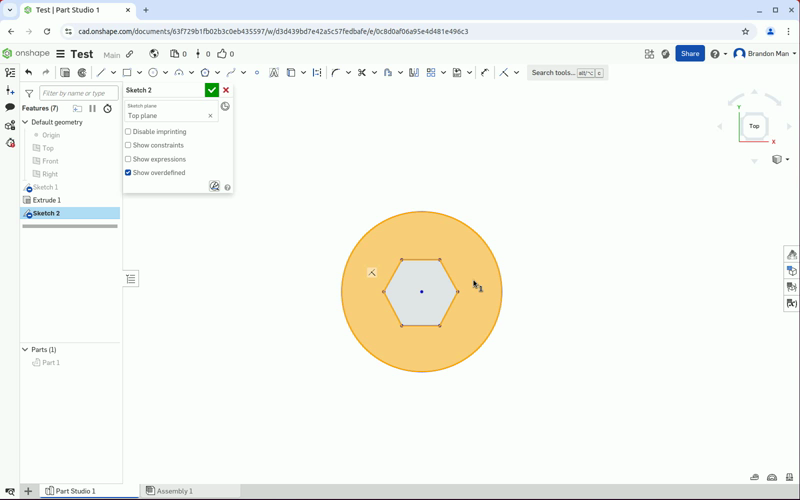
scroll(-6)
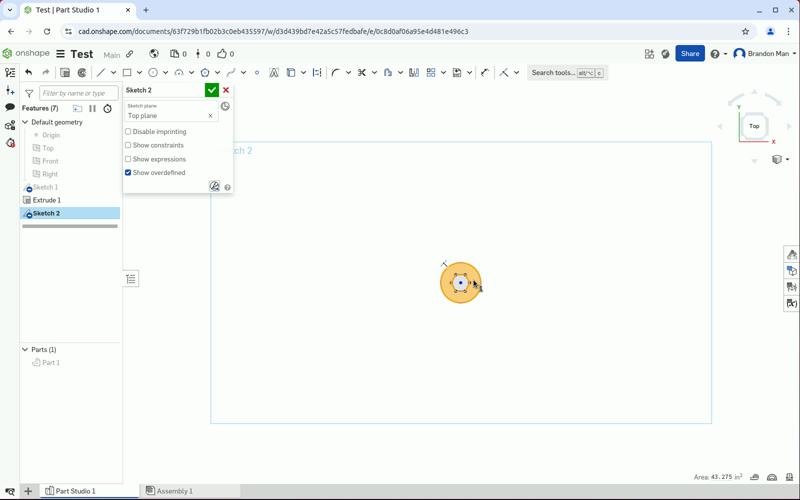
mouse_move(73, 352)
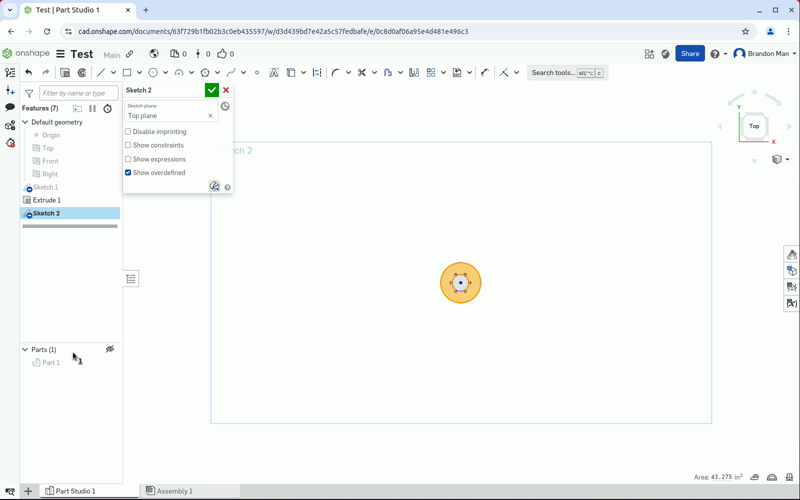
key(shift+y)
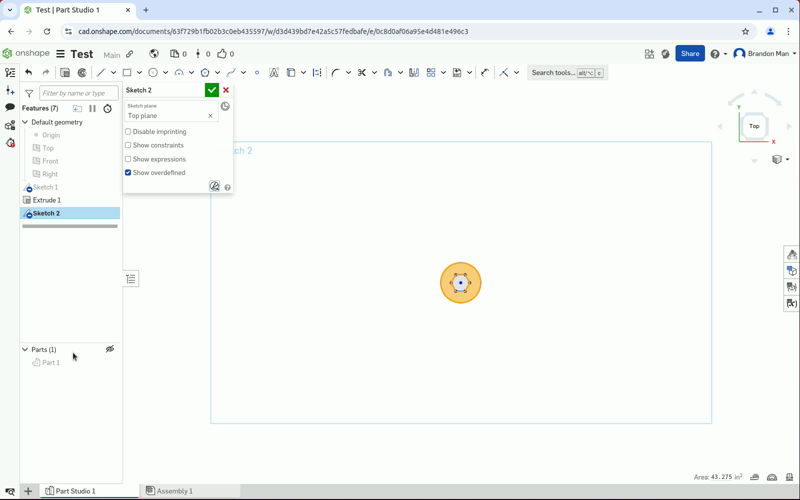
key(shift+e)
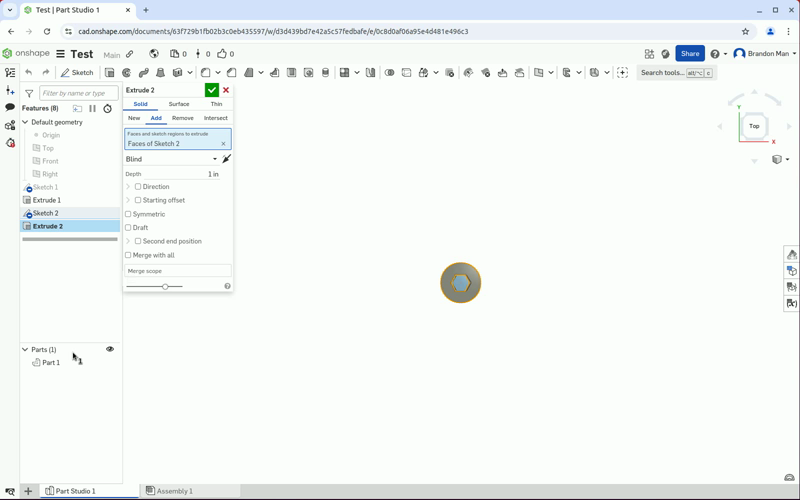
mouse_move(143, 106)
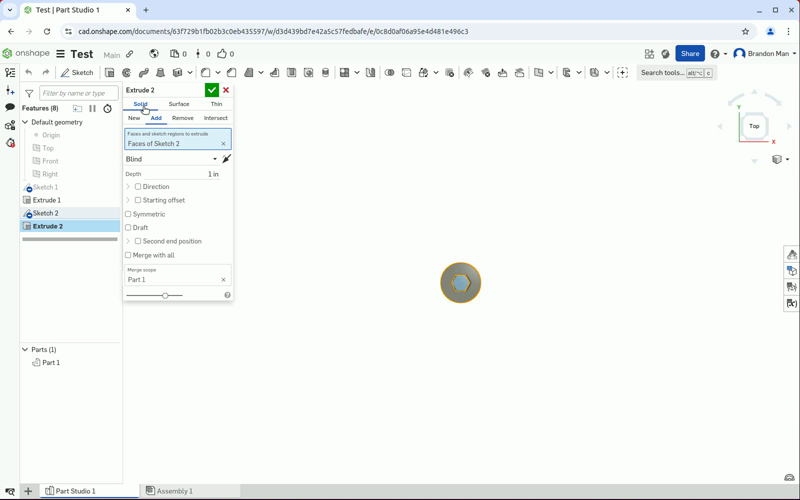
click(143, 106)
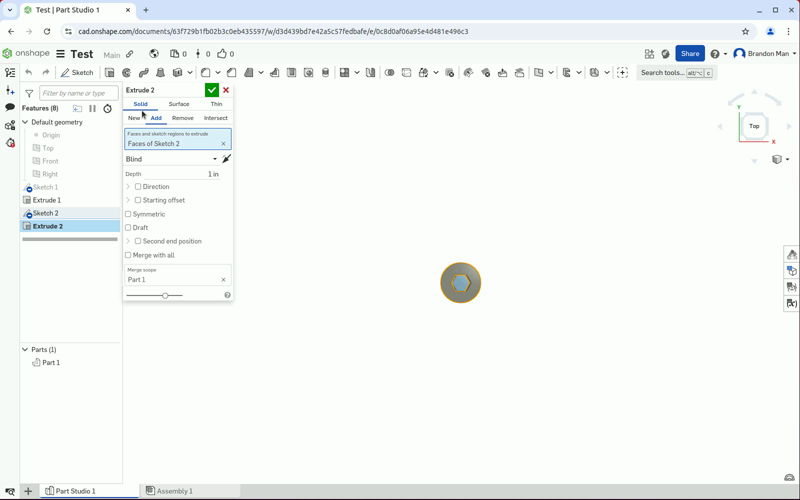
mouse_move(137, 120)
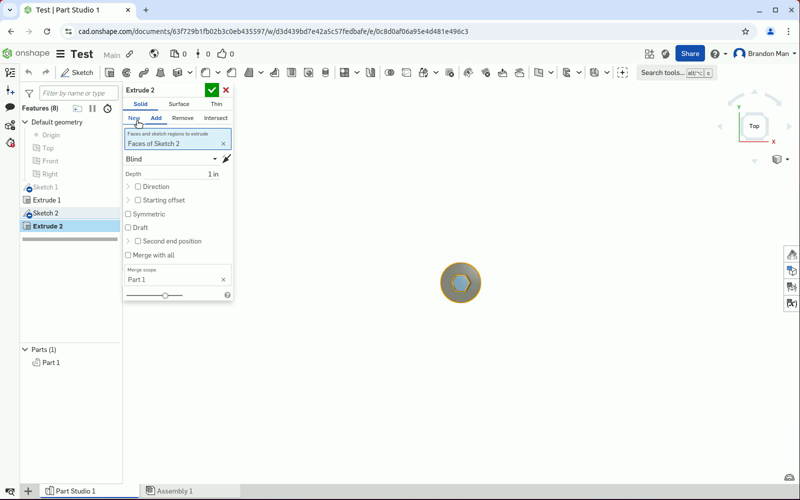
click(137, 120)
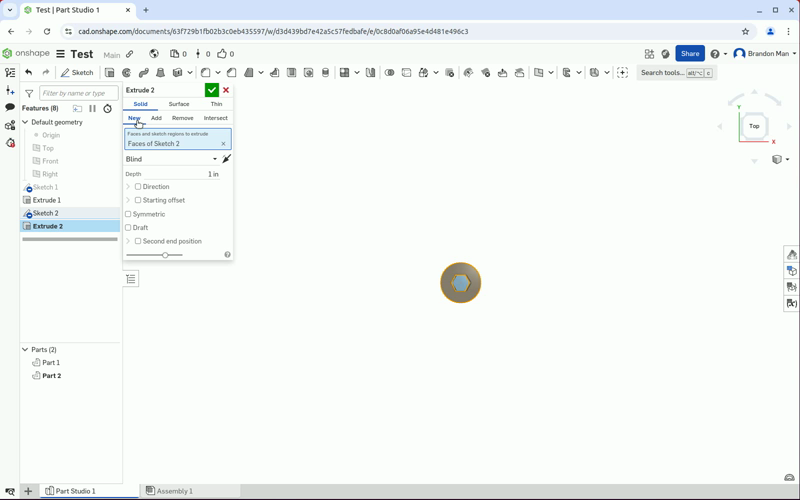
key(tab, 4)
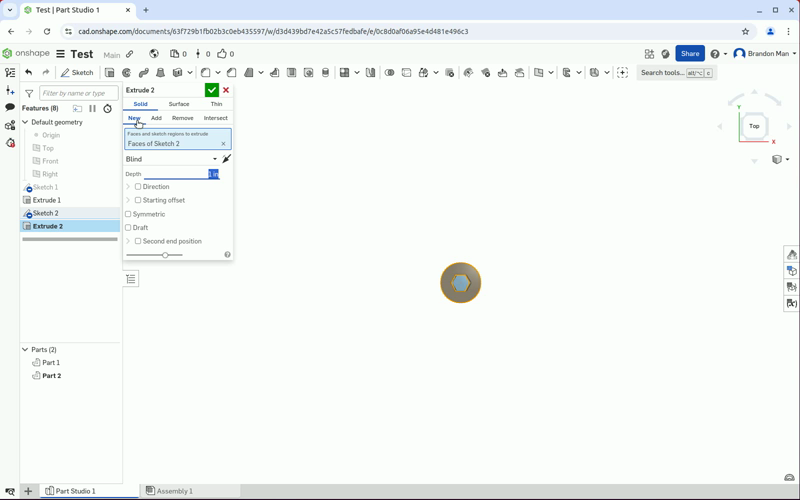
text(4.092)
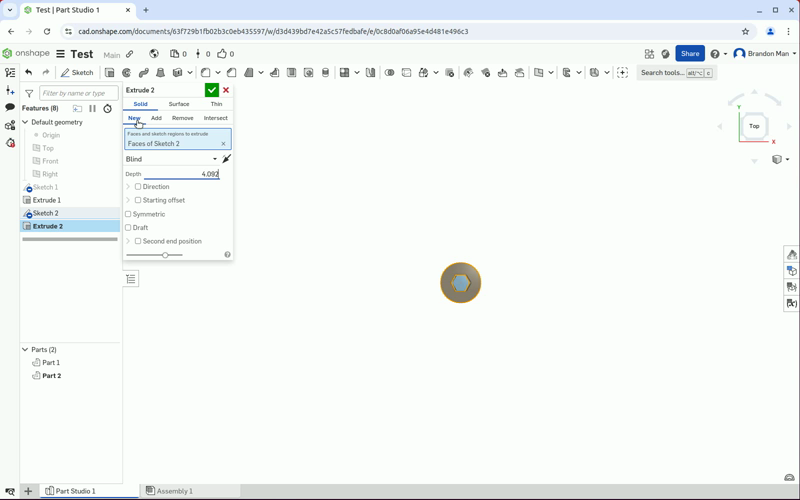
key(enter)
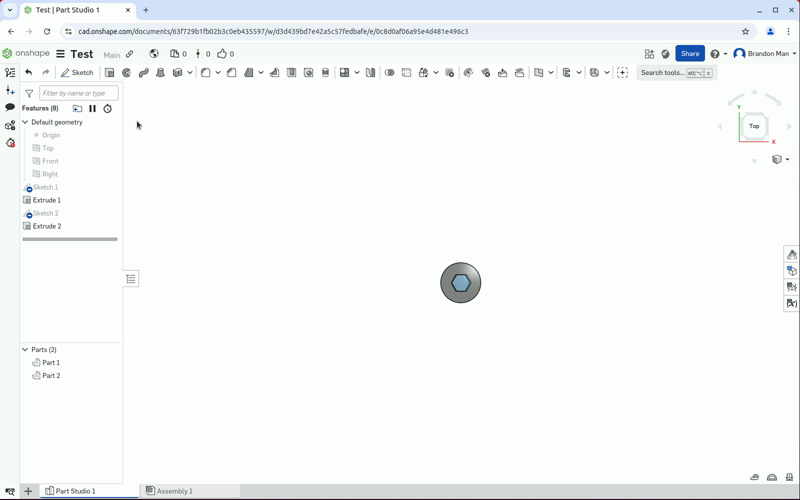
key(shift+h)
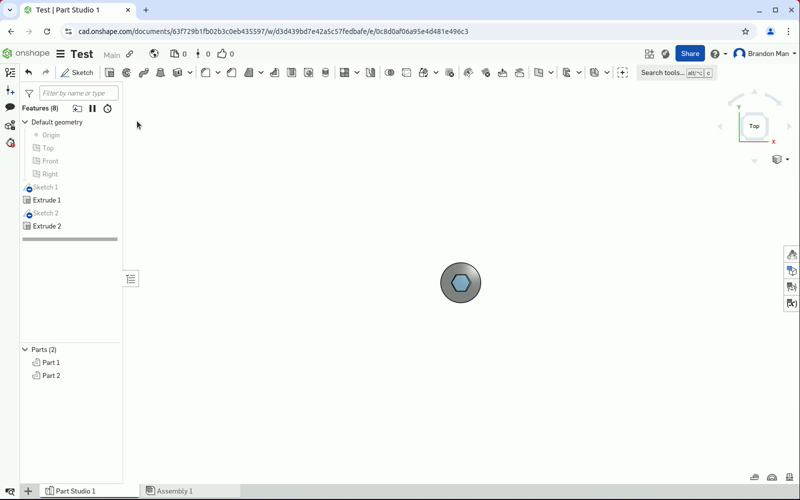
key(shift+h)
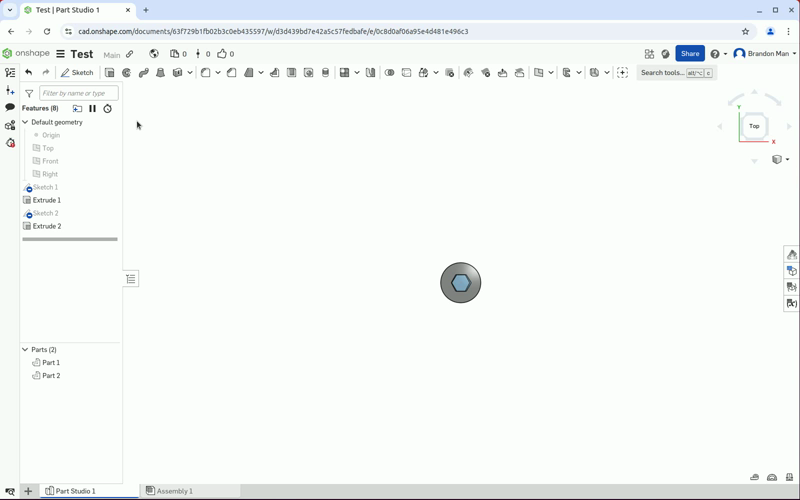
mouse_move(73, 189)
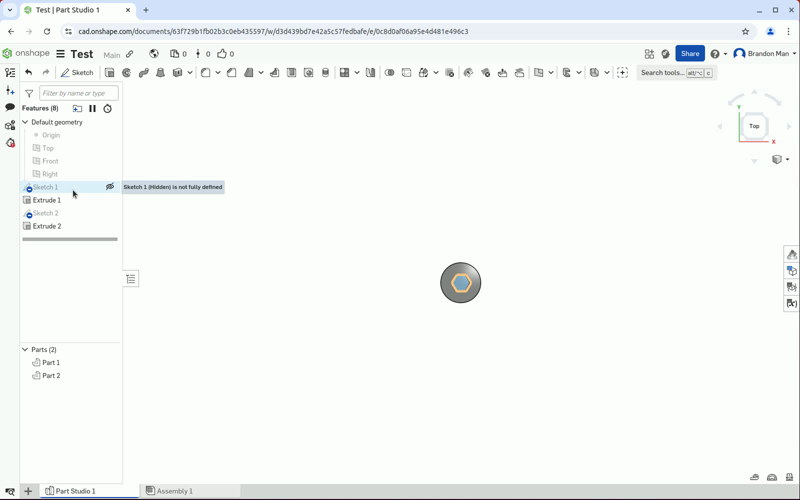
click(73, 189)
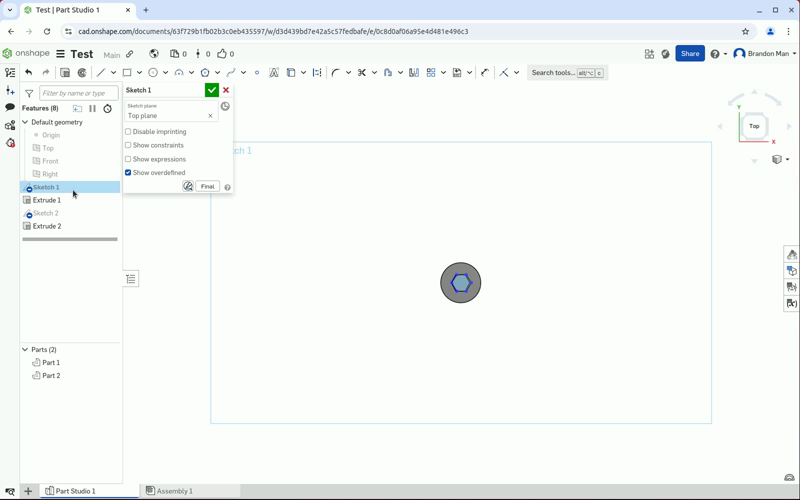
mouse_move(229, 92)
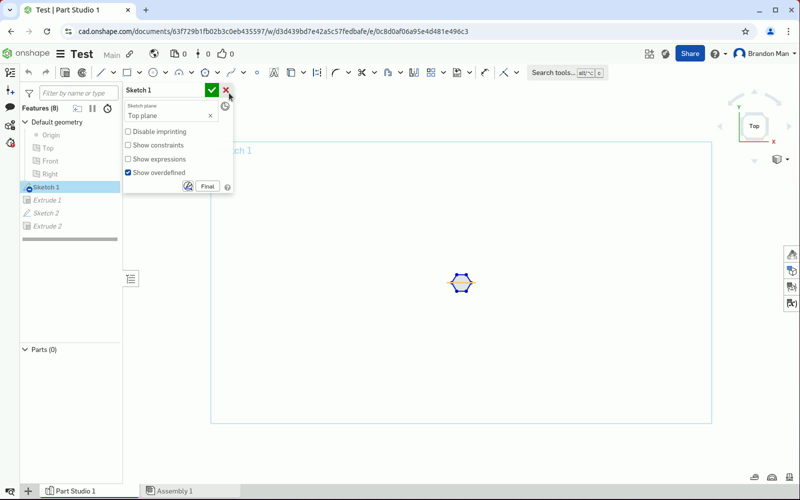
click(229, 92)
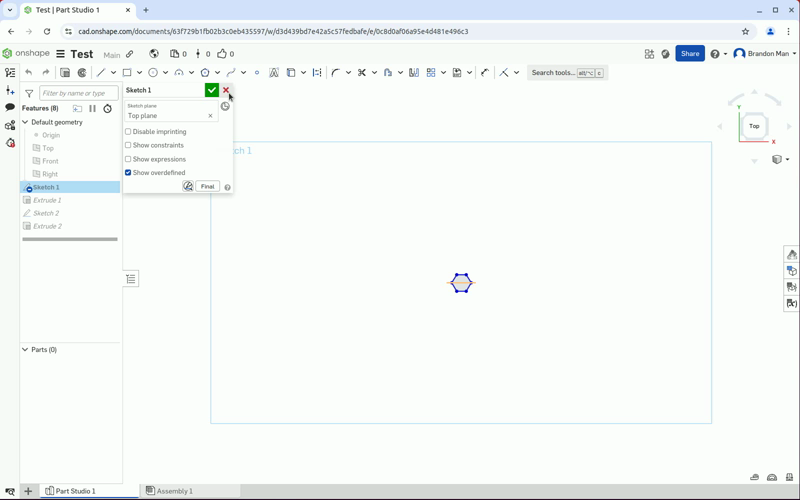
key(shift+s)
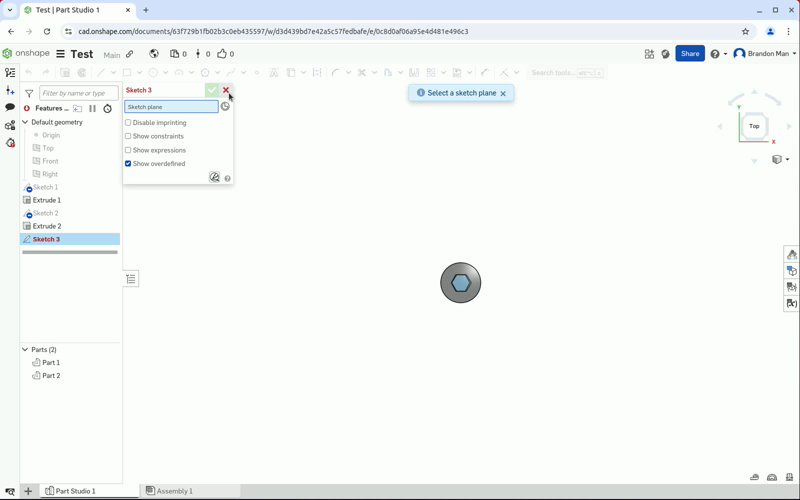
mouse_move(73, 150)
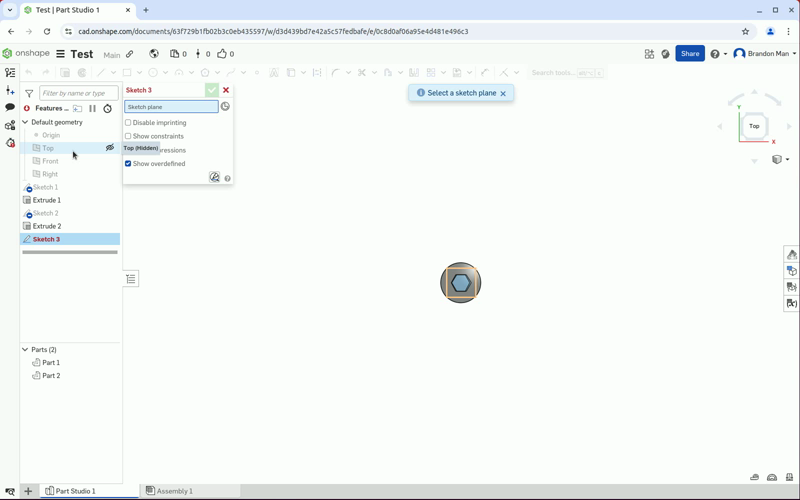
click(73, 150)
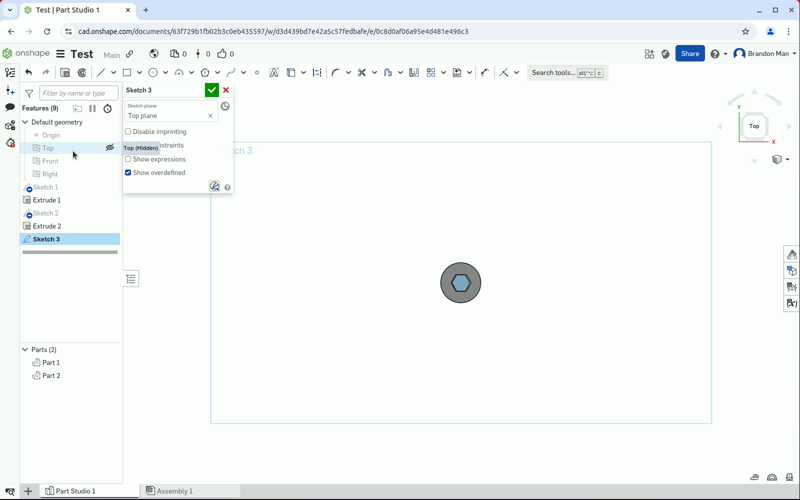
mouse_move(73, 352)
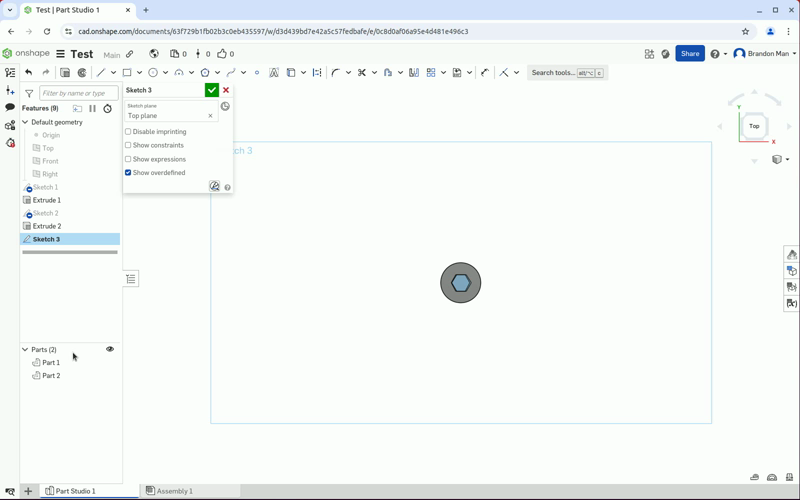
key(y)
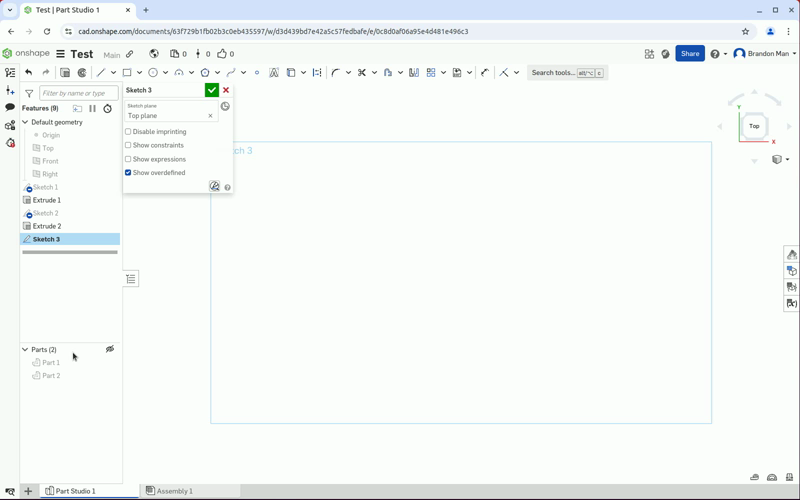
key(l)
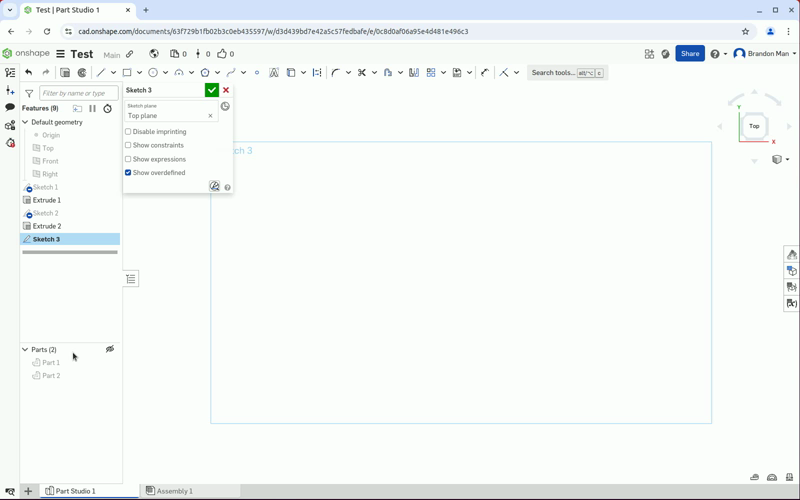
key_down(shift)
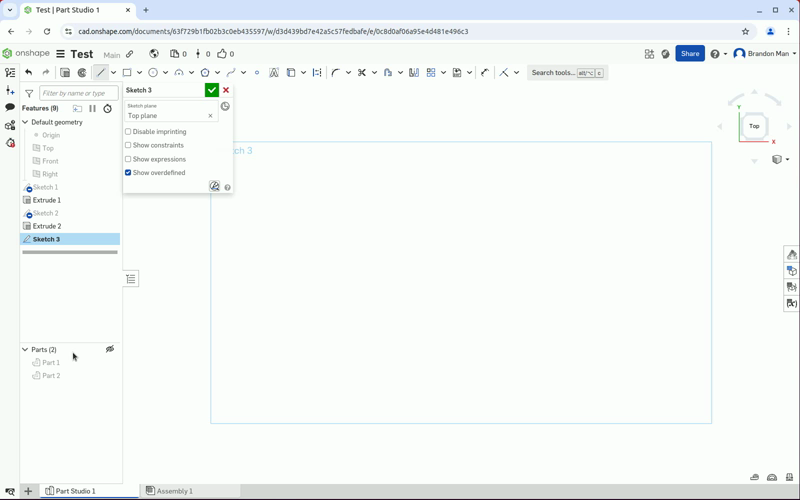
mouse_move(451, 282)
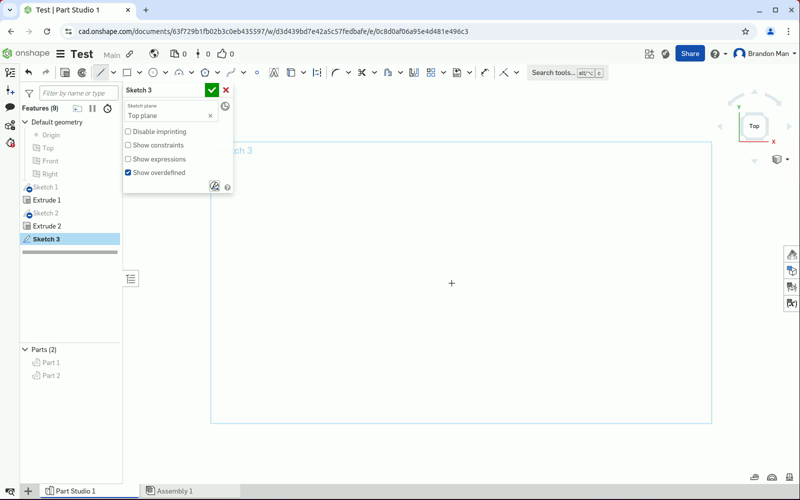
click(451, 282)
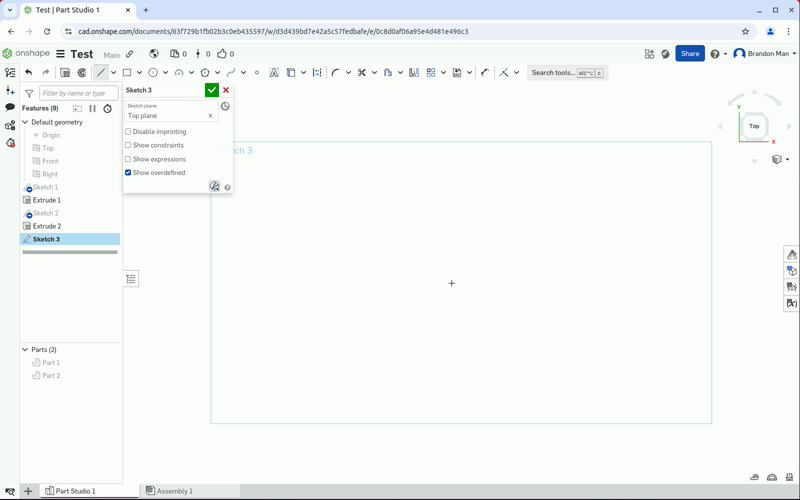
key_up(shift)
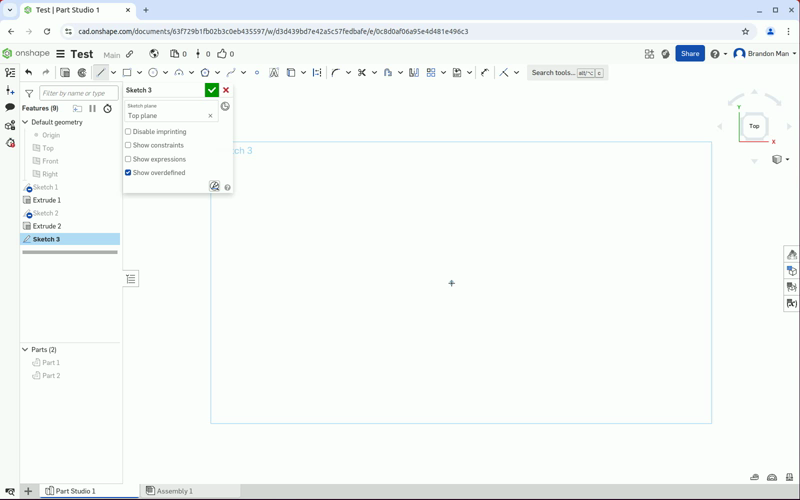
key_down(shift)
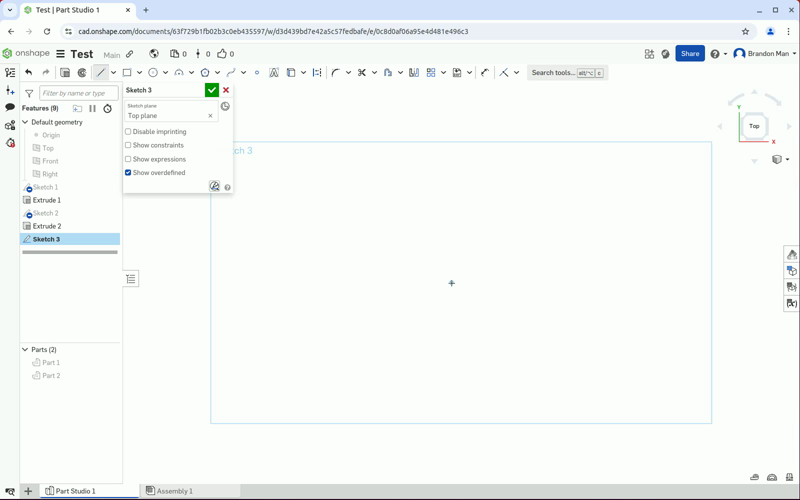
mouse_move(481, 282)
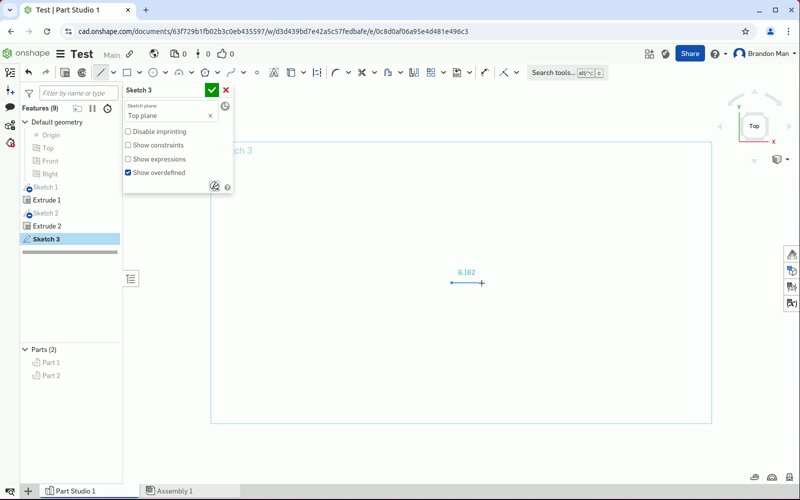
mouse_move(456, 291)
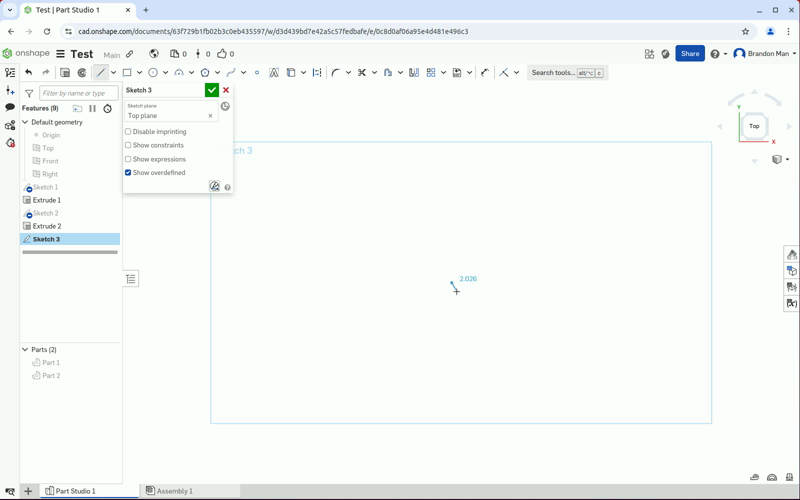
click(456, 291)
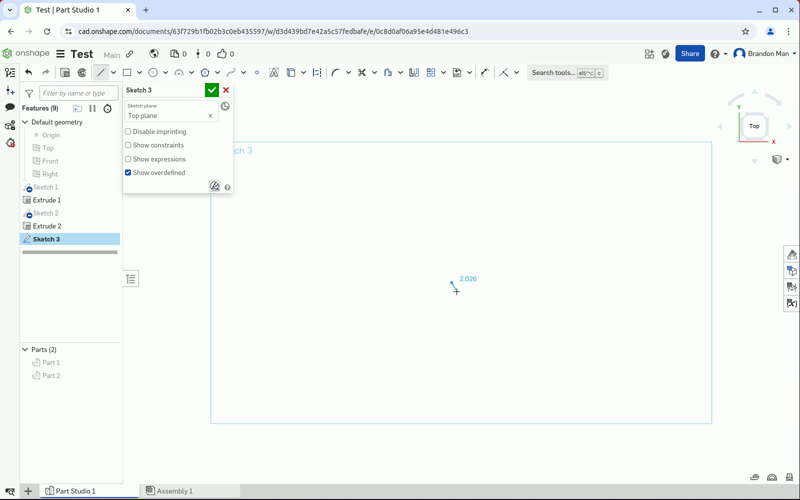
key_up(shift)
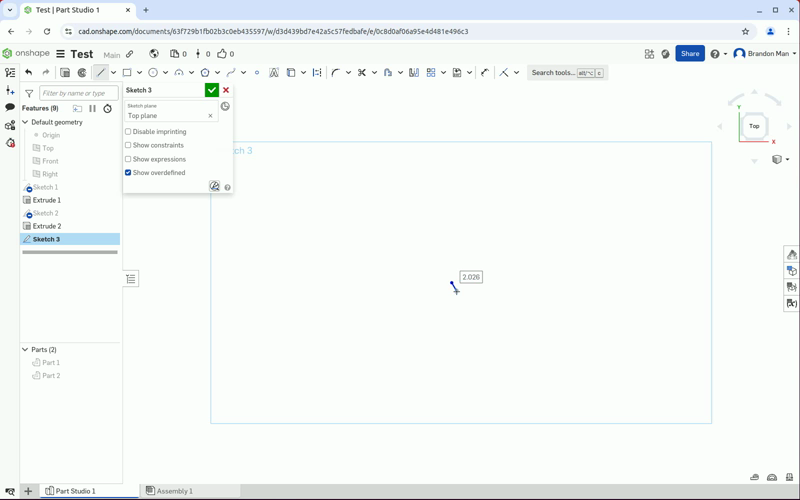
key_down(shift)
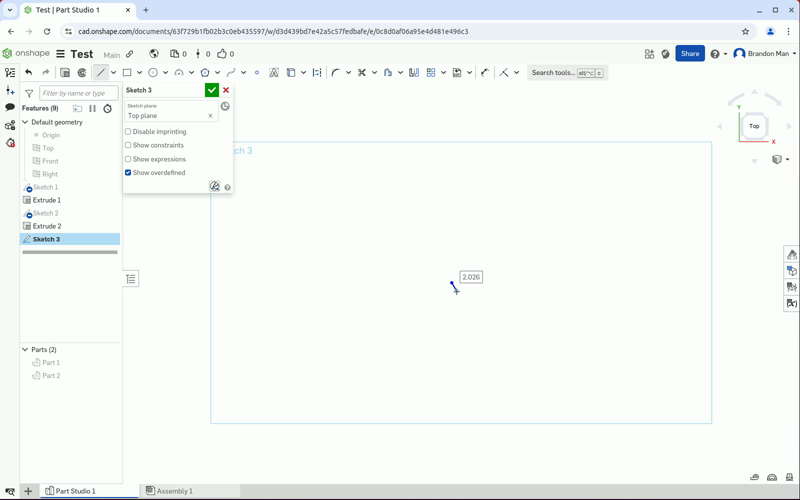
mouse_move(486, 291)
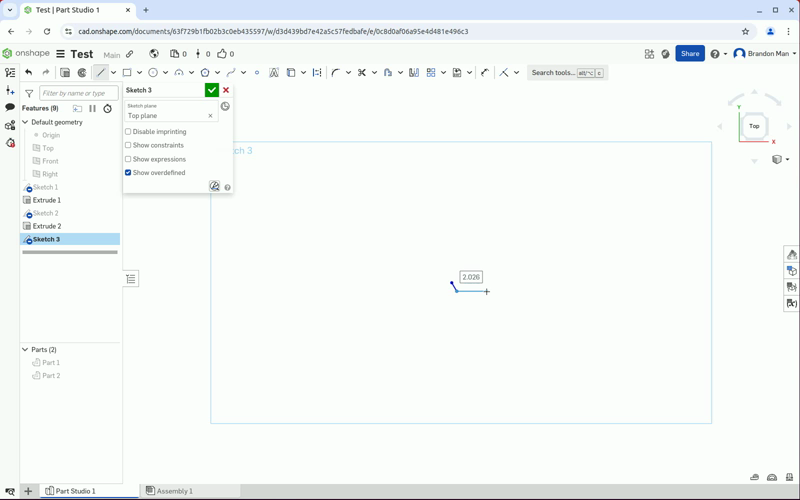
mouse_move(466, 291)
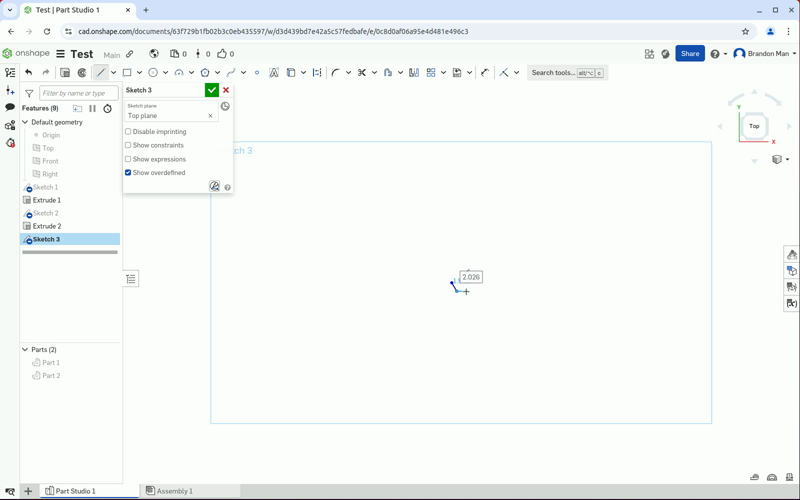
click(466, 291)
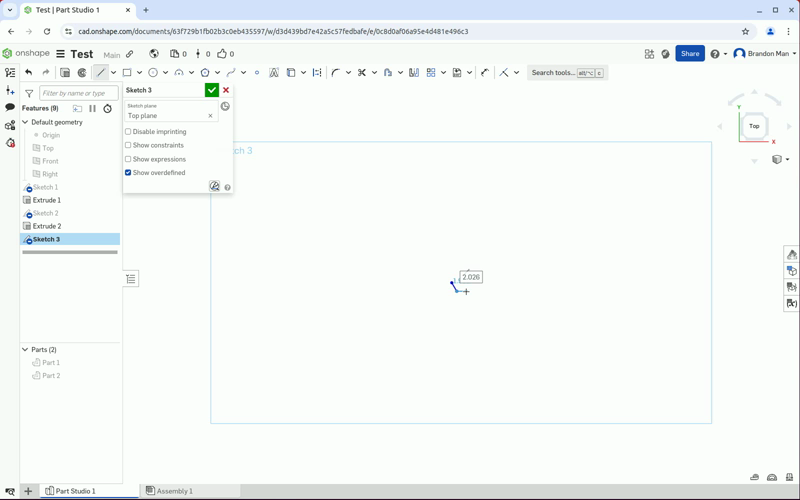
key_up(shift)
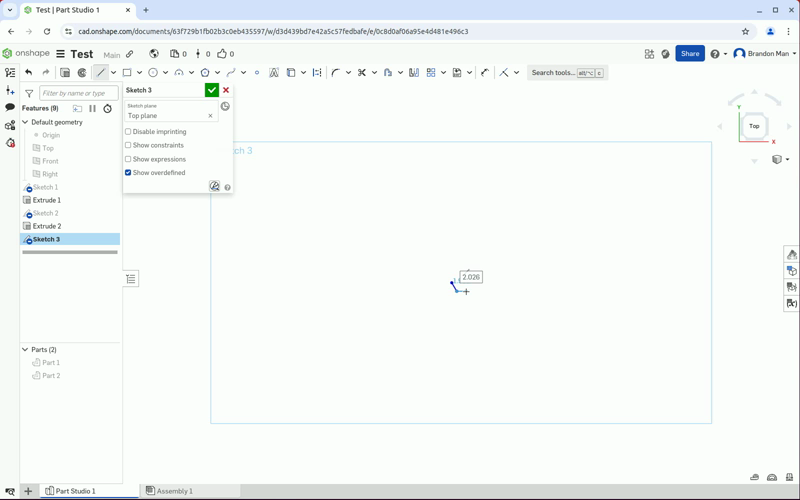
key_down(shift)
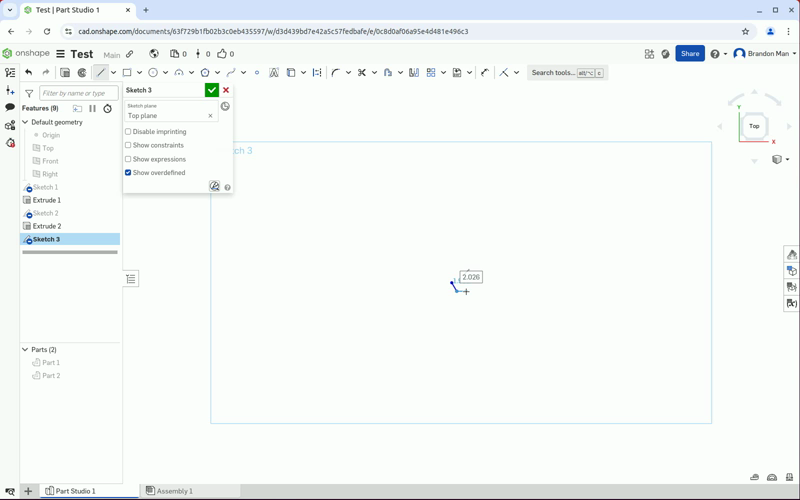
mouse_move(496, 291)
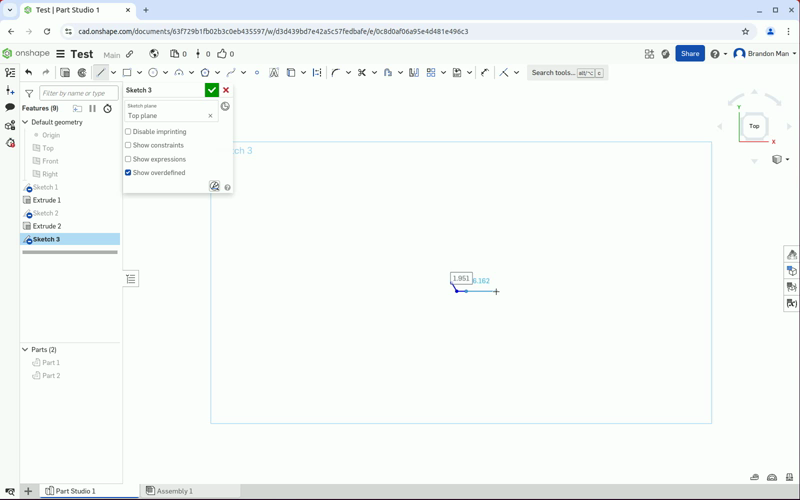
mouse_move(471, 282)
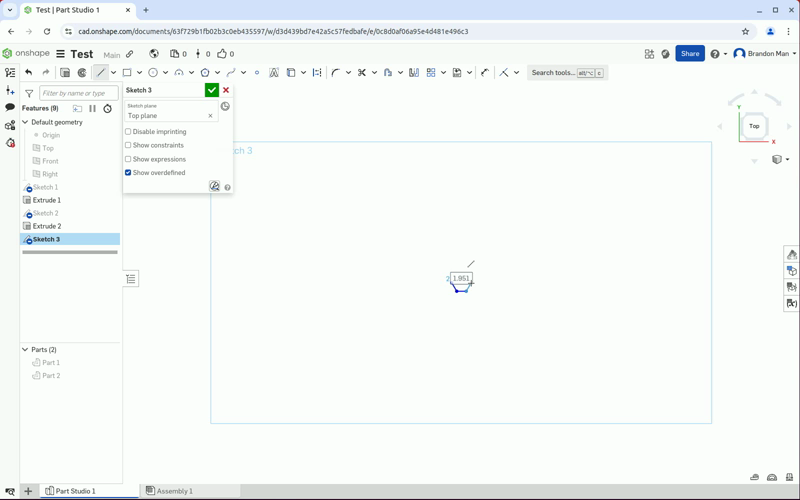
click(471, 282)
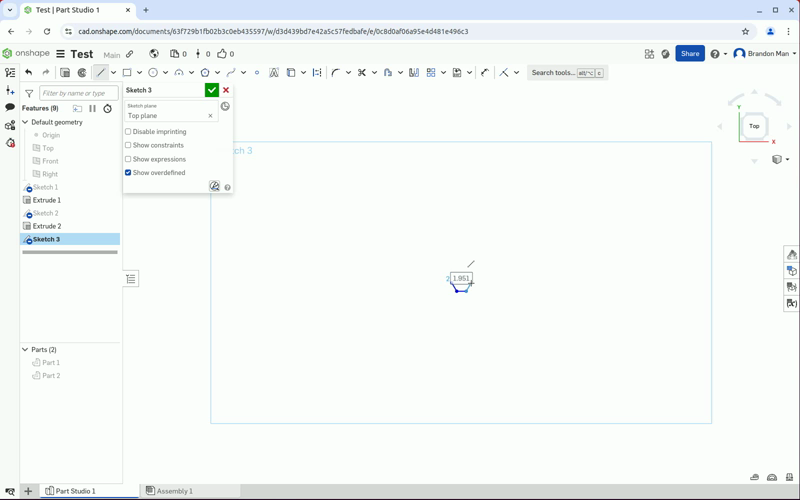
key_up(shift)
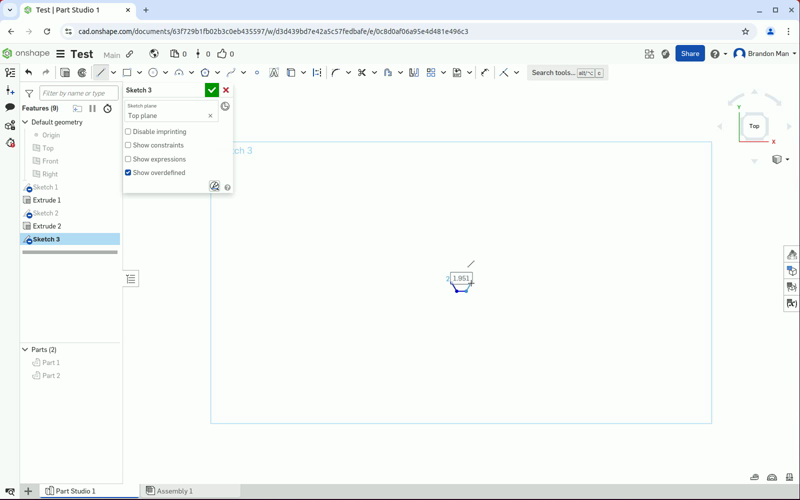
key_down(shift)
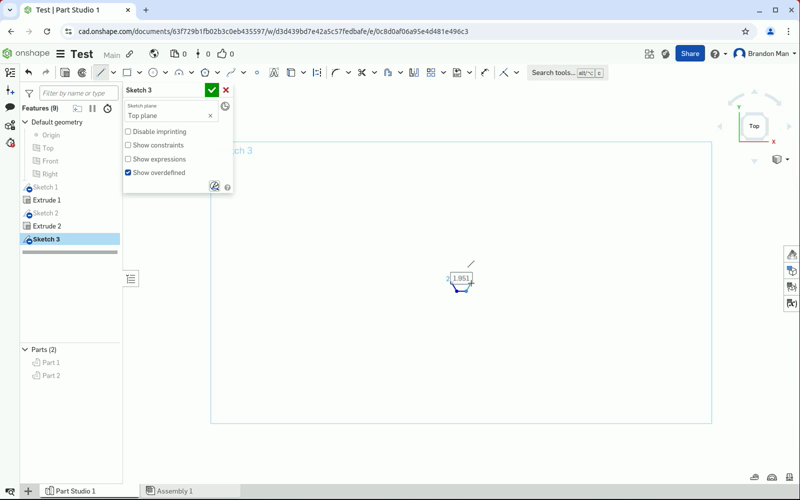
mouse_move(501, 282)
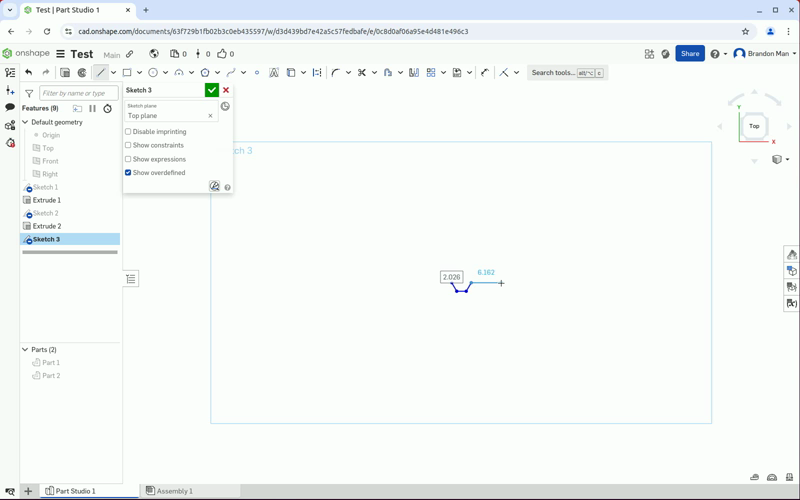
mouse_move(466, 274)
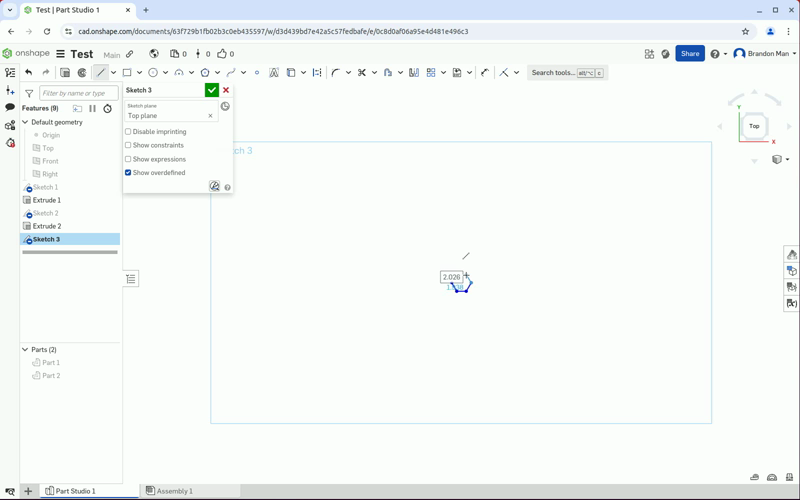
click(466, 274)
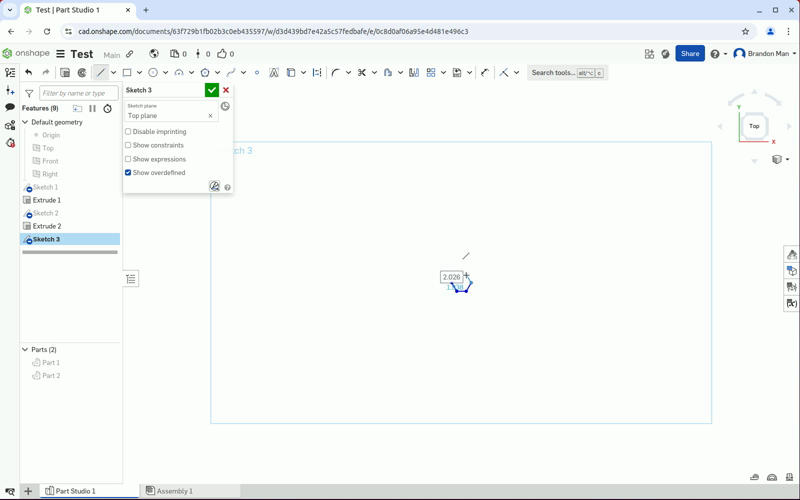
key_up(shift)
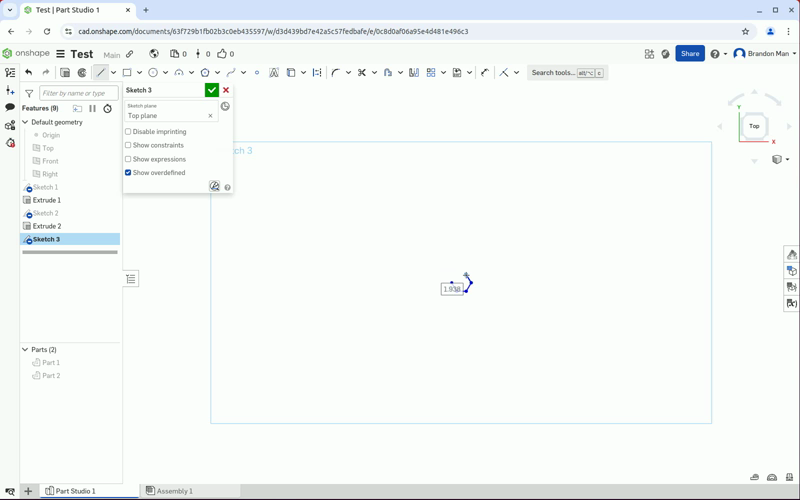
key_down(shift)
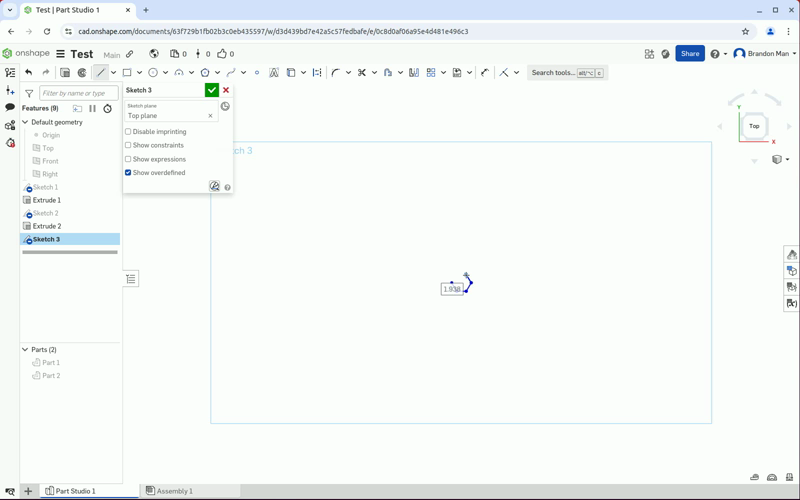
mouse_move(496, 274)
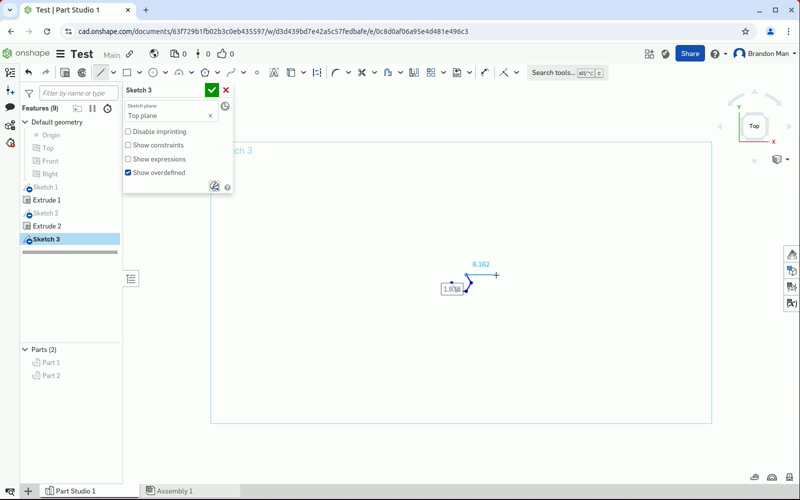
mouse_move(456, 274)
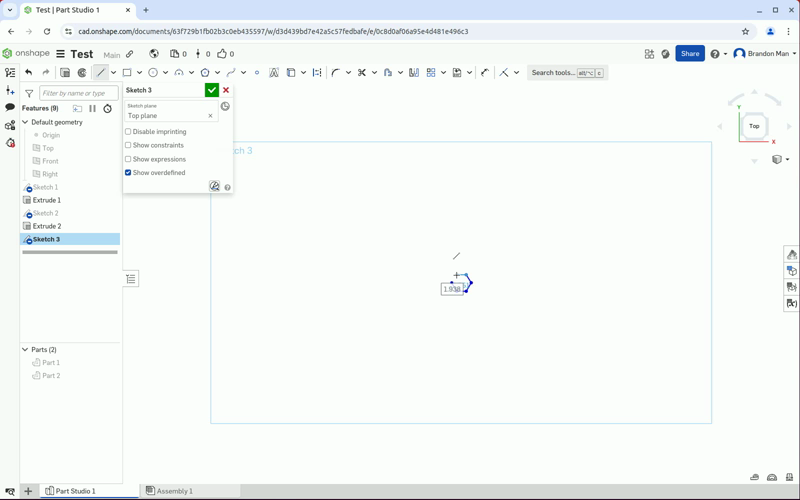
click(456, 274)
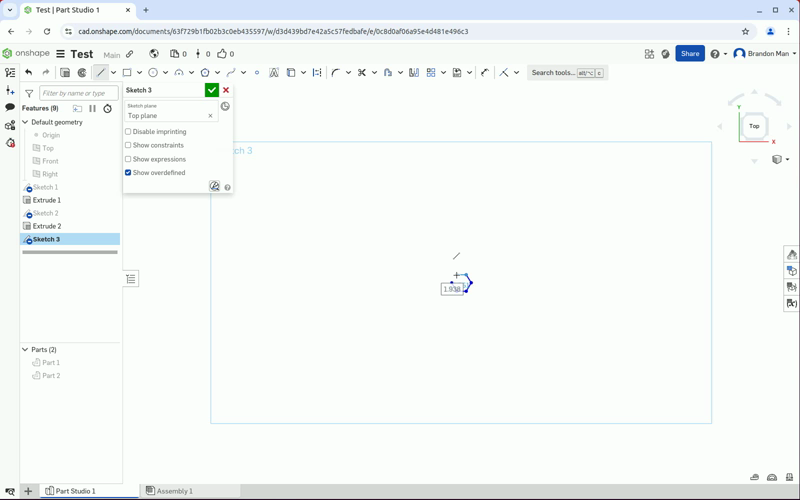
key_up(shift)
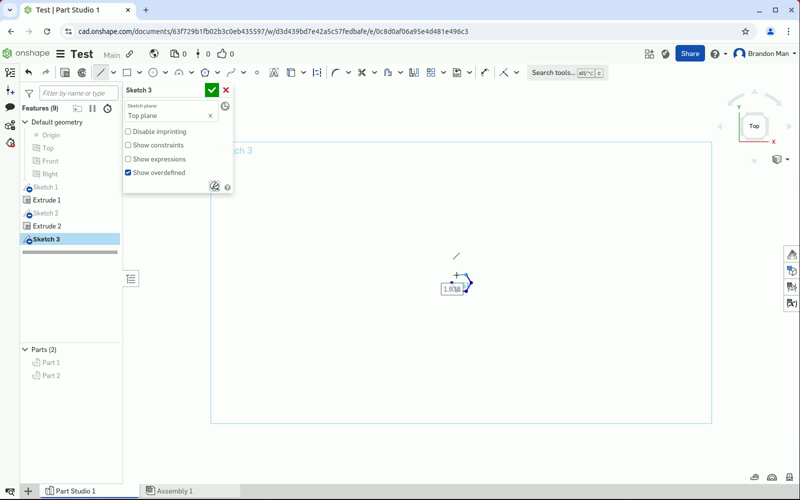
mouse_move(486, 274)
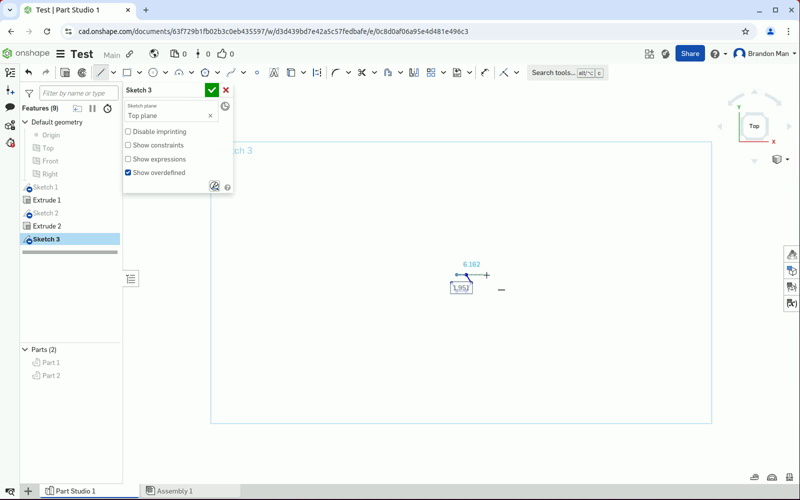
key_down(shift)
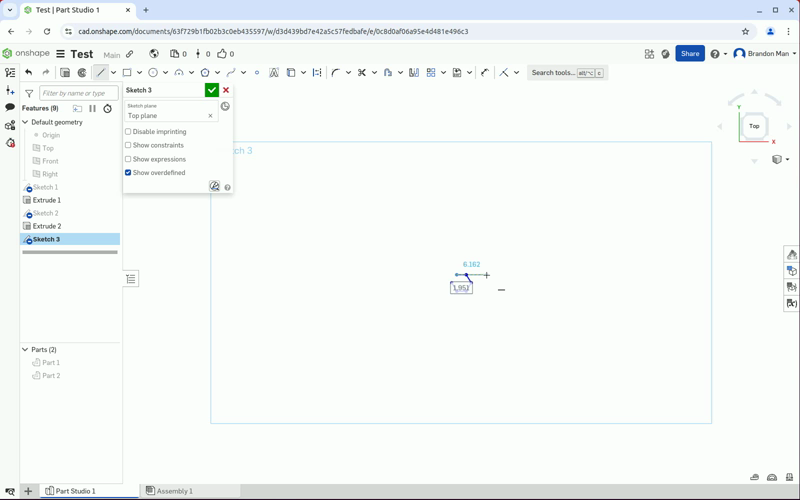
mouse_move(451, 282)
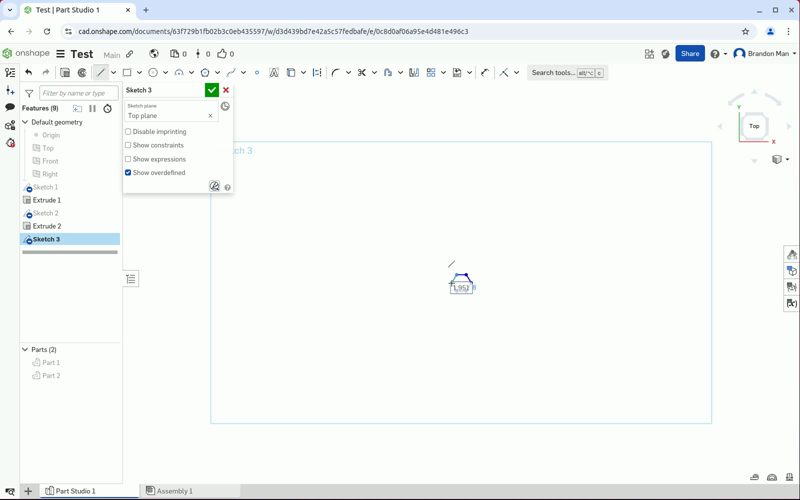
key_up(shift)
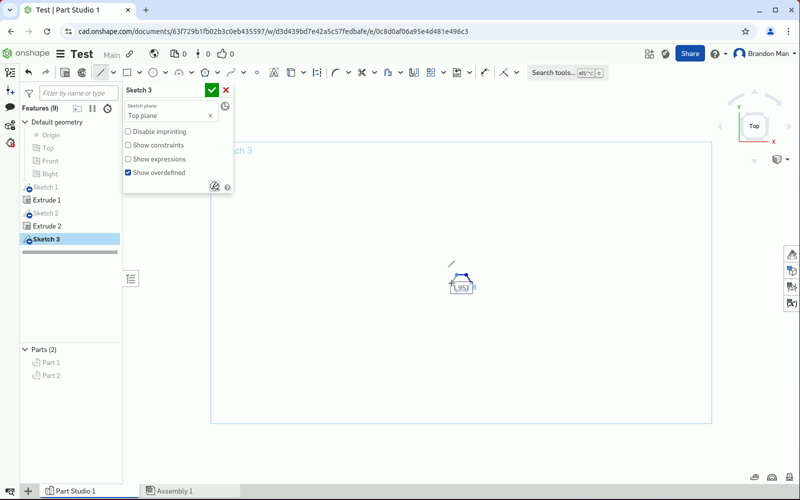
click(451, 282)
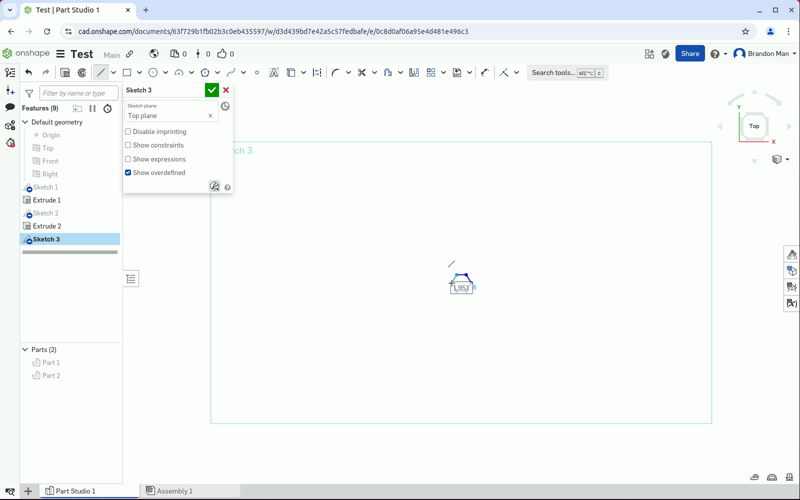
key(esc)
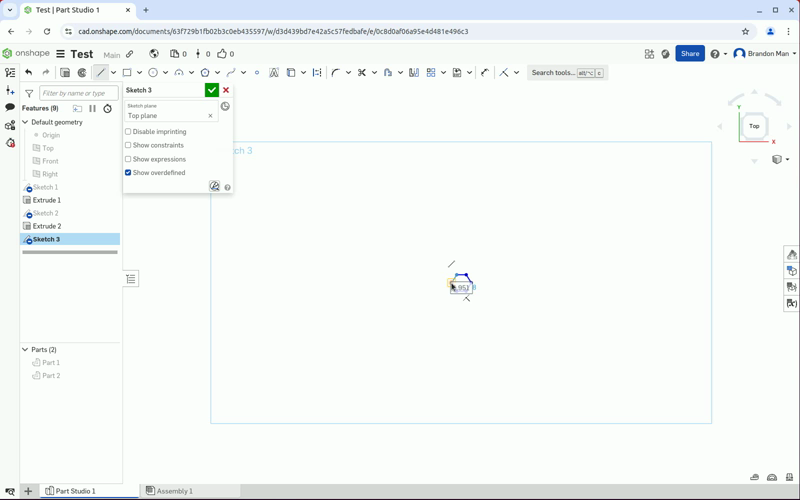
mouse_move(466, 283)
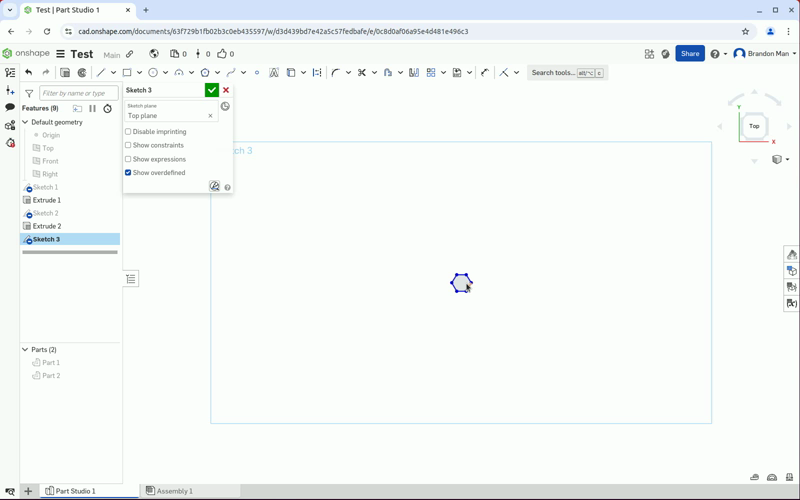
scroll(6)
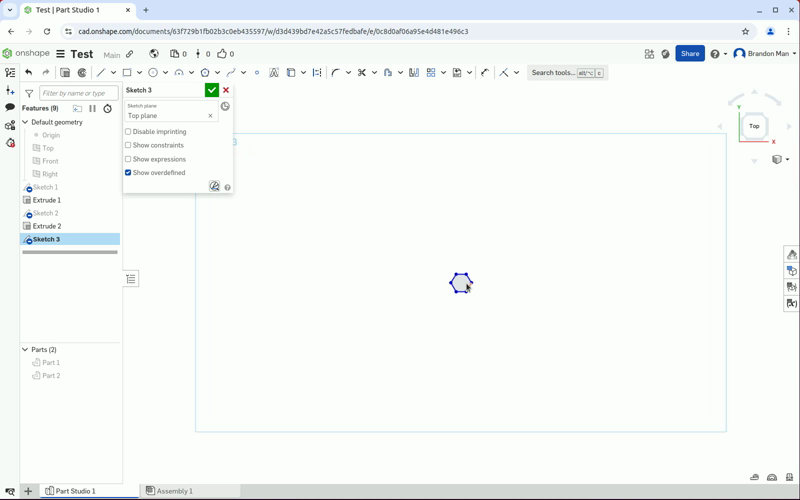
scroll(6)
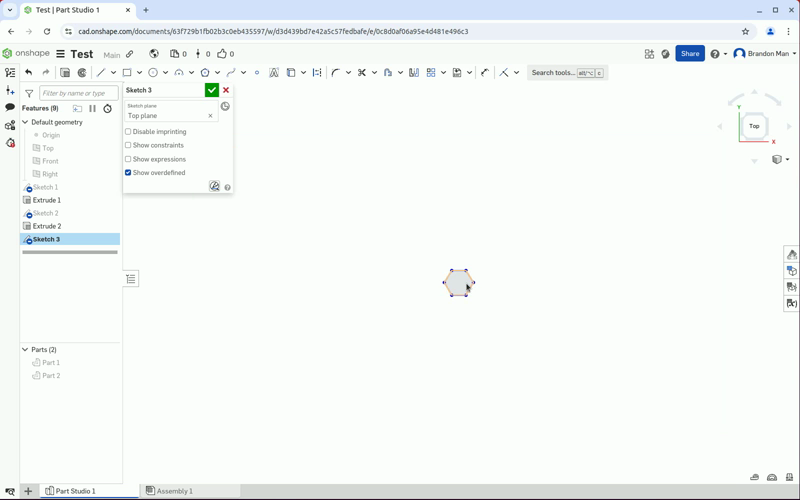
scroll(6)
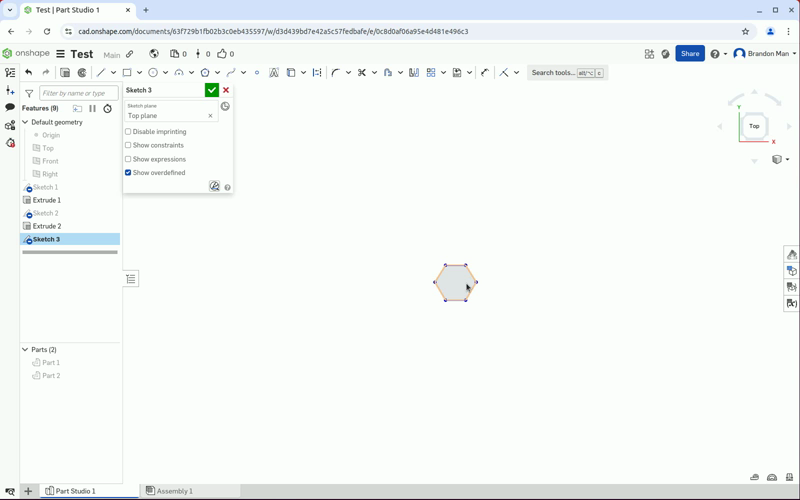
scroll(6)
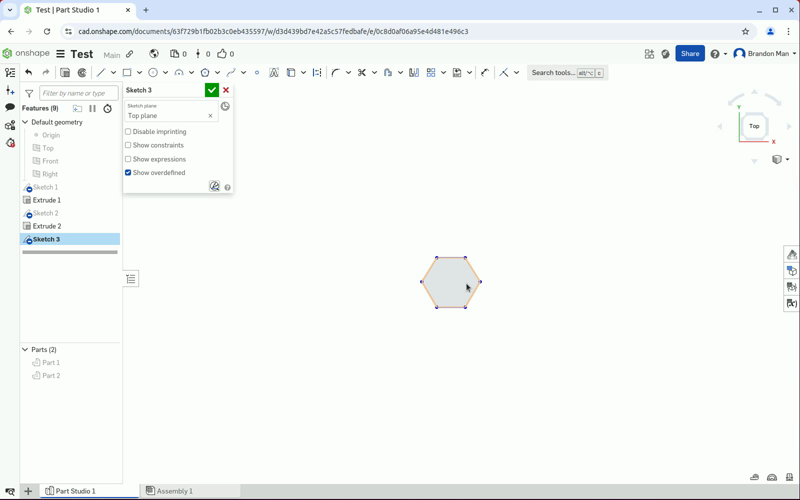
scroll(6)
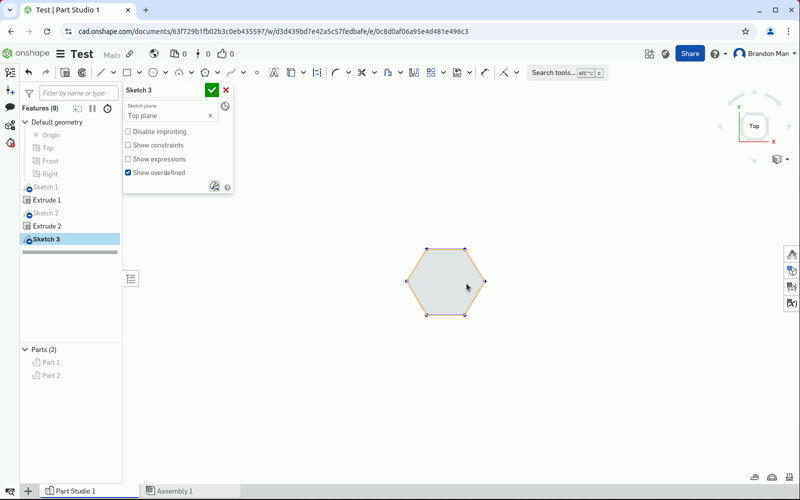
scroll(6)
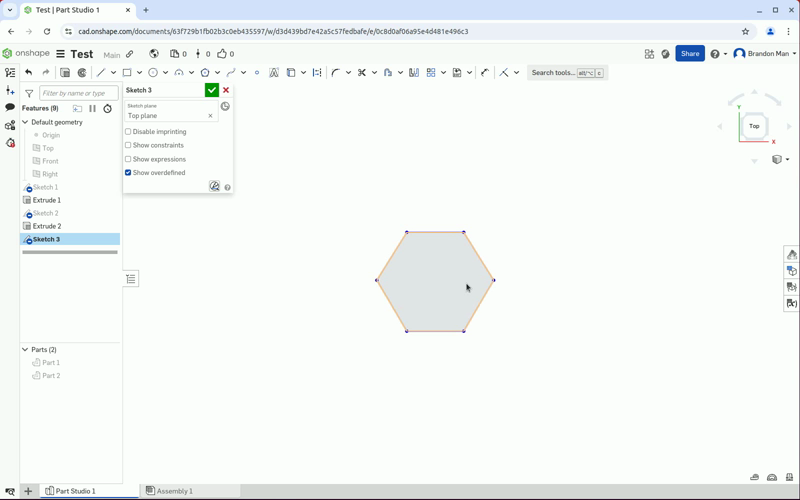
scroll(6)
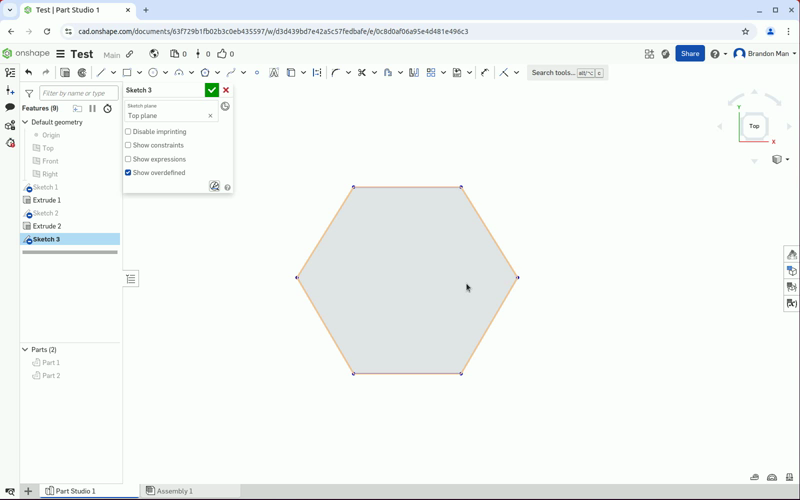
click(466, 283)
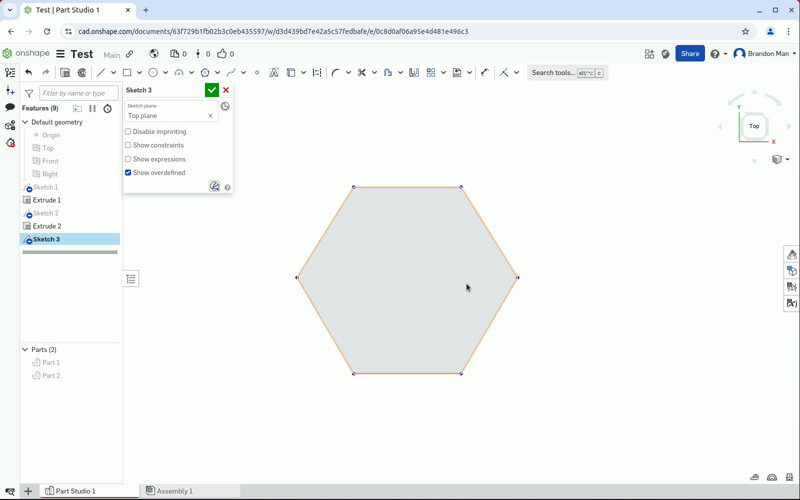
scroll(-6)
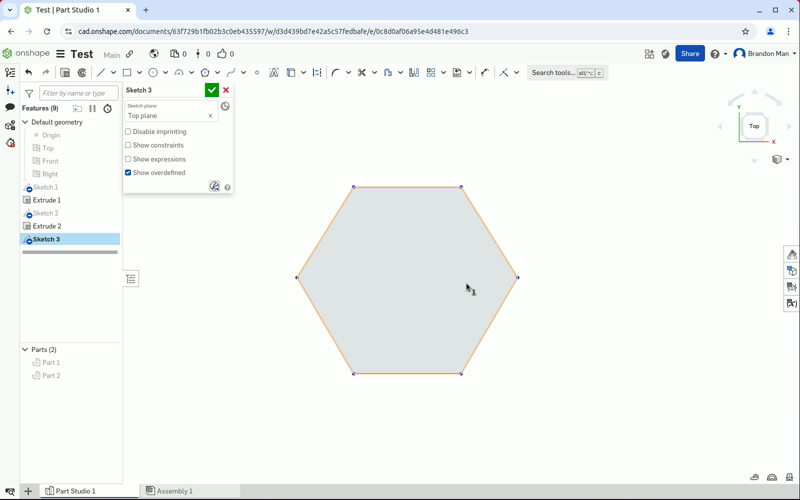
scroll(-6)
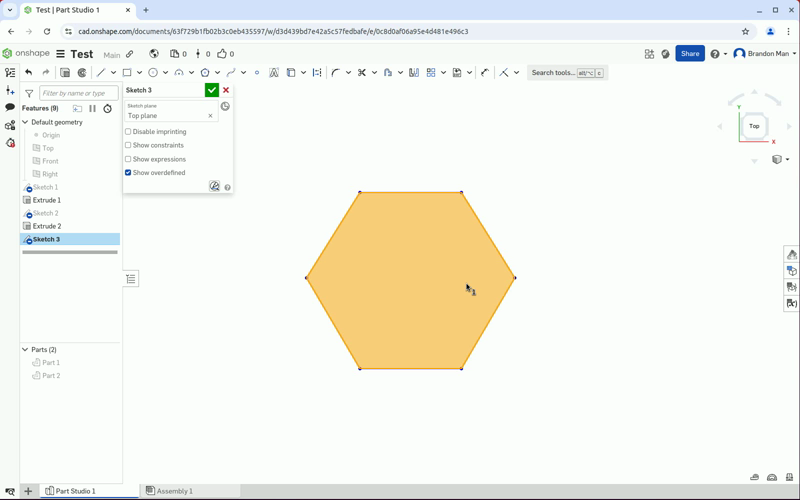
scroll(-6)
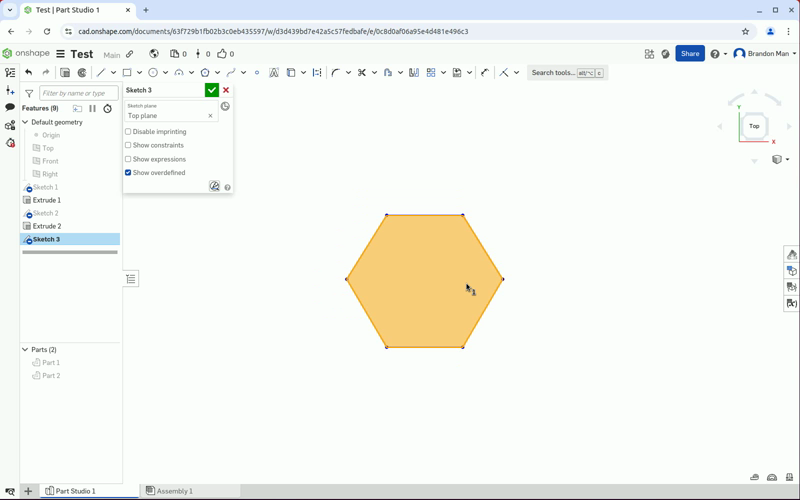
scroll(-6)
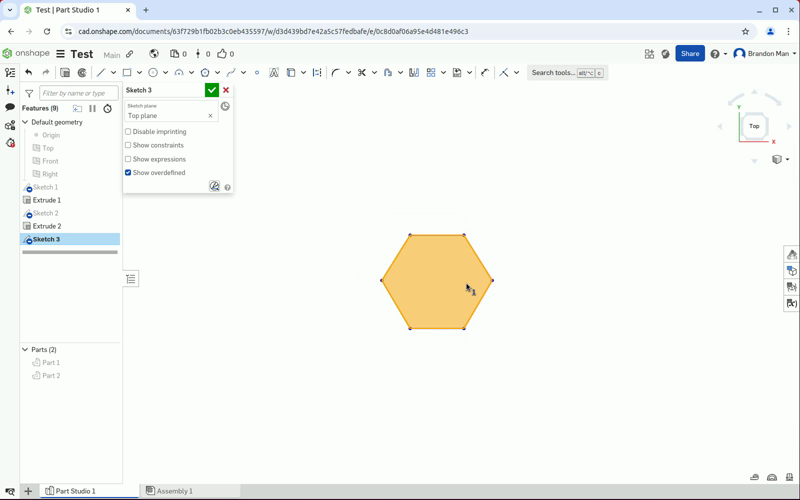
scroll(-6)
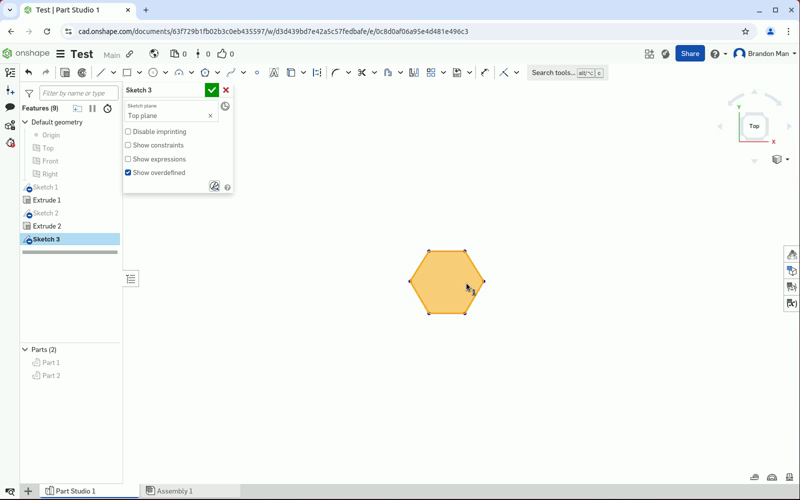
scroll(-6)
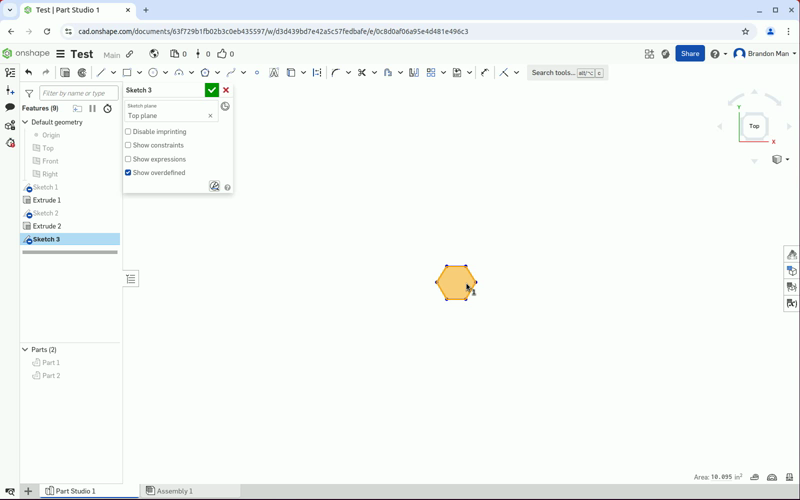
scroll(-6)
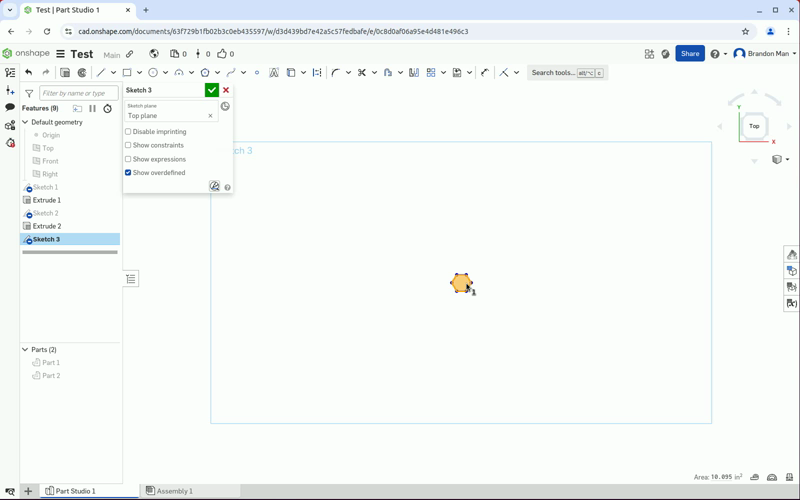
mouse_move(73, 352)
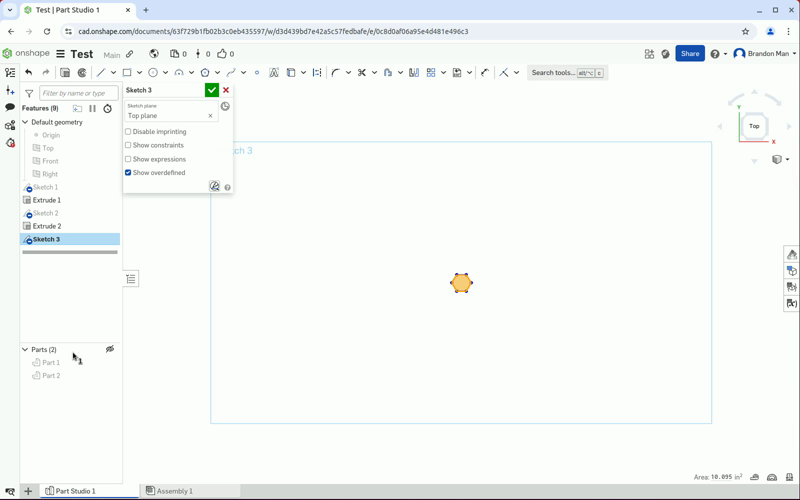
key(shift+y)
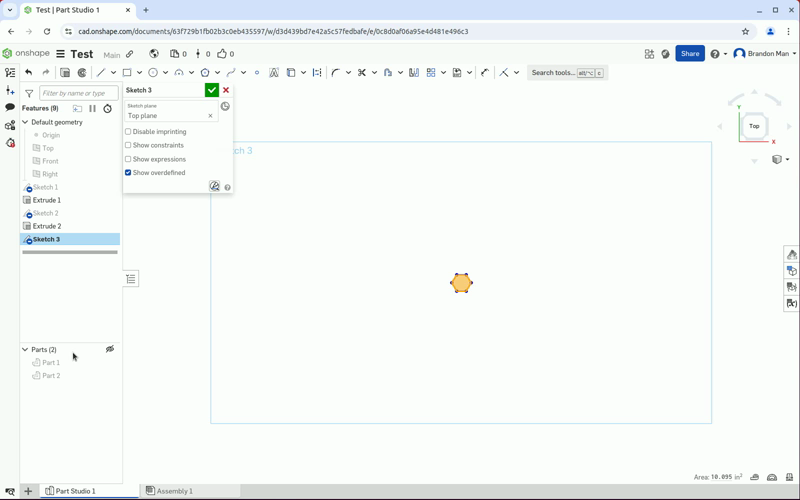
key(shift+e)
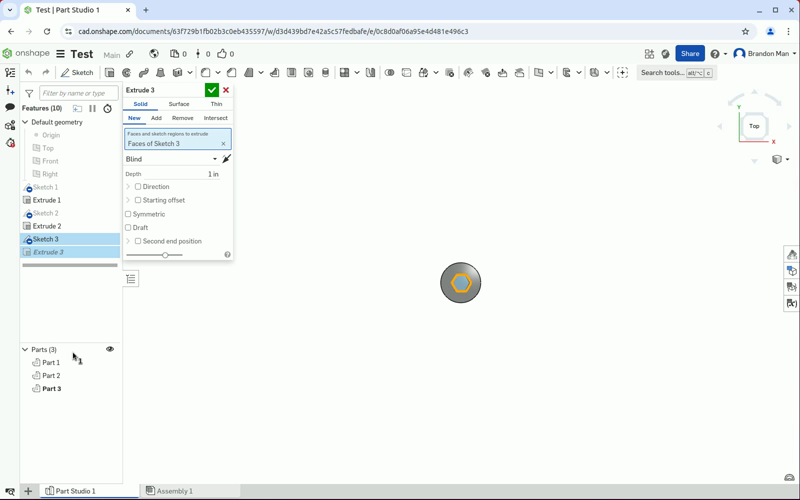
mouse_move(143, 106)
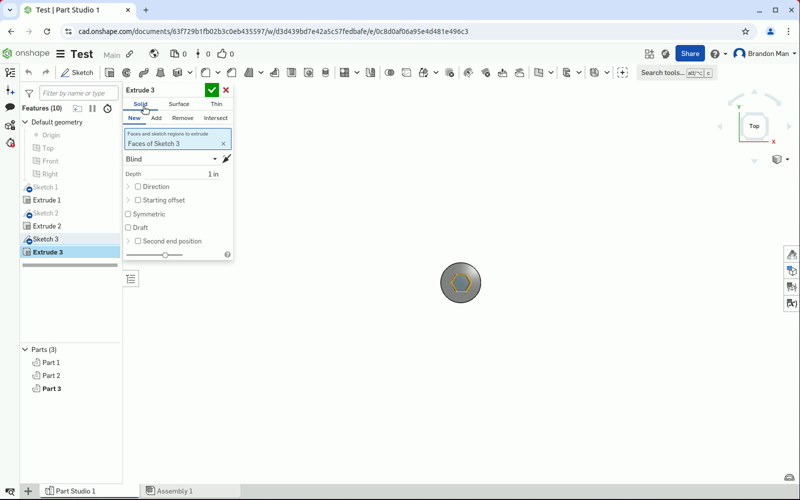
click(143, 106)
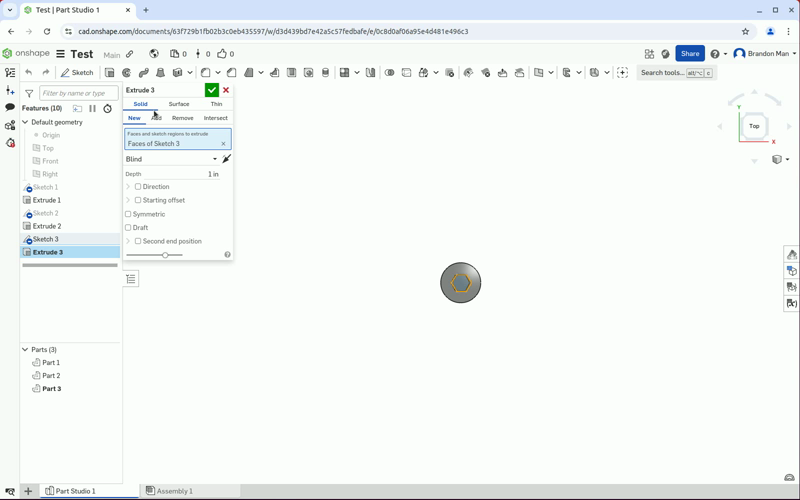
mouse_move(186, 120)
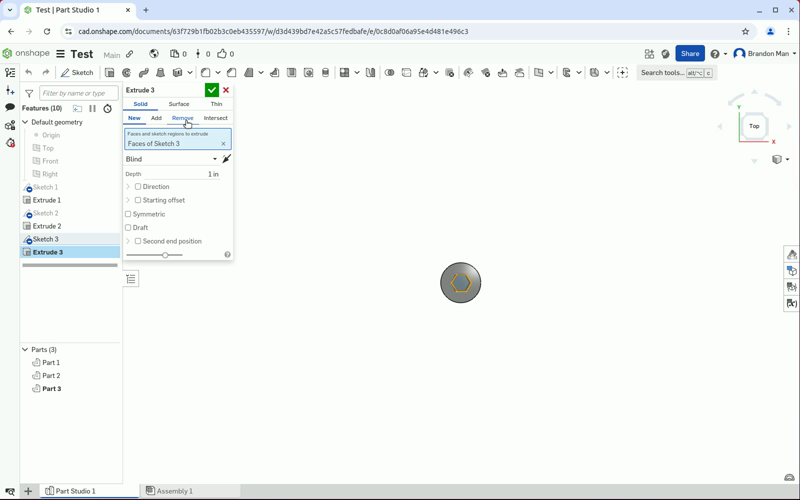
click(186, 120)
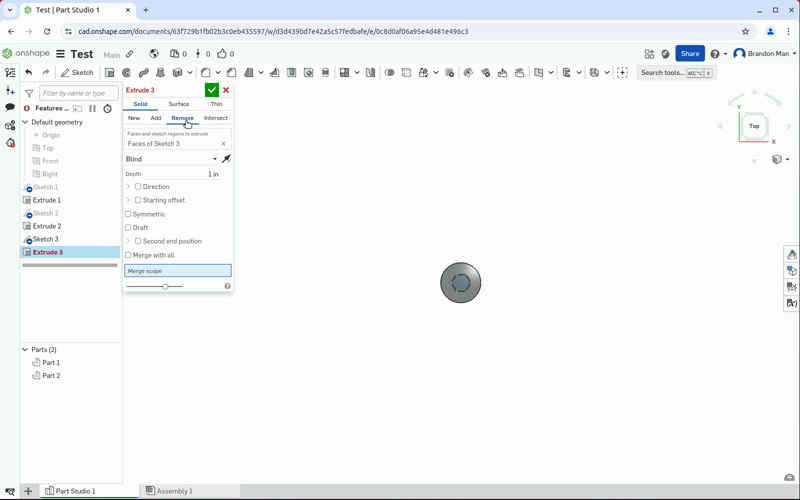
key(tab, 4)
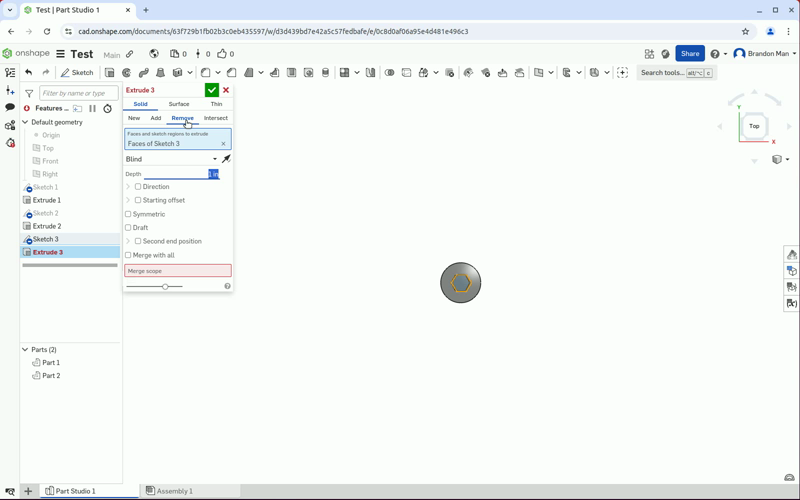
text(-2.166)
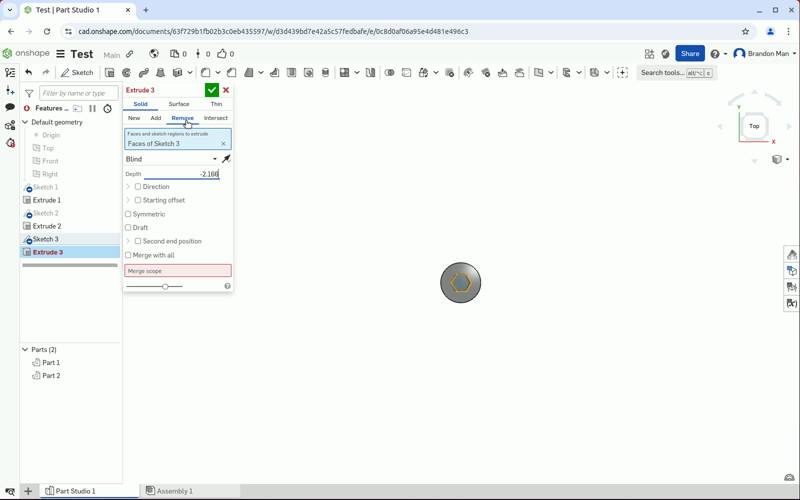
key(tab, 6)
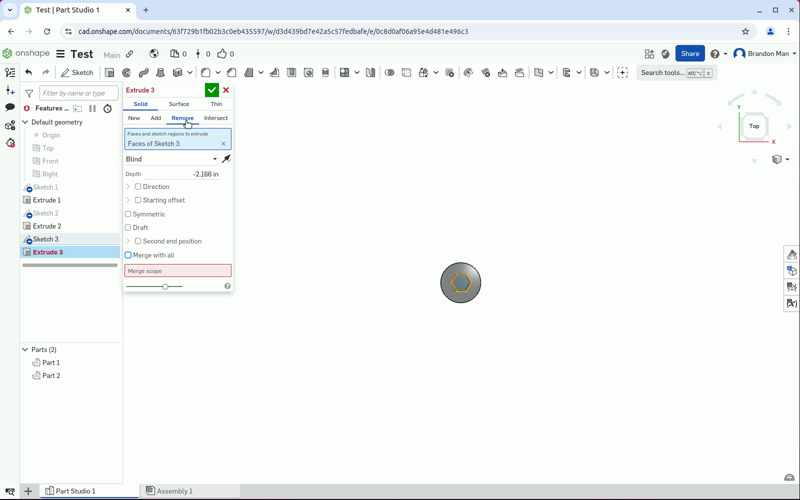
key(space)
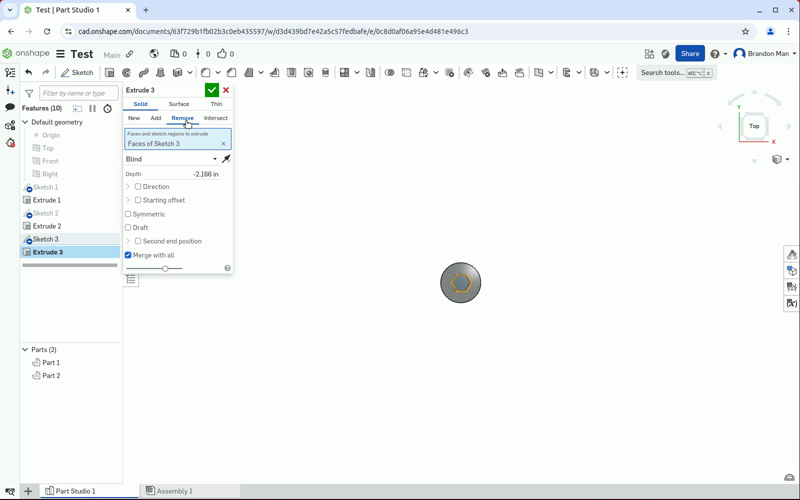
key(enter)
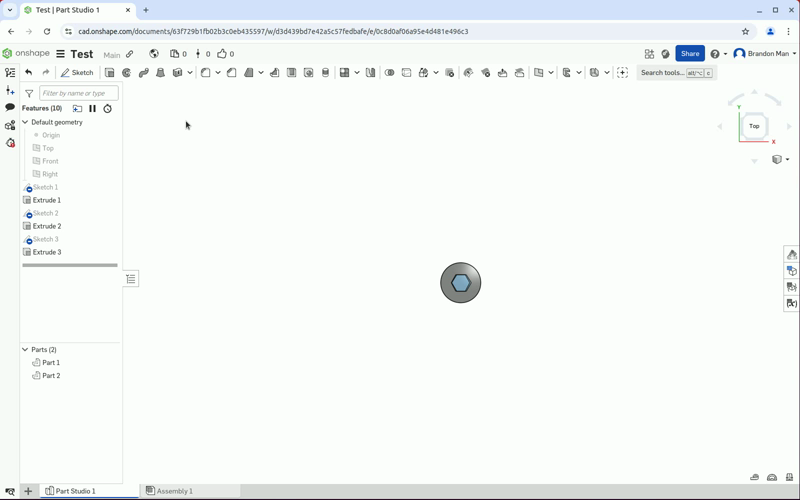
key(shift+h)
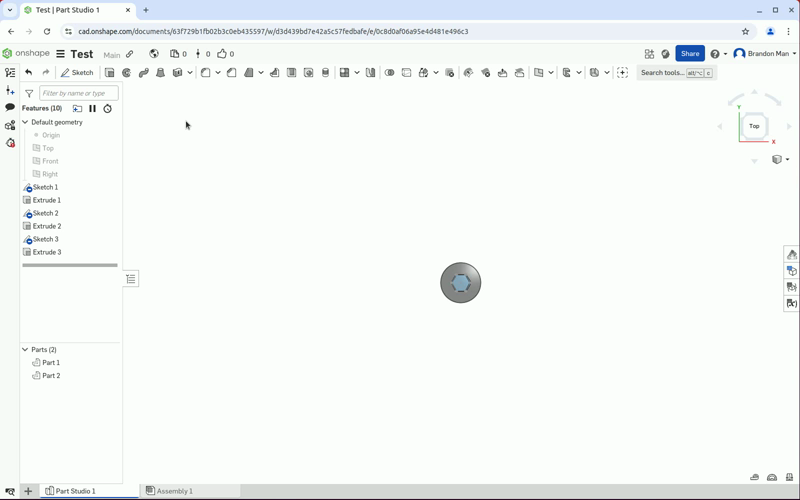
key(shift+h)
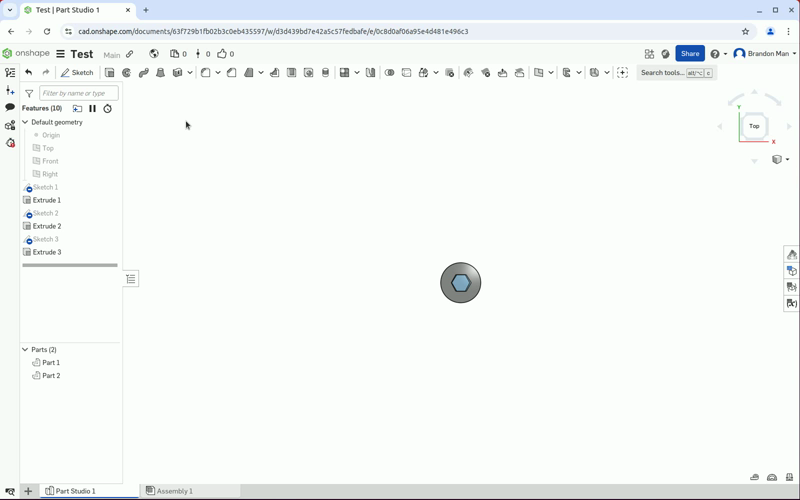
mouse_move(73, 189)
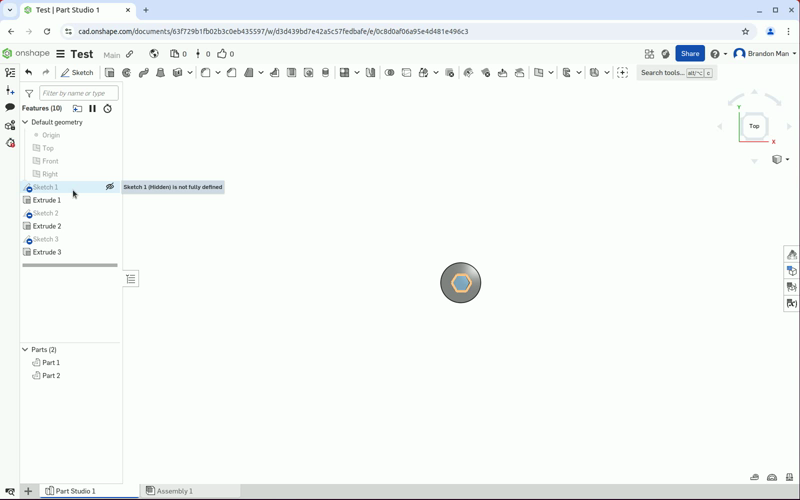
click(73, 189)
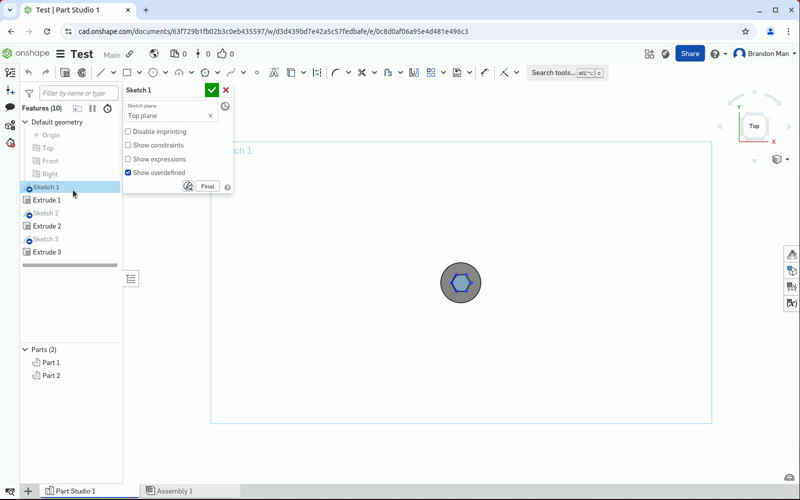
mouse_move(229, 92)
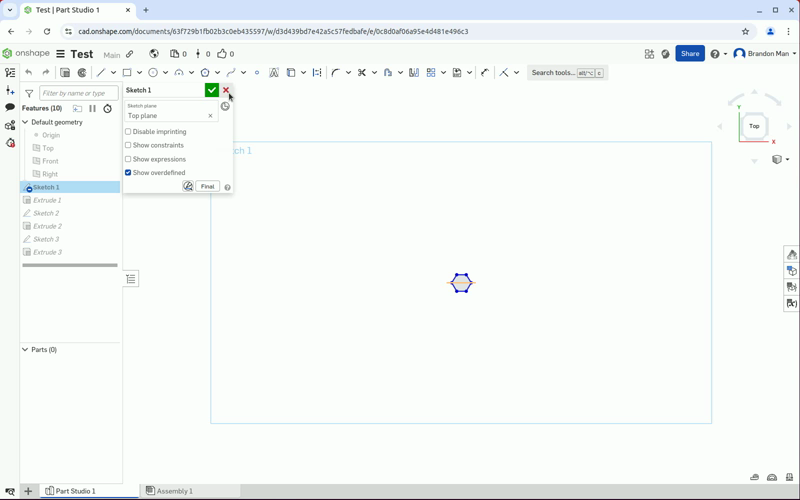
click(229, 92)
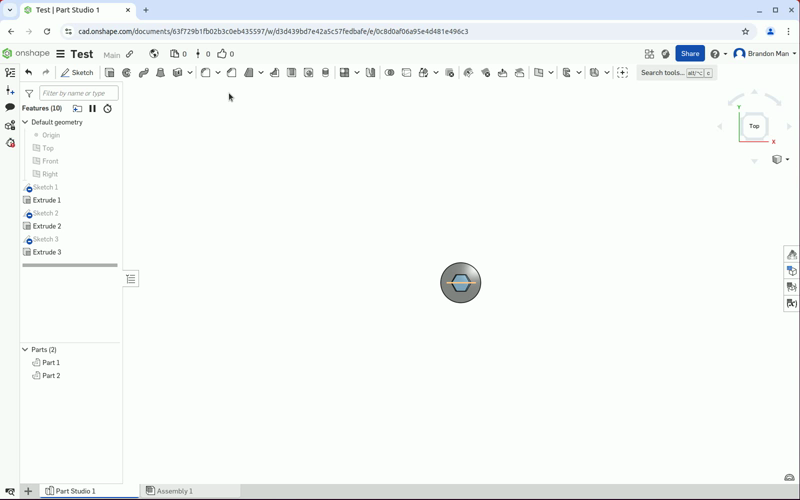
mouse_move(541, 75)
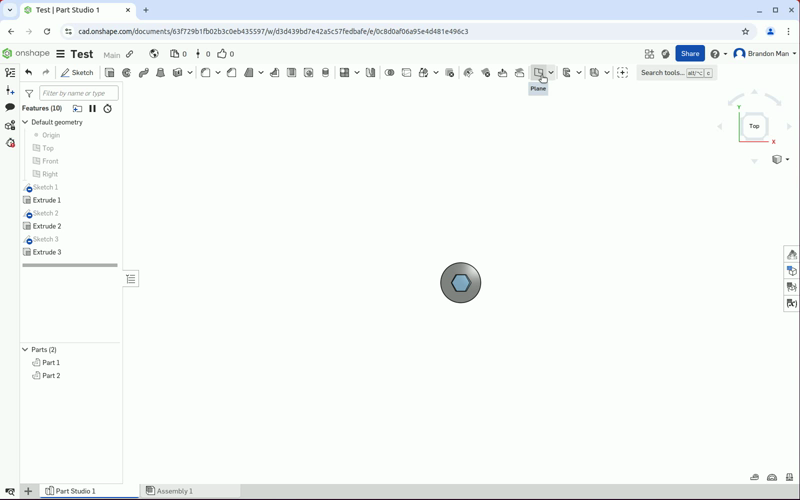
click(541, 75)
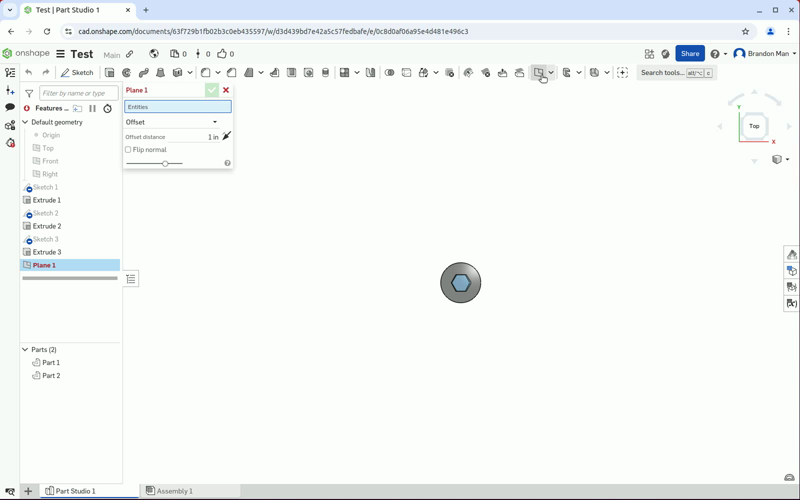
mouse_move(73, 150)
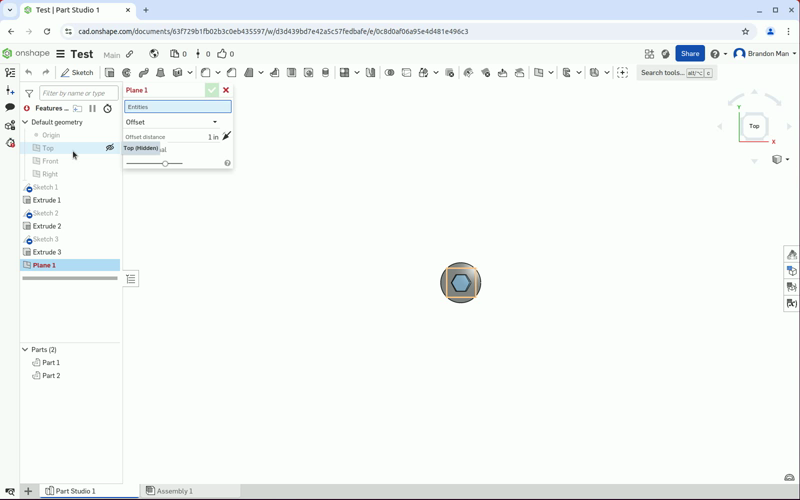
click(73, 150)
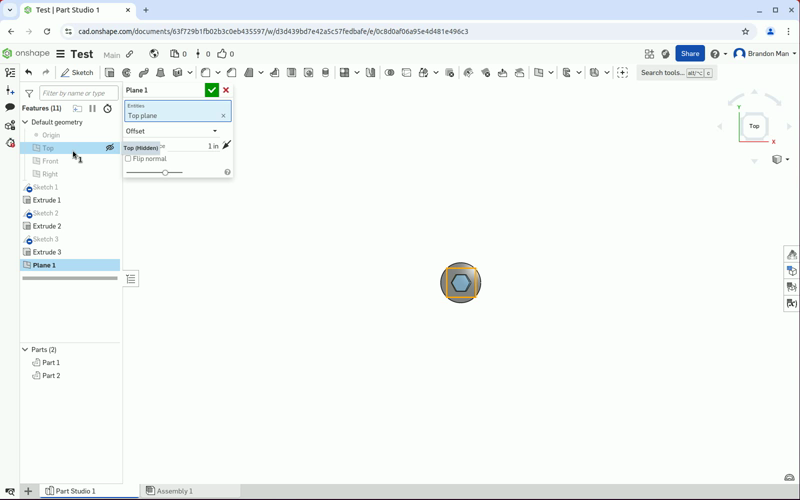
key(tab, 2)
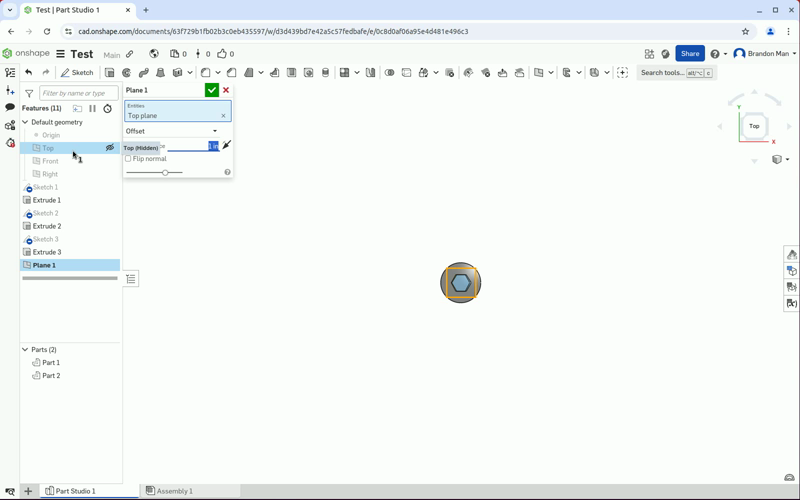
text(4.098)
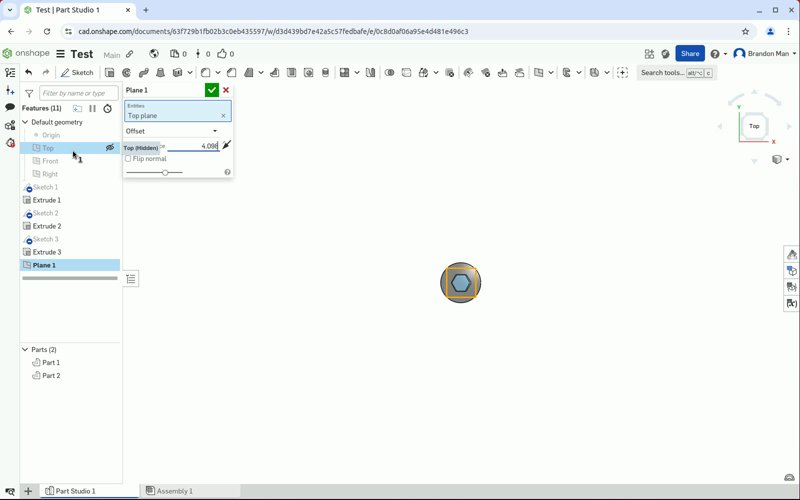
key(enter, 2)
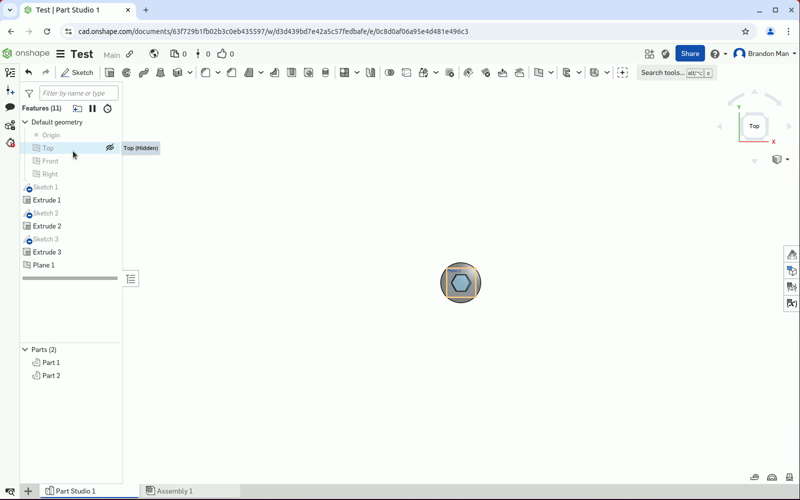
key(shift+s)
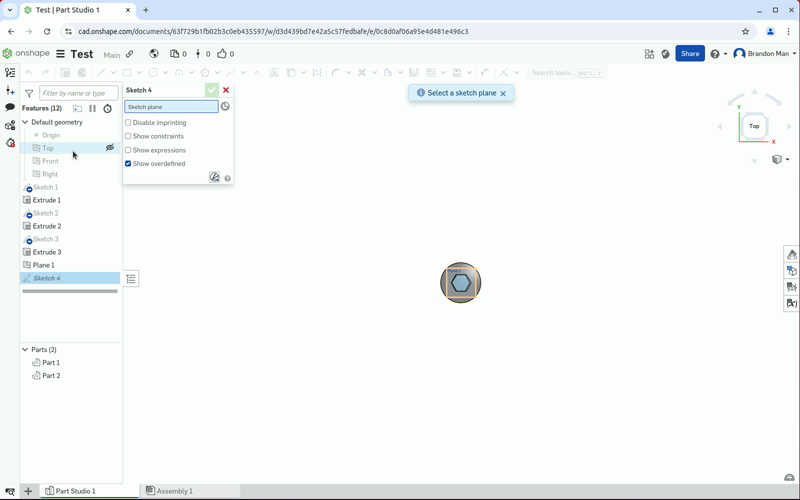
mouse_move(73, 267)
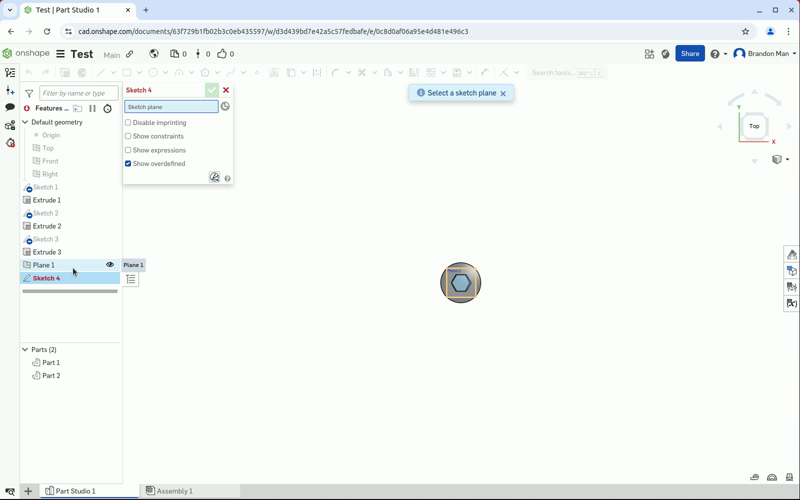
click(73, 267)
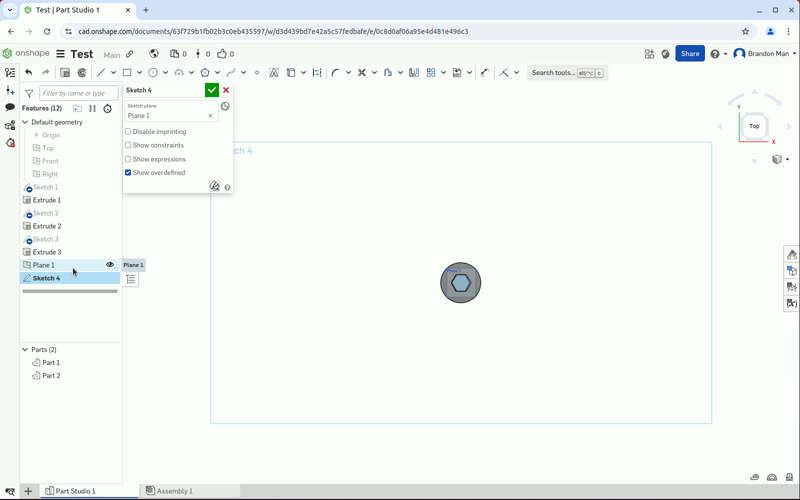
mouse_move(73, 352)
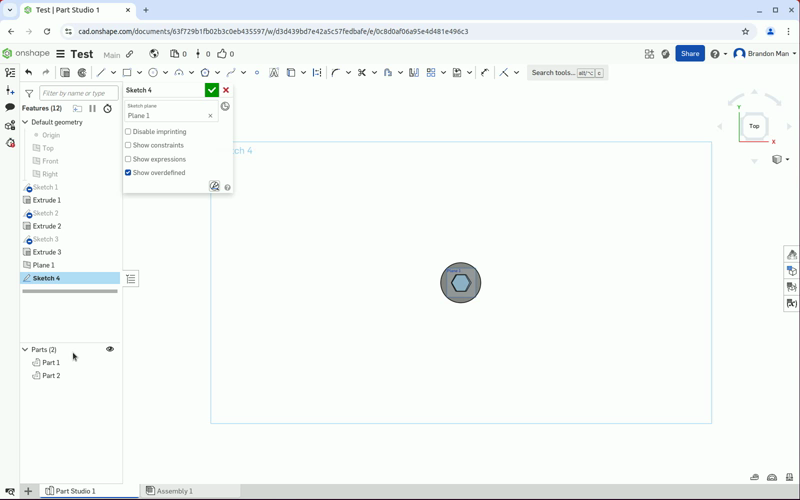
key(y)
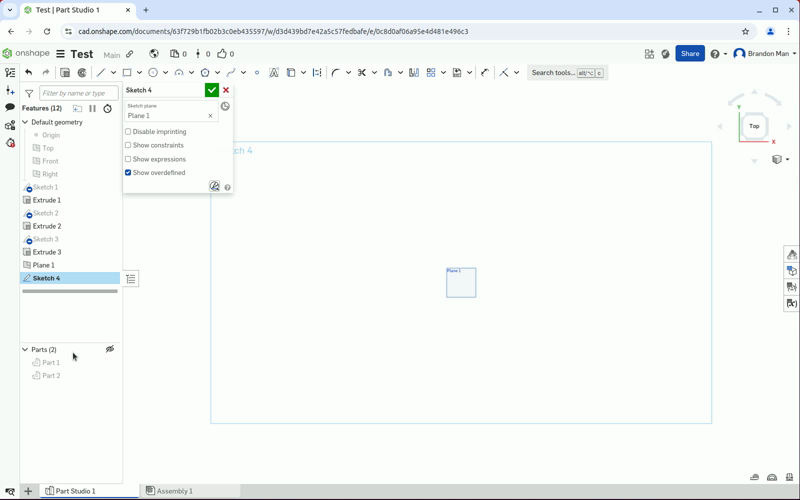
key(c)
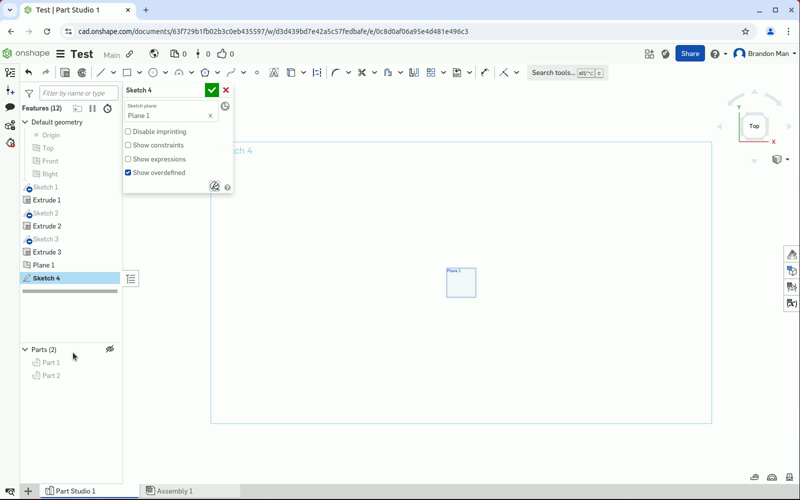
key_down(shift)
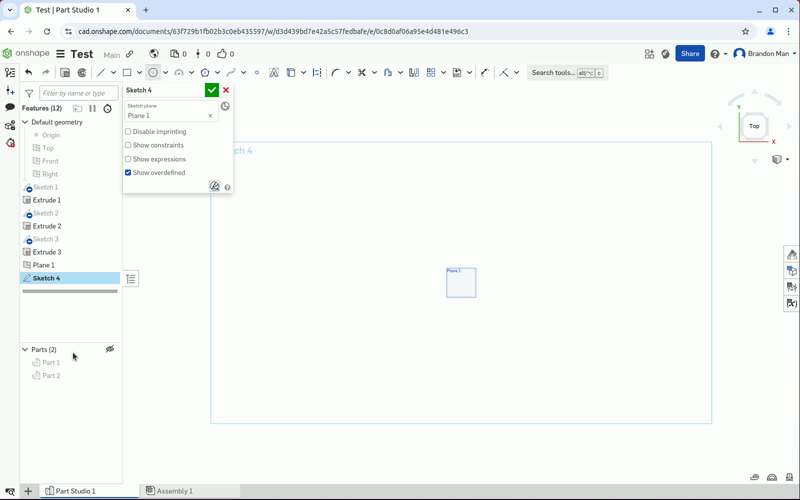
mouse_move(460, 282)
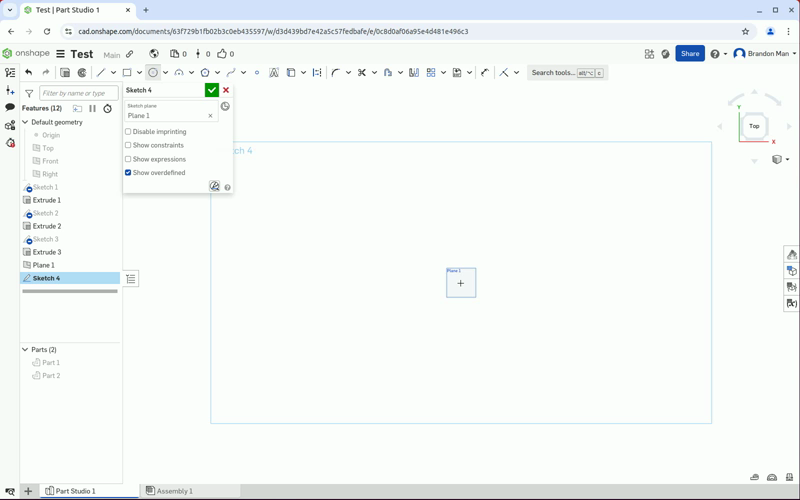
click(460, 282)
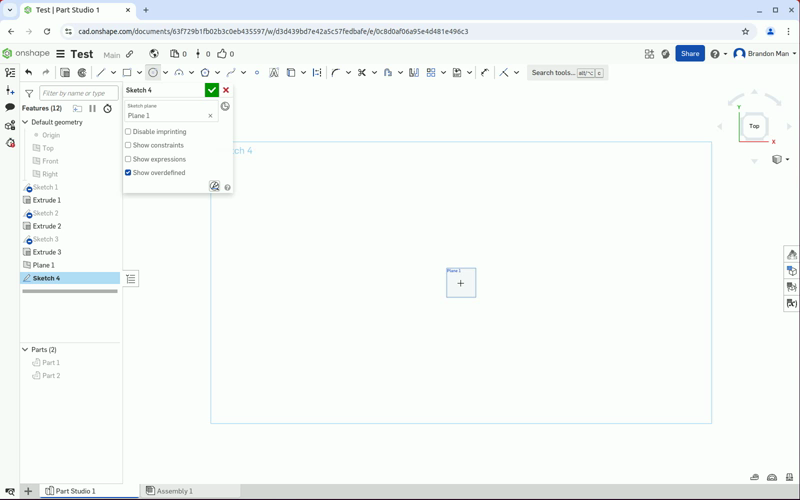
key_up(shift)
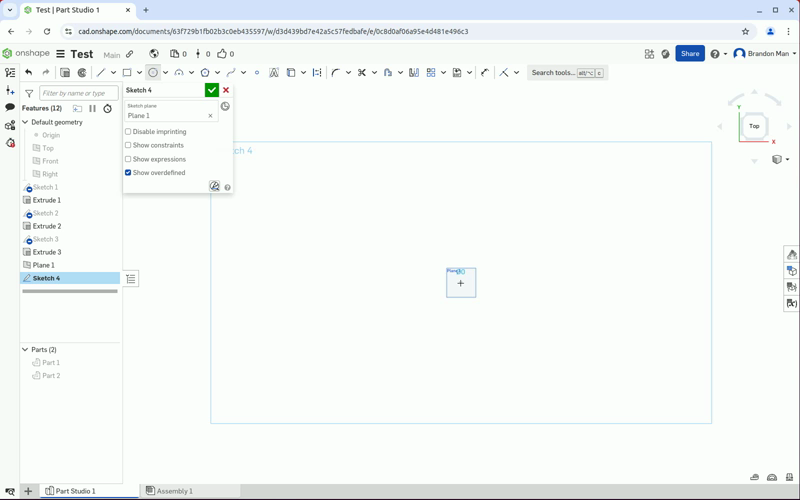
mouse_move(471, 282)
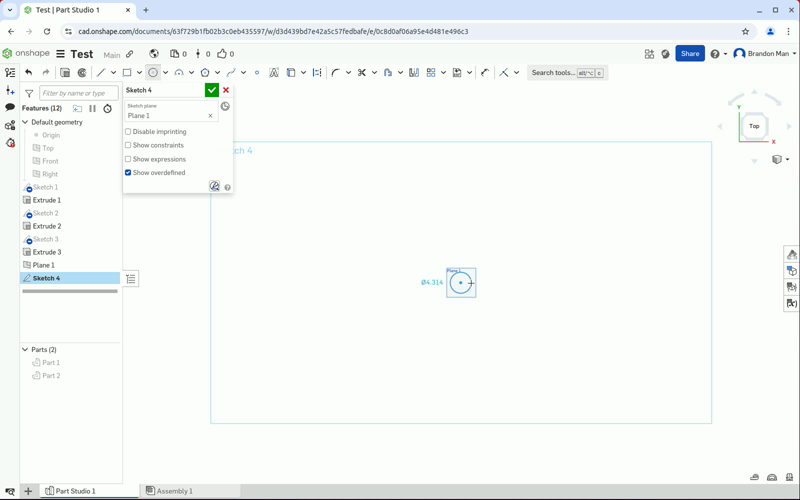
click(471, 282)
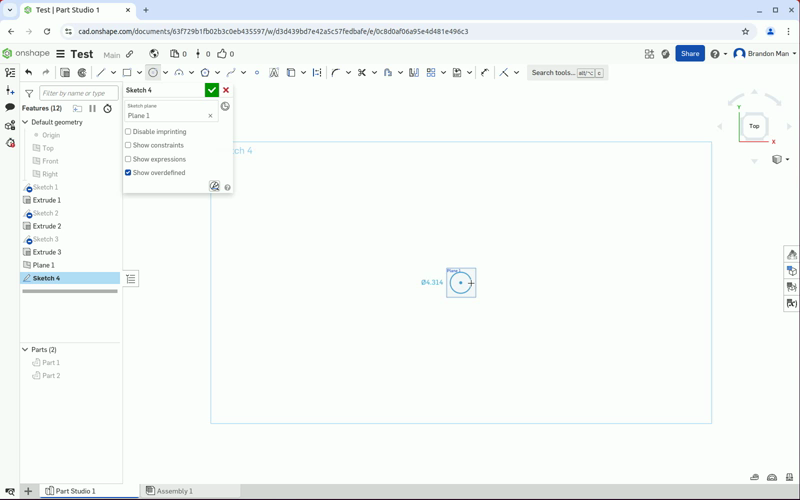
key(esc)
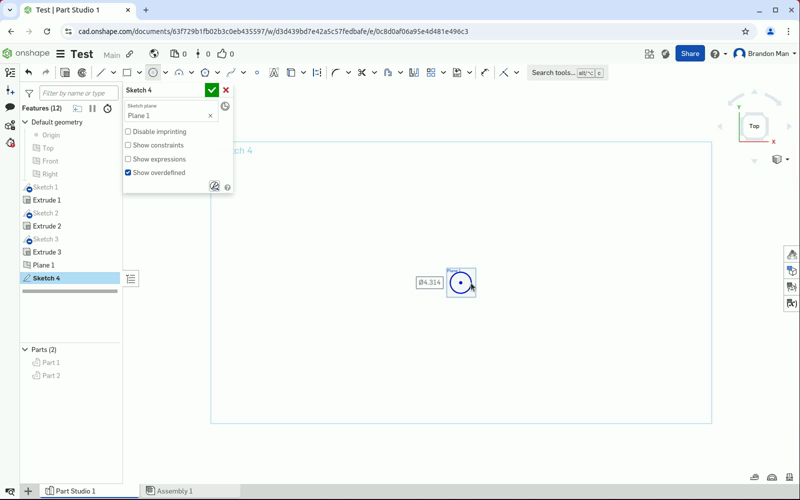
mouse_move(464, 279)
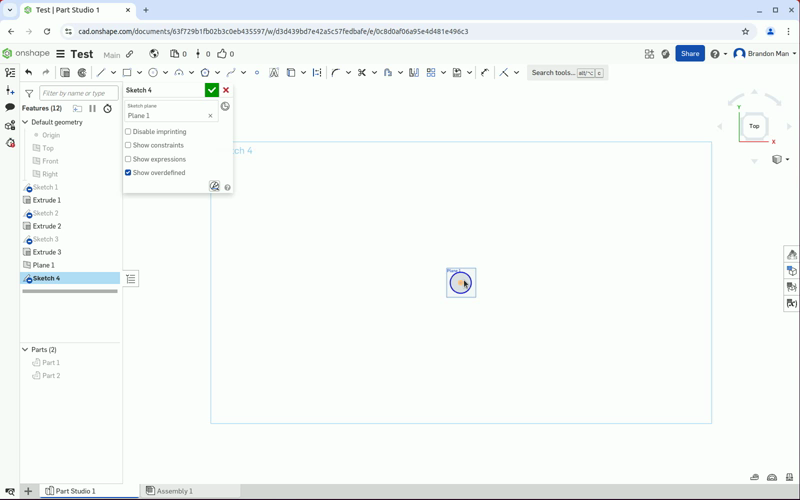
scroll(6)
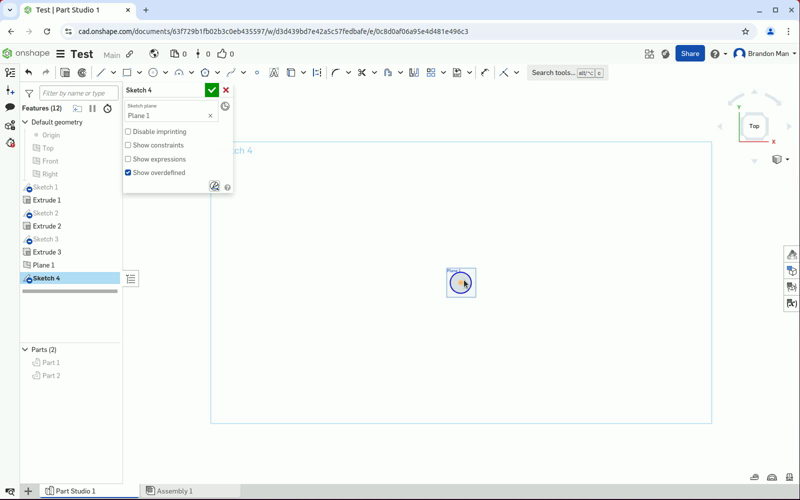
scroll(6)
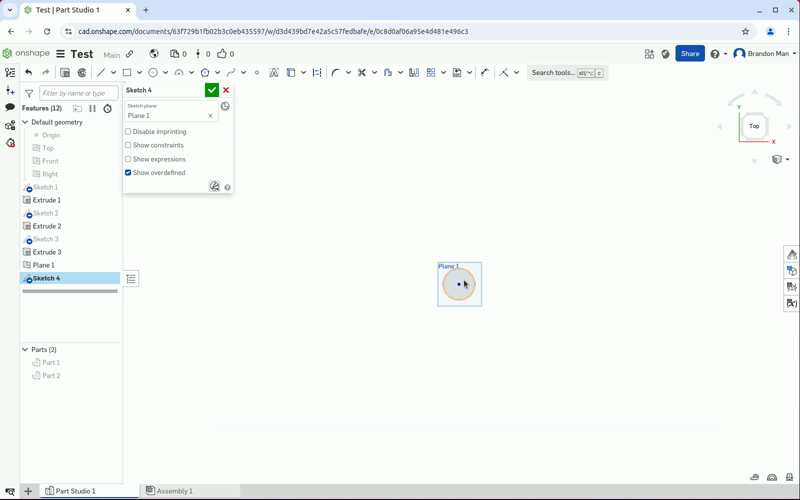
scroll(6)
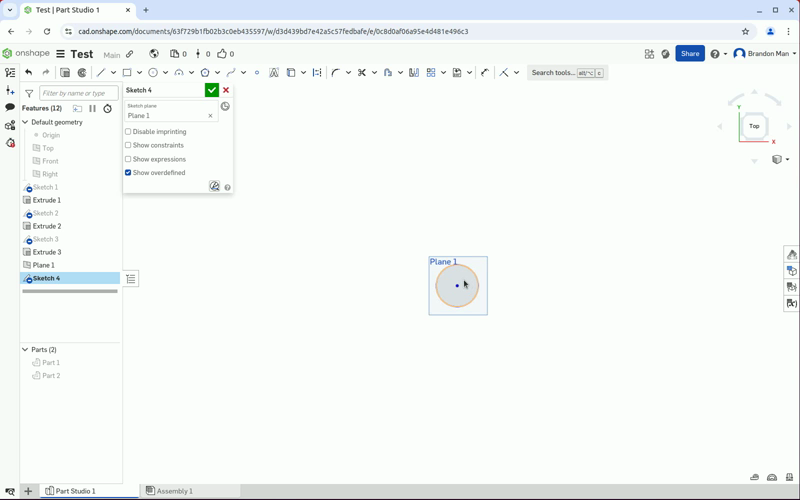
scroll(6)
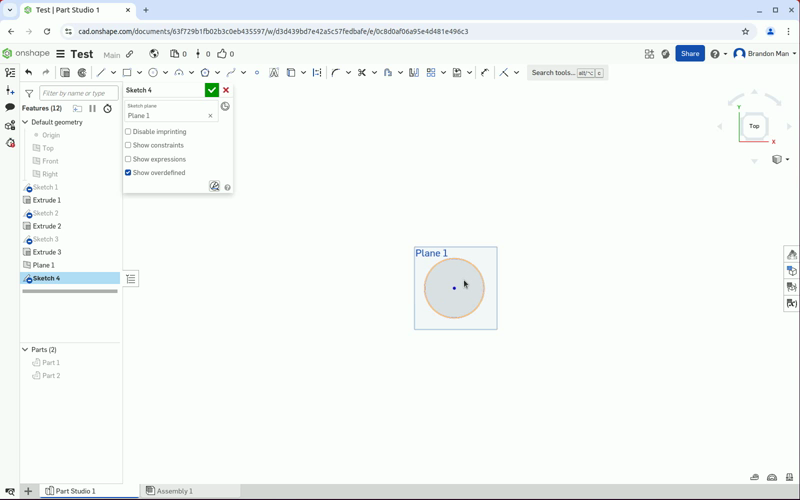
scroll(6)
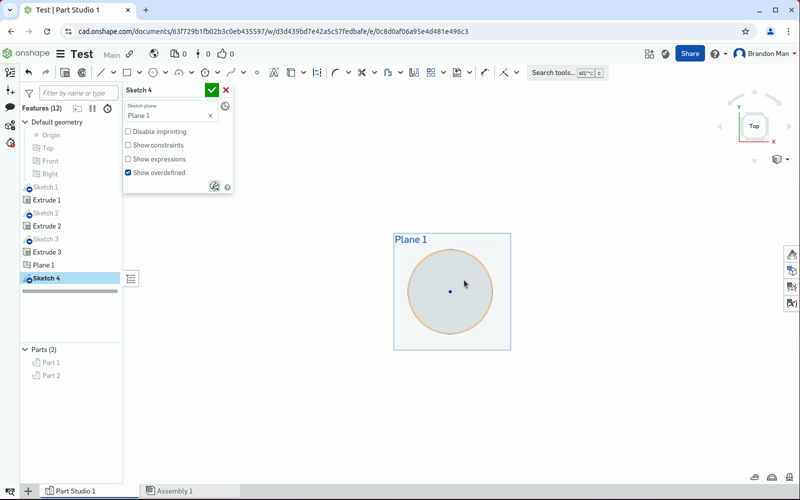
scroll(6)
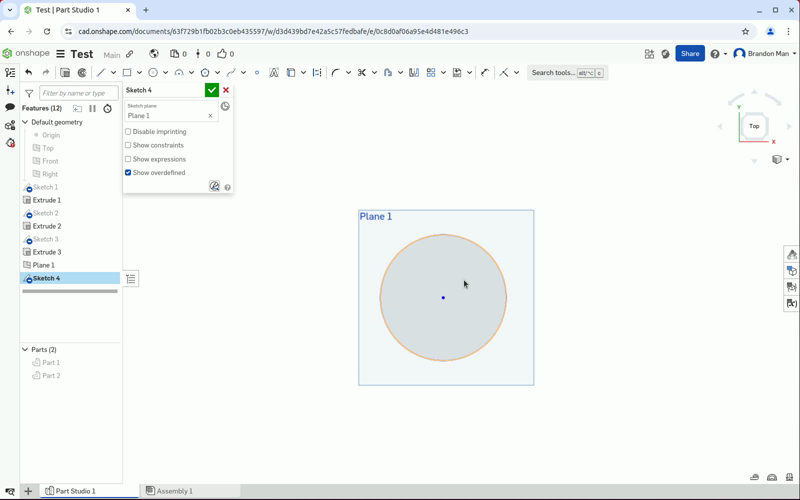
scroll(6)
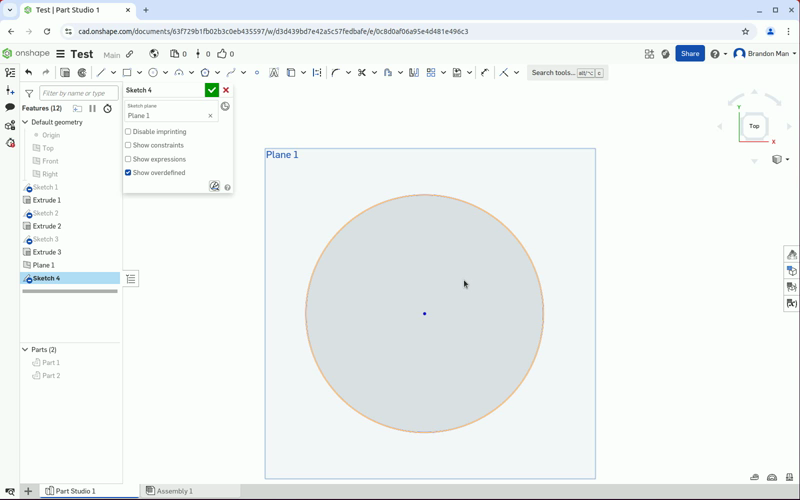
click(464, 279)
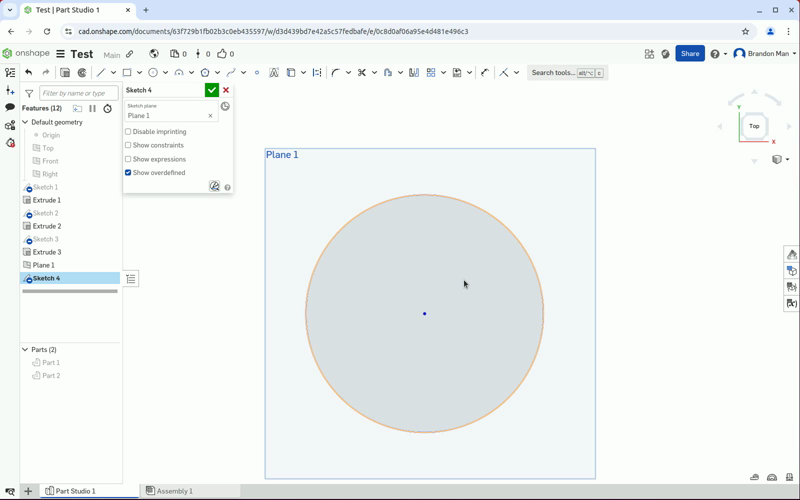
scroll(-6)
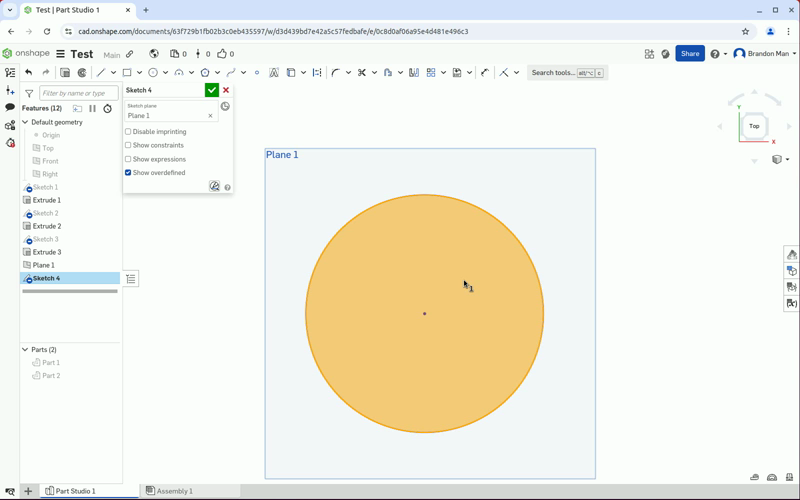
scroll(-6)
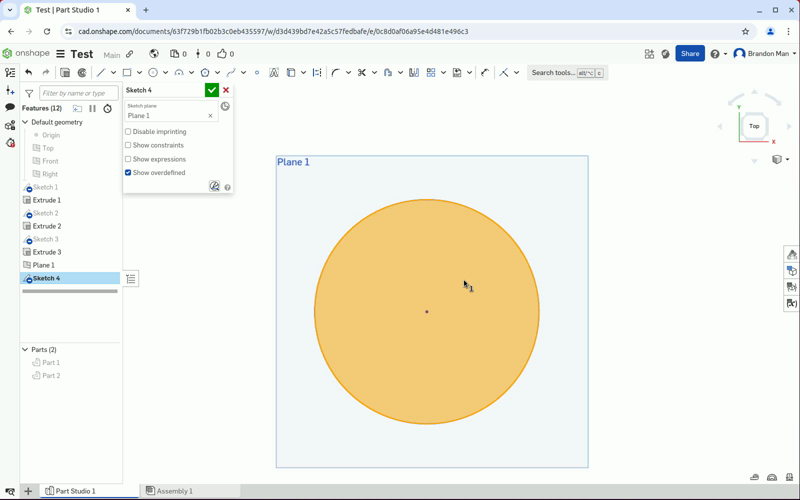
scroll(-6)
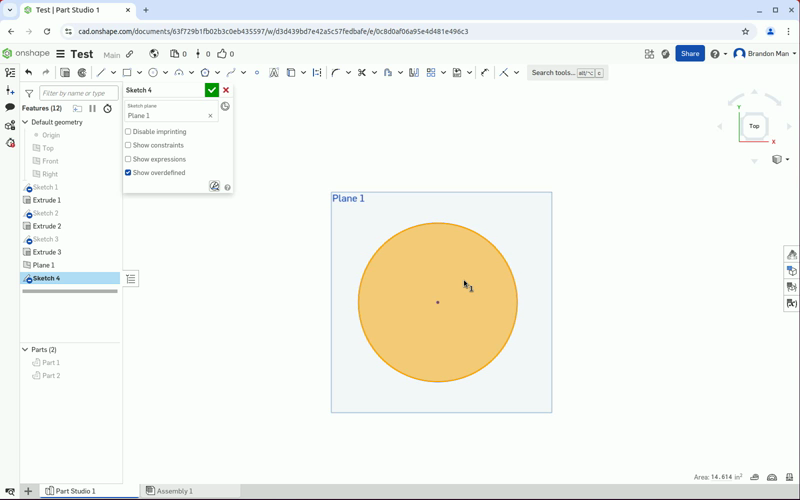
scroll(-6)
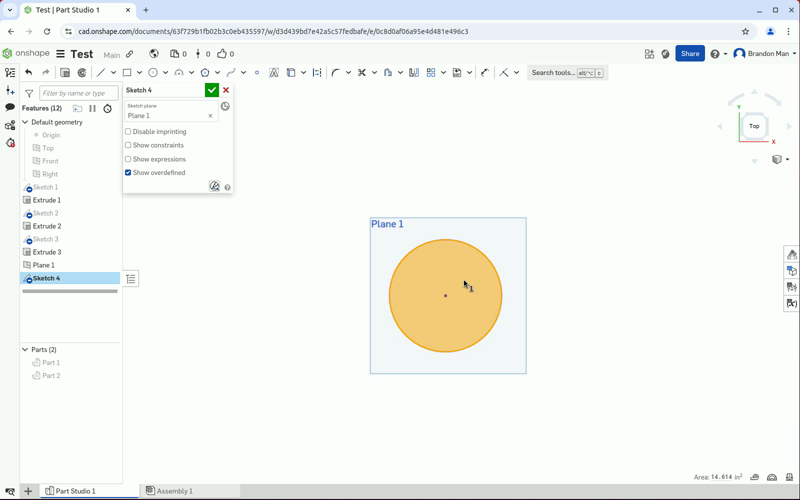
scroll(-6)
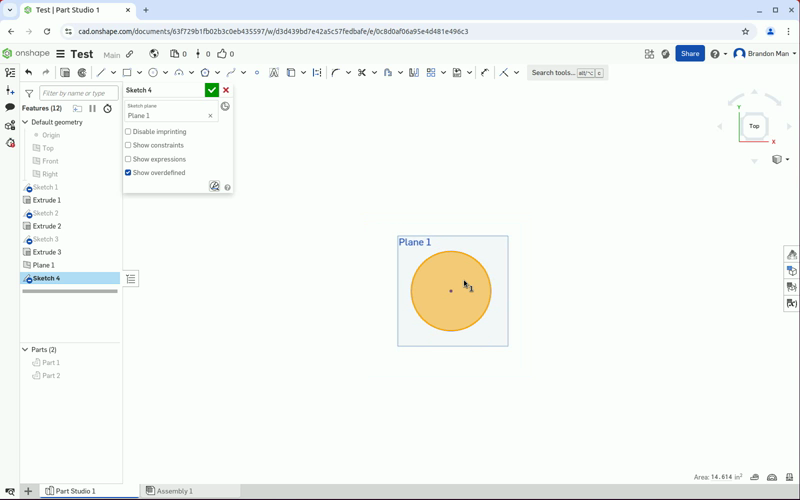
scroll(-6)
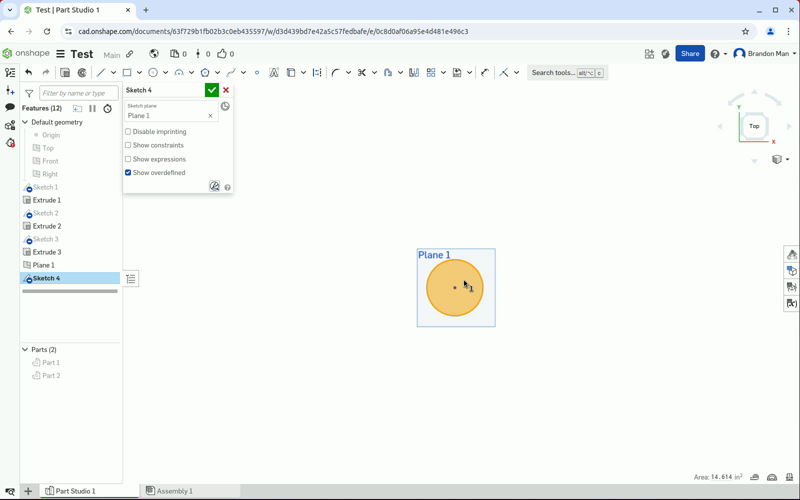
scroll(-6)
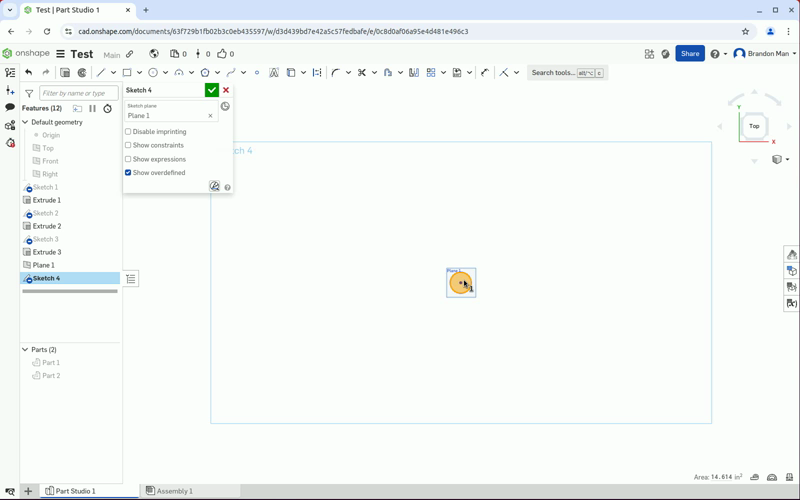
mouse_move(73, 352)
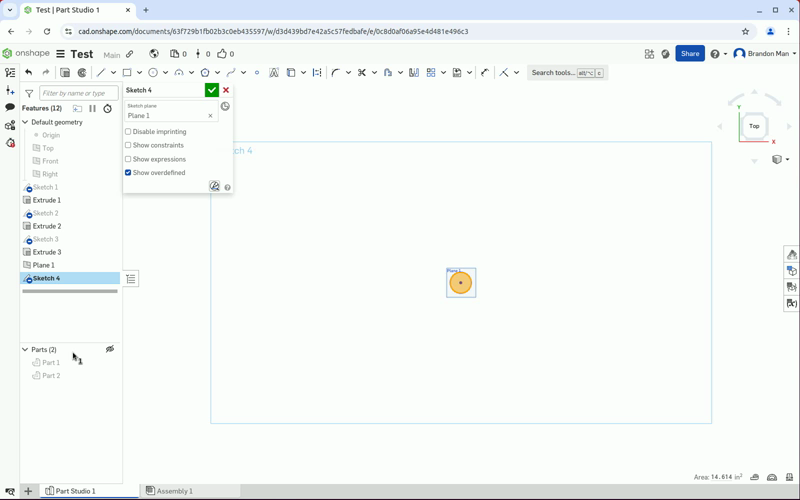
key(shift+y)
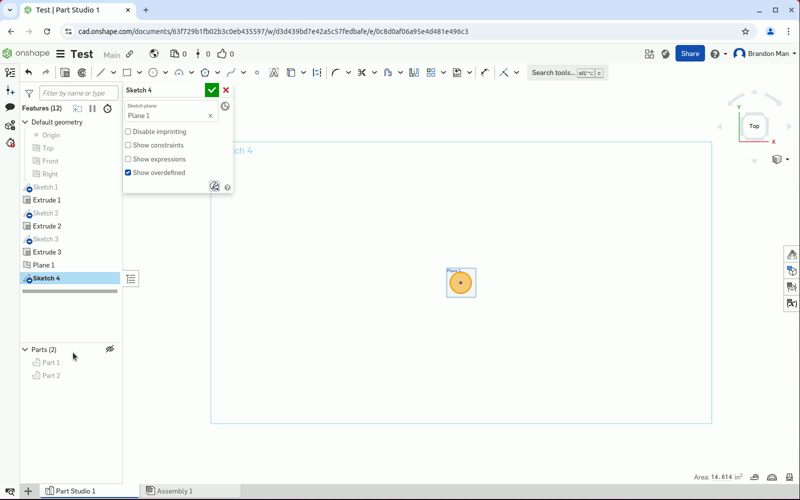
key(shift+e)
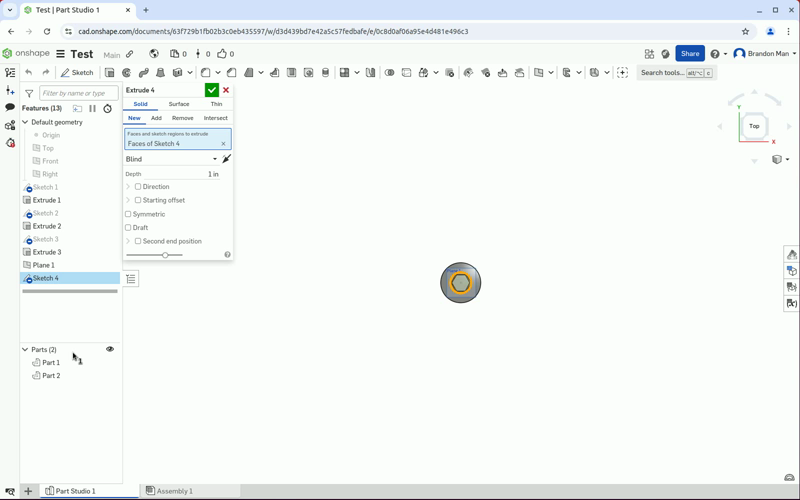
mouse_move(143, 106)
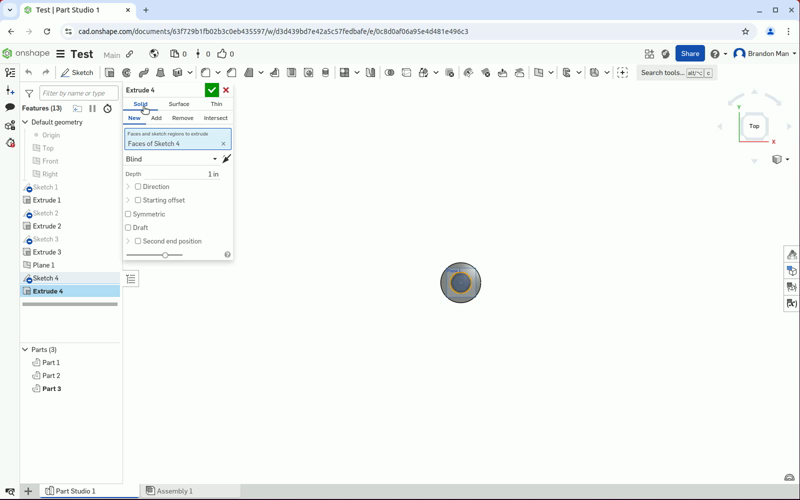
click(143, 106)
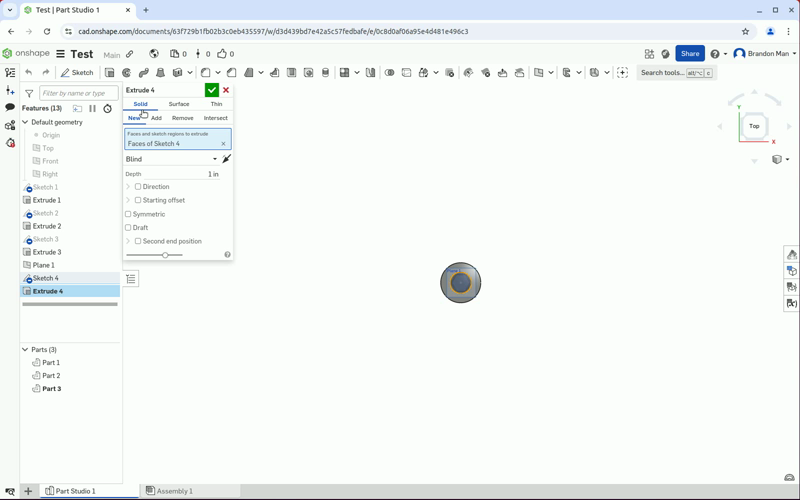
mouse_move(137, 120)
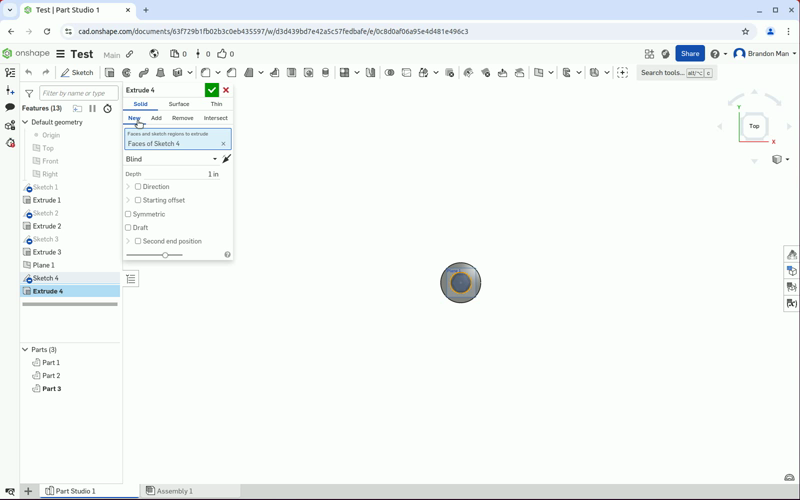
click(137, 120)
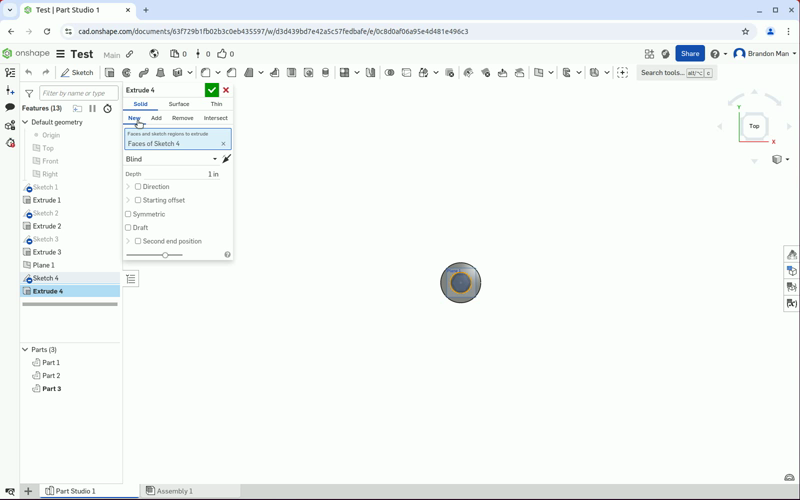
key(tab, 4)
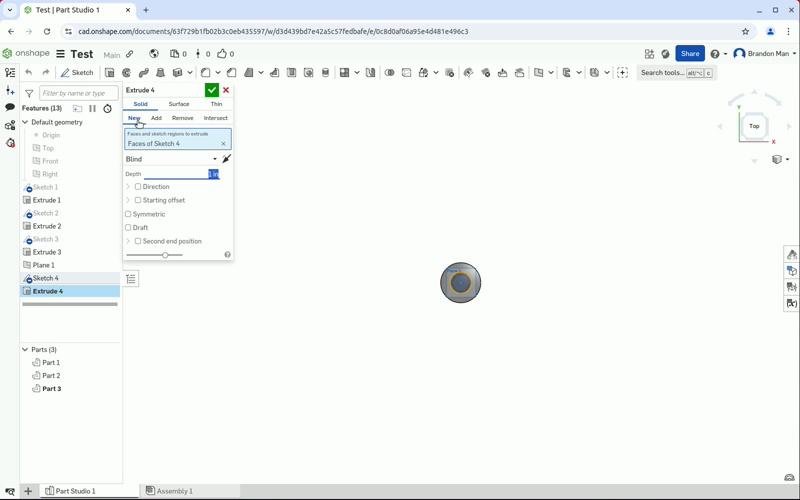
text(19.016)
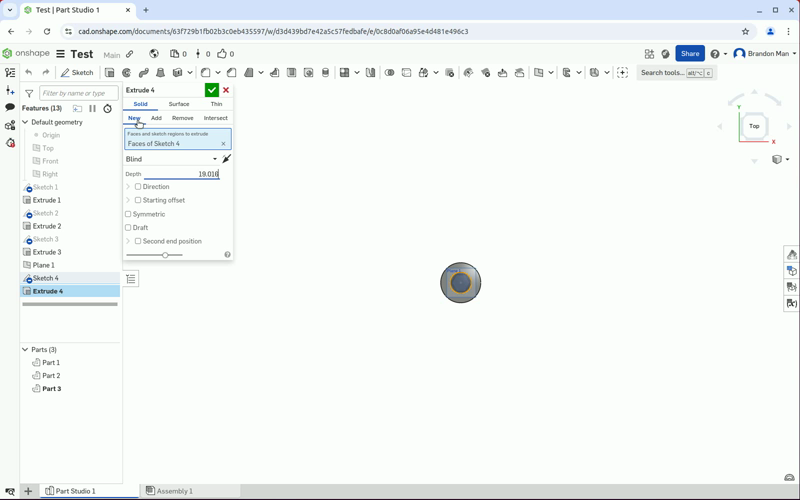
key(enter)
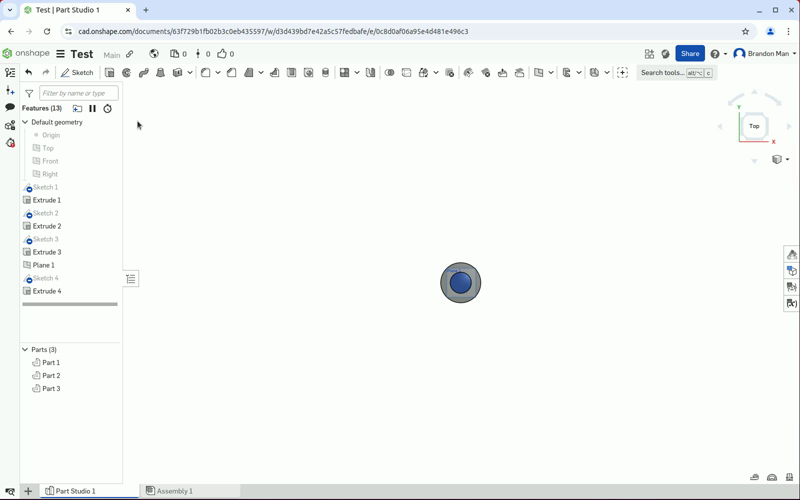
key(shift+h)
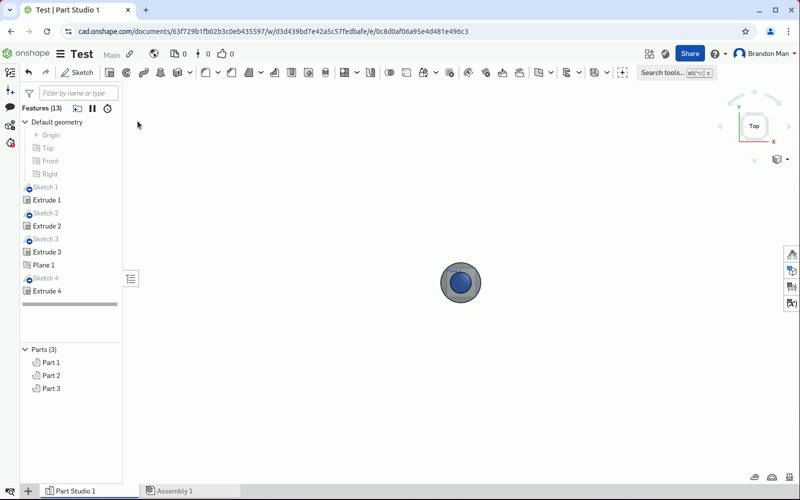
key(shift+h)
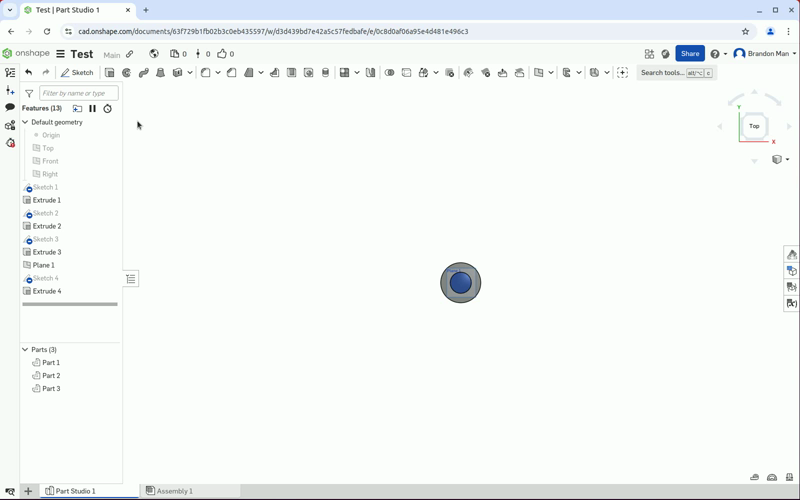
mouse_move(73, 189)
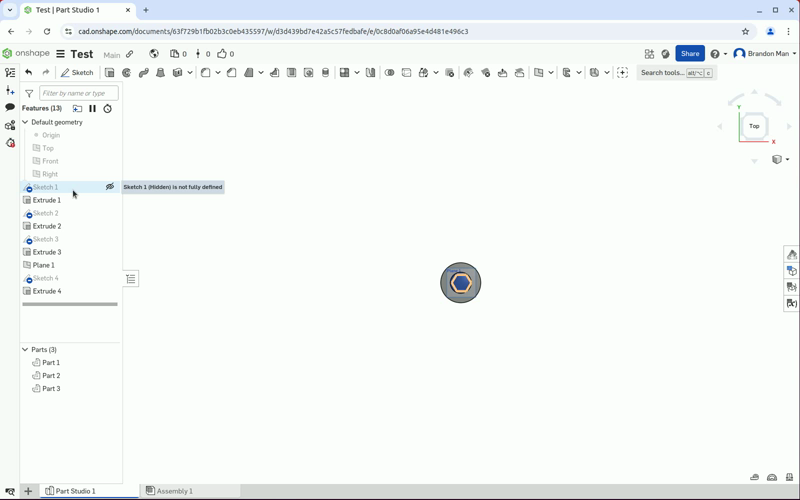
click(73, 189)
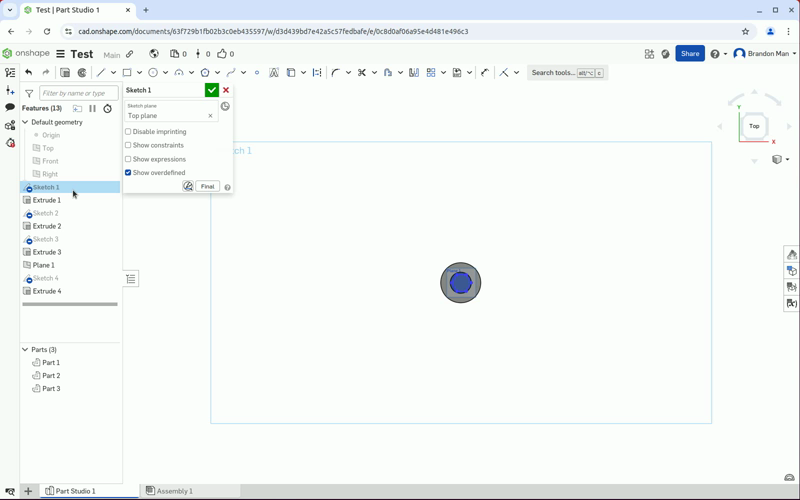
mouse_move(229, 92)
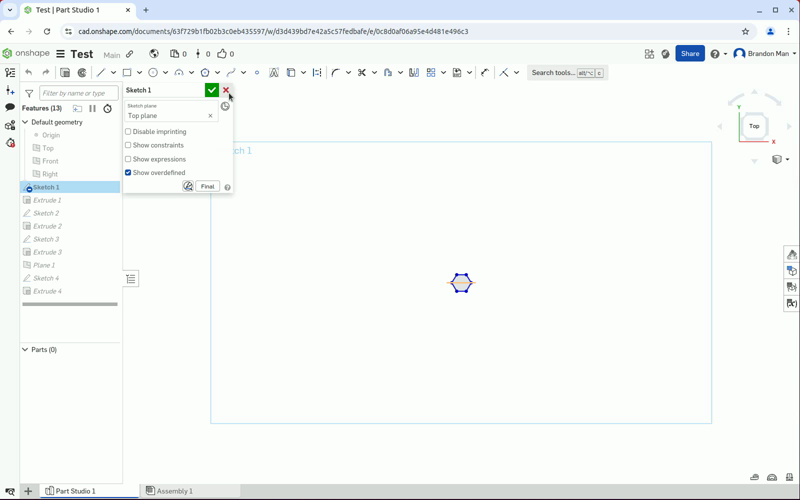
click(229, 92)
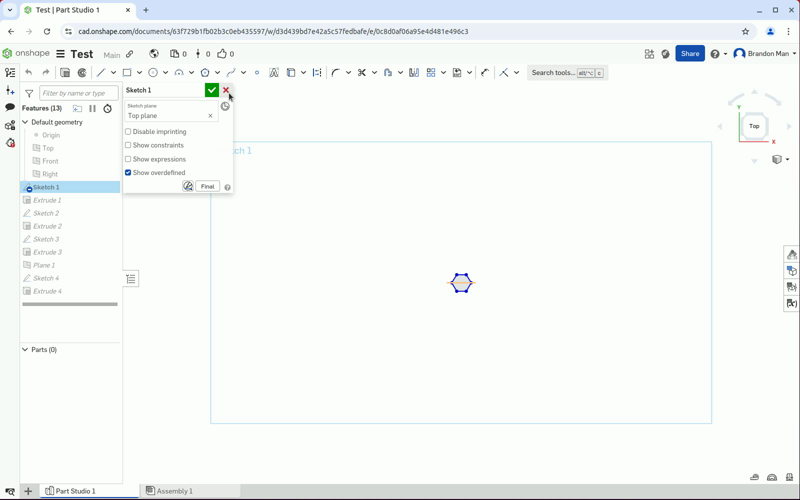
key(shift+s)
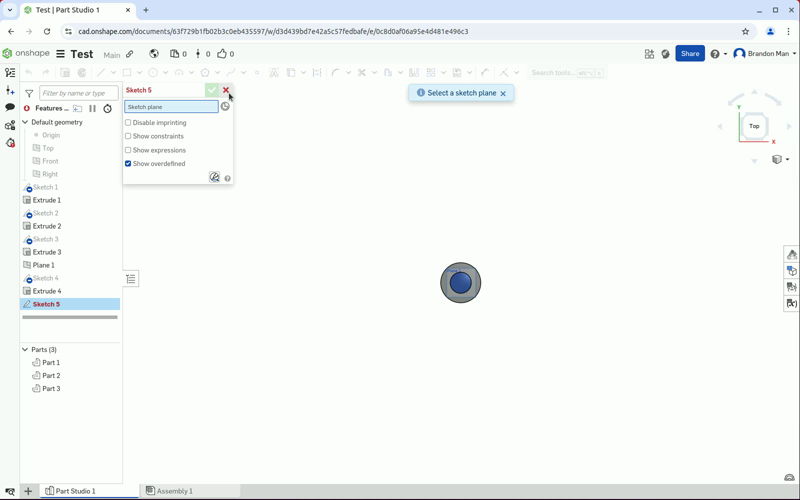
mouse_move(73, 267)
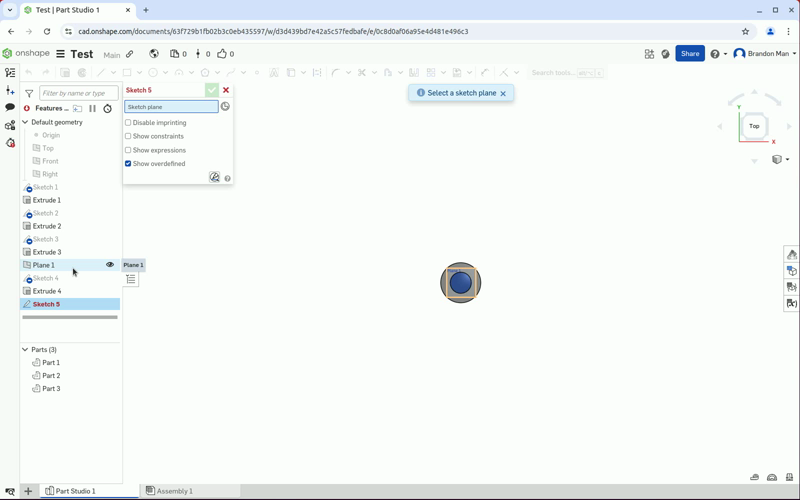
click(73, 267)
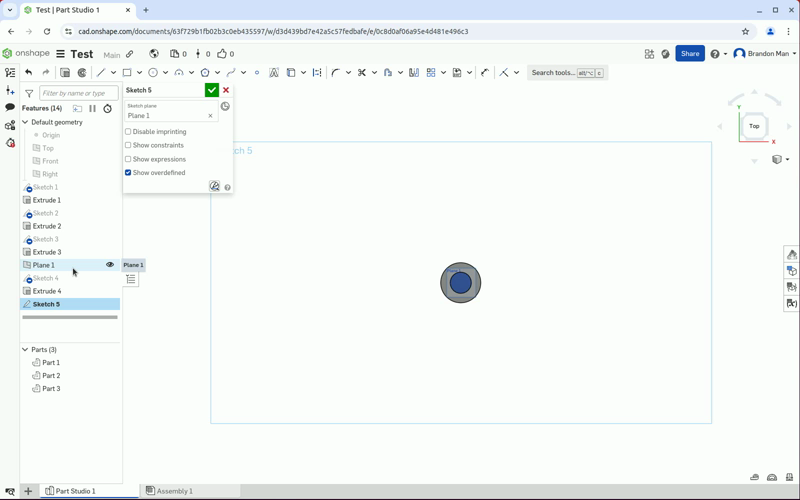
mouse_move(73, 352)
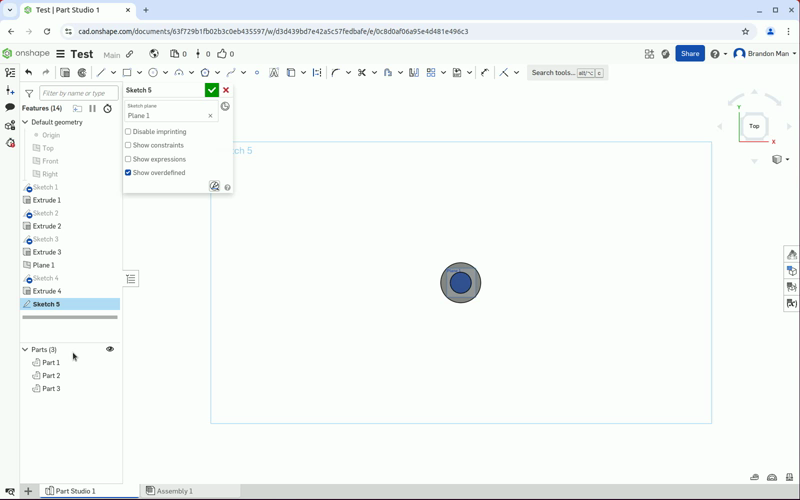
key(y)
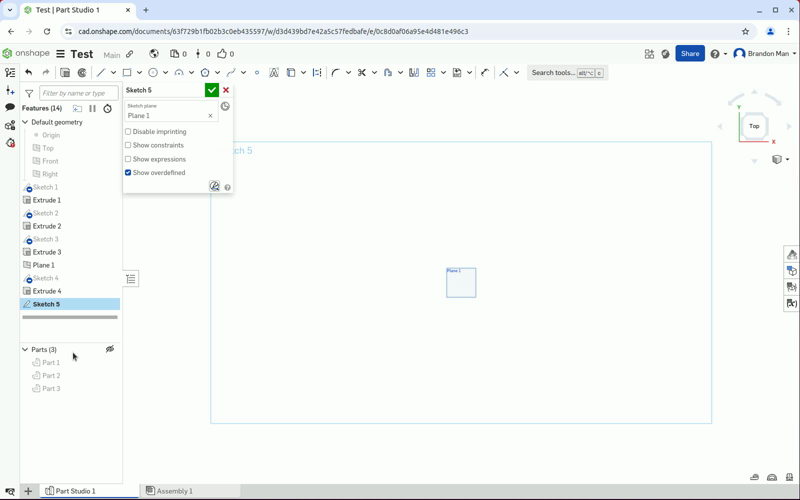
key(c)
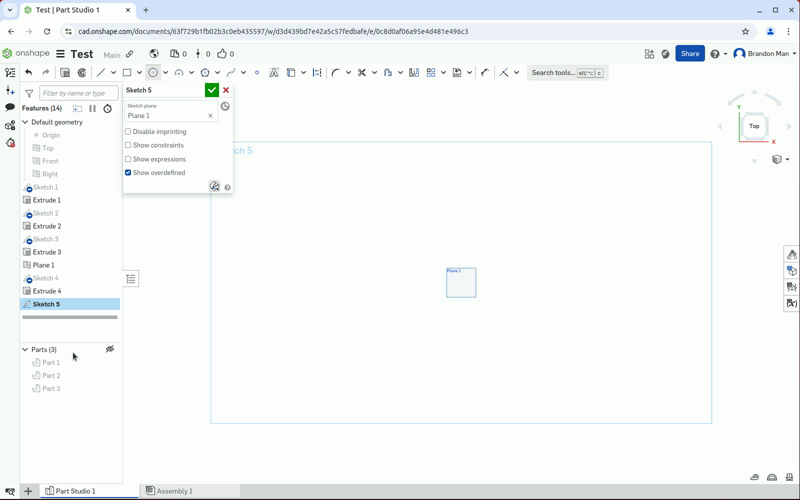
key_down(shift)
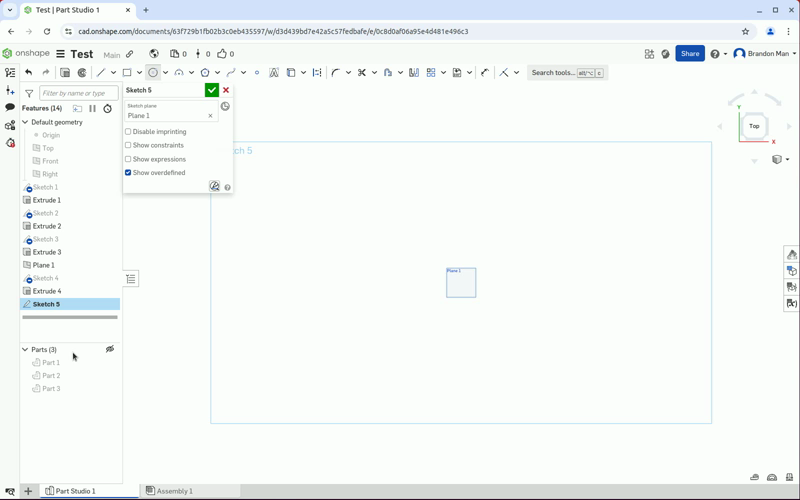
mouse_move(460, 282)
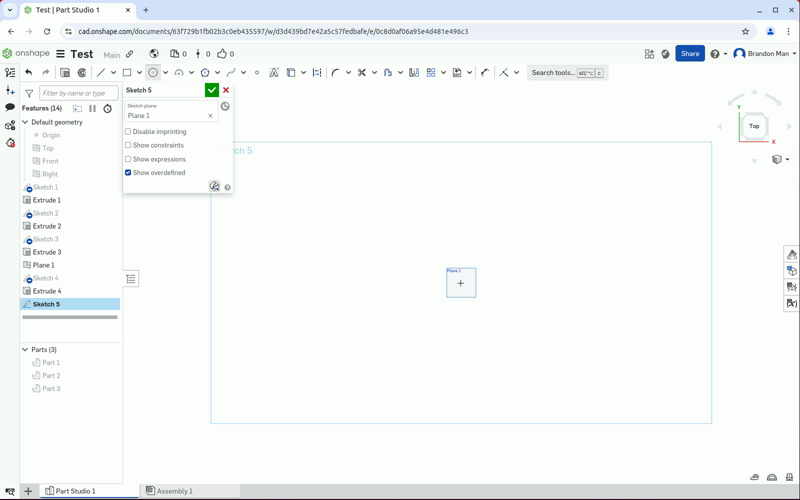
click(460, 282)
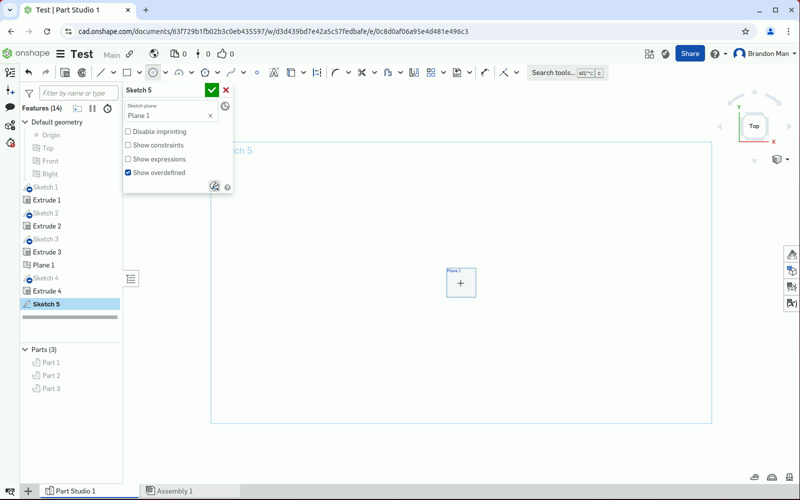
key_up(shift)
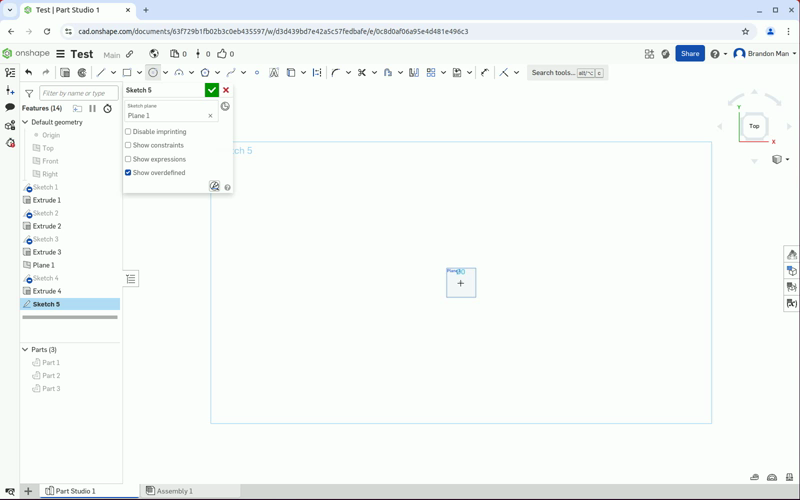
mouse_move(471, 282)
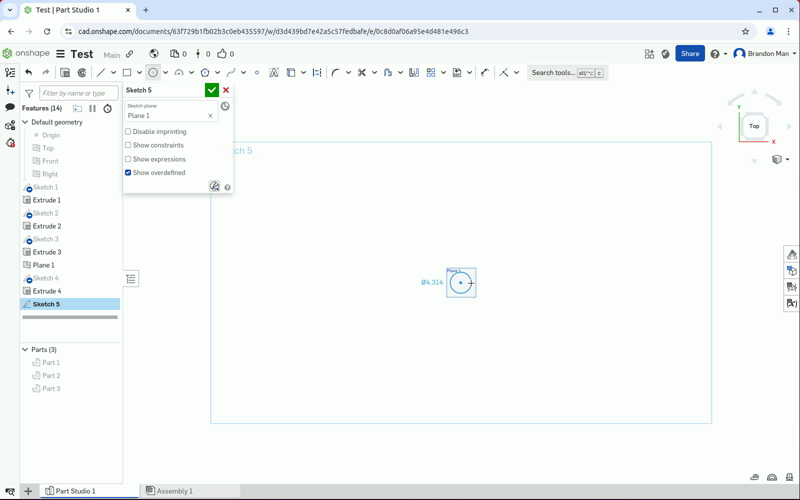
click(471, 282)
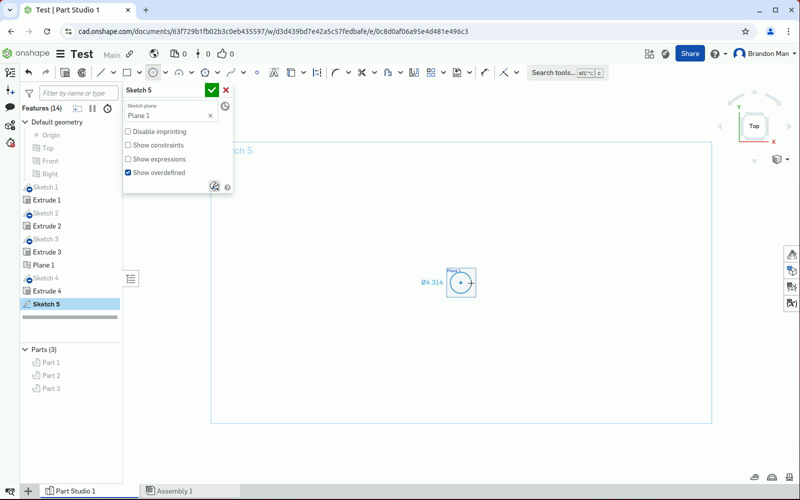
key(esc)
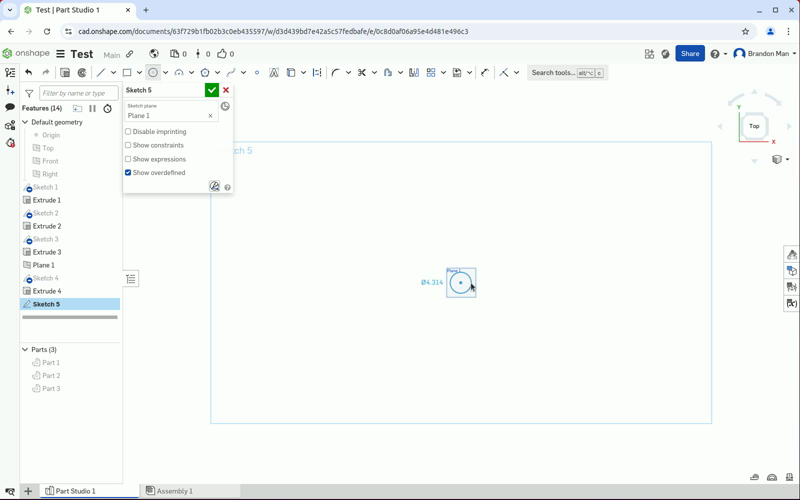
mouse_move(467, 284)
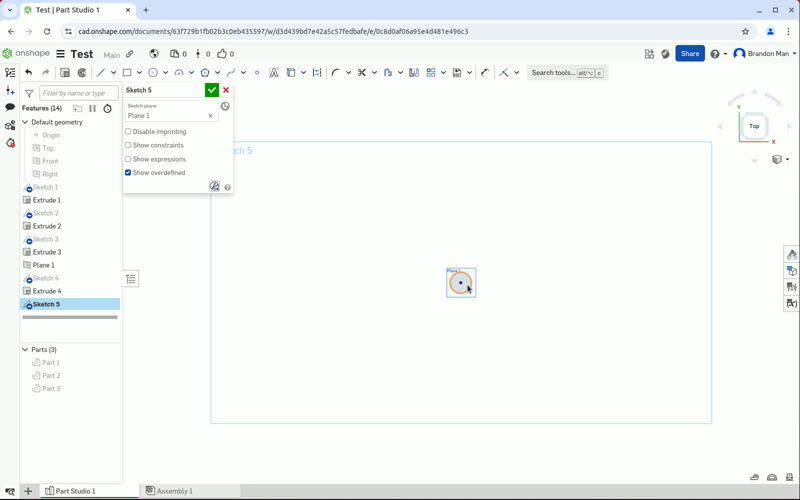
scroll(6)
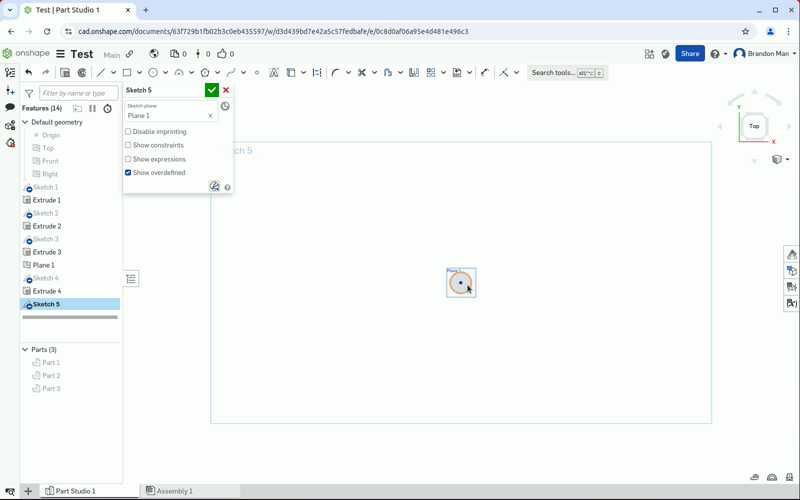
scroll(6)
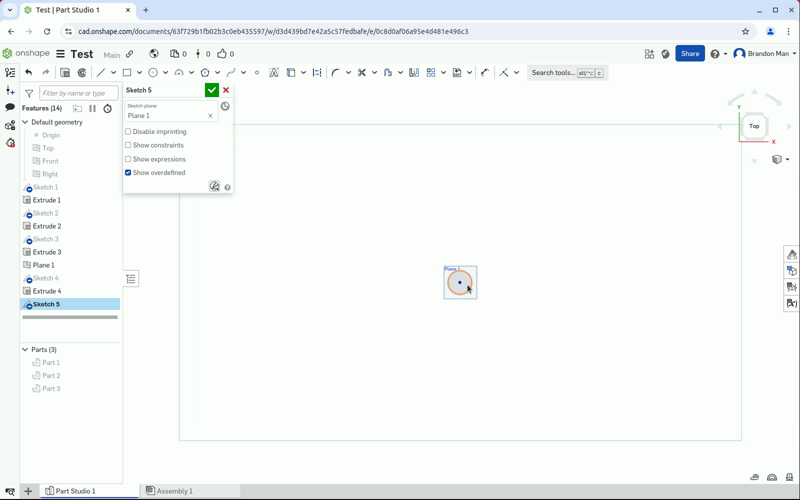
scroll(6)
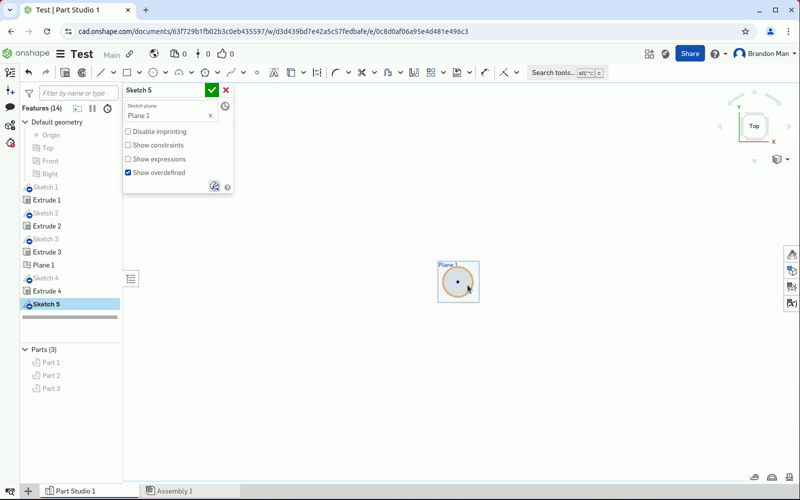
scroll(6)
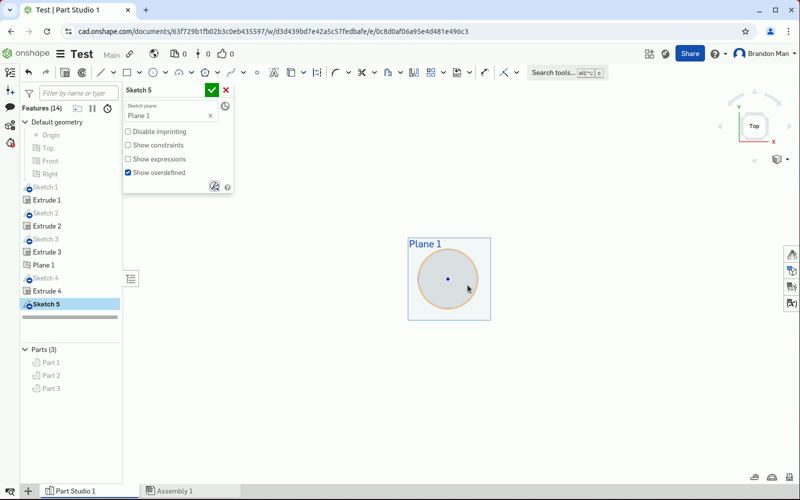
scroll(6)
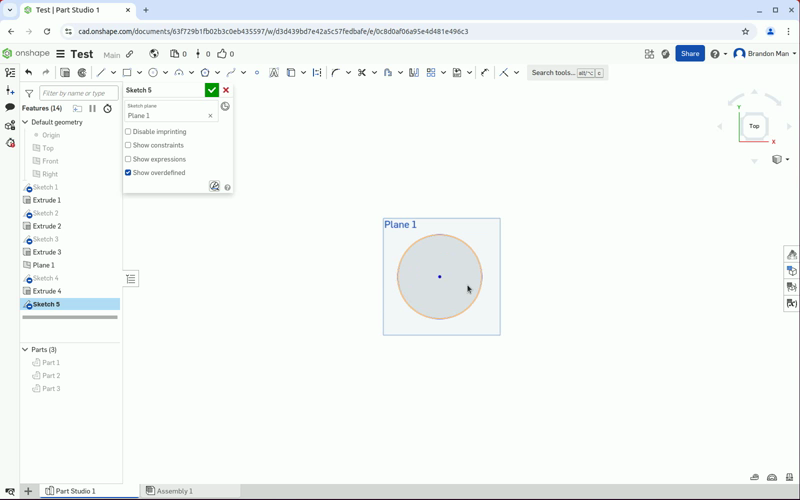
scroll(6)
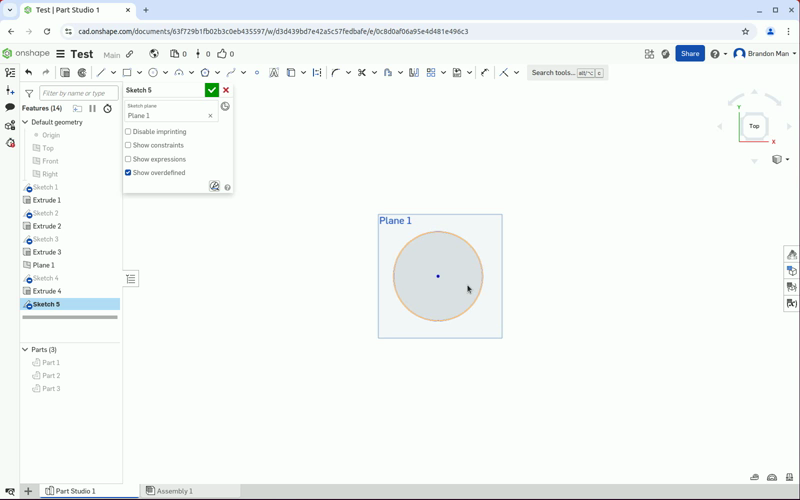
scroll(6)
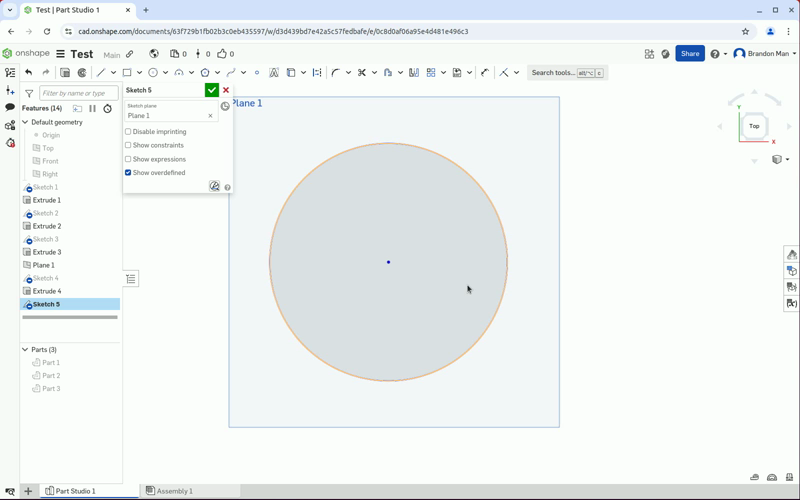
click(467, 284)
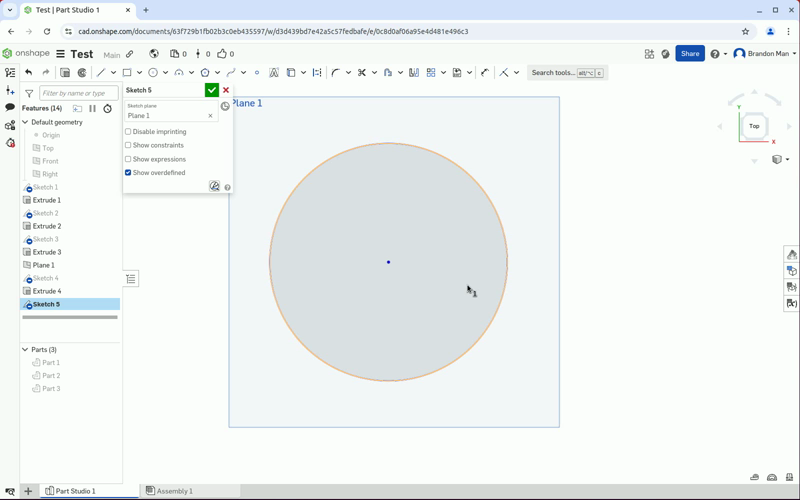
scroll(-6)
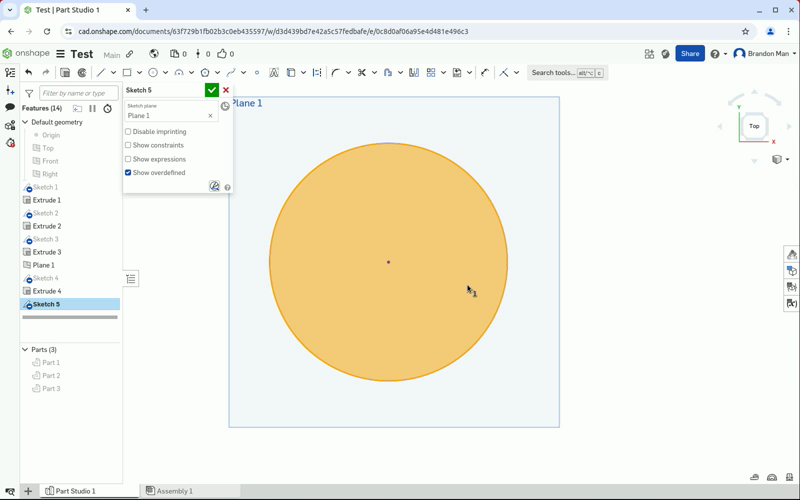
scroll(-6)
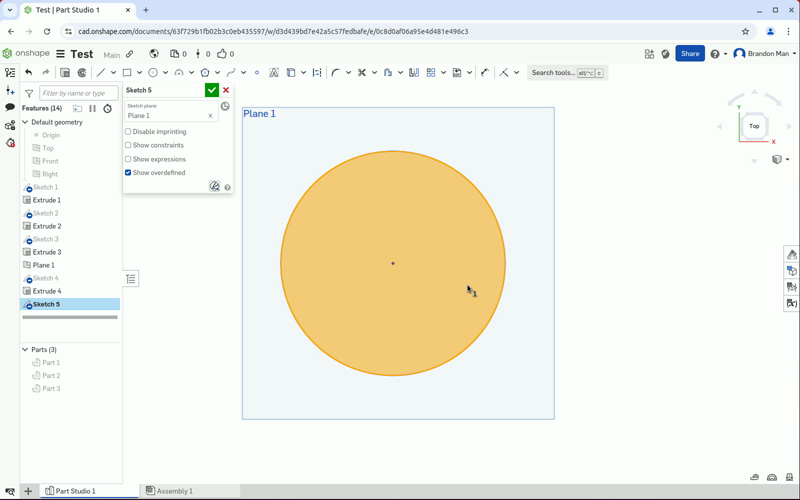
scroll(-6)
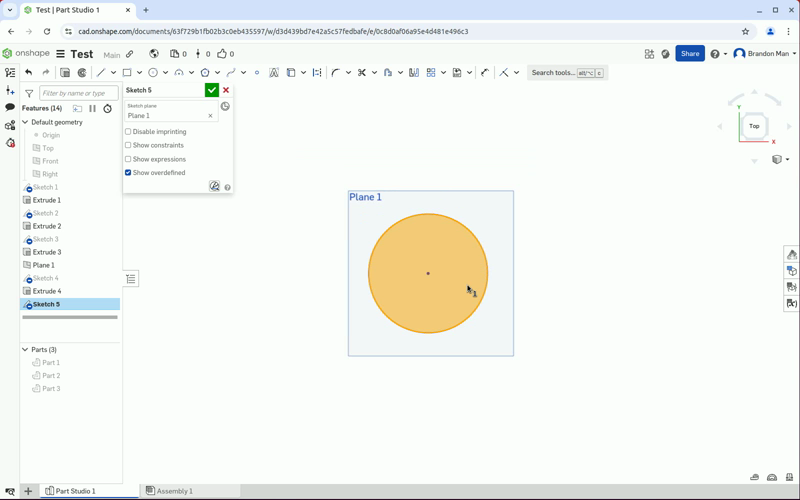
scroll(-6)
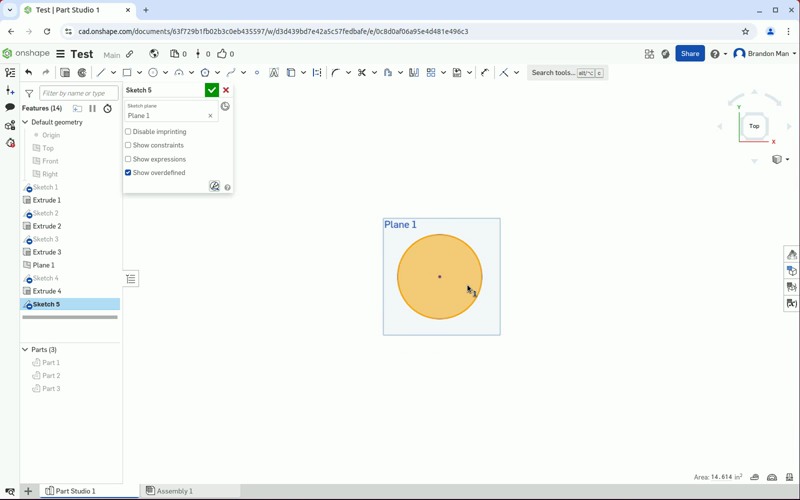
scroll(-6)
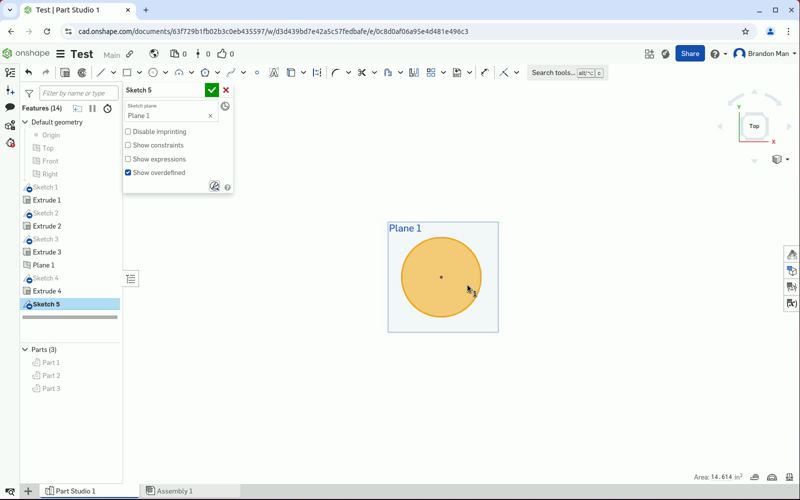
scroll(-6)
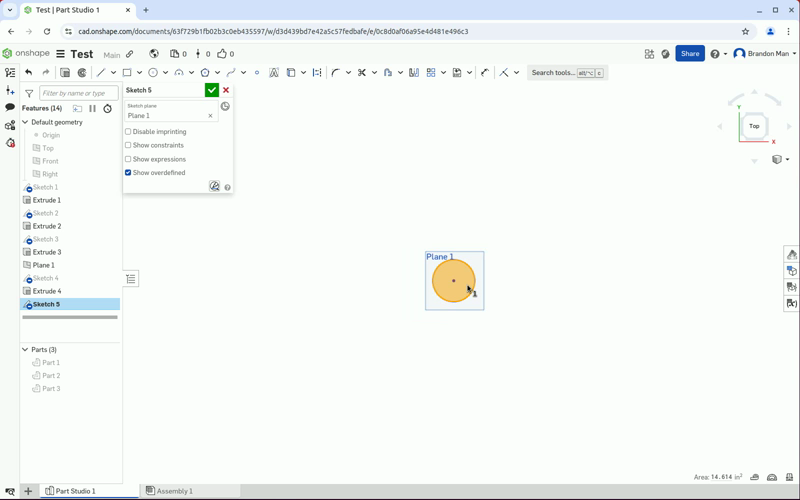
scroll(-6)
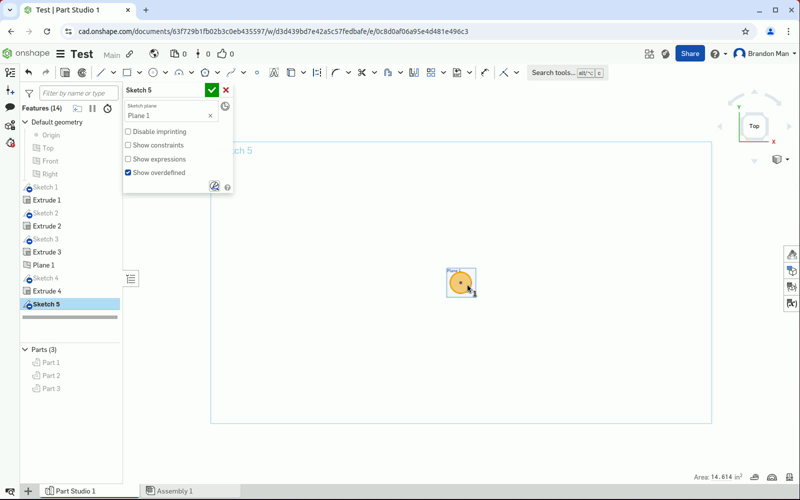
mouse_move(73, 352)
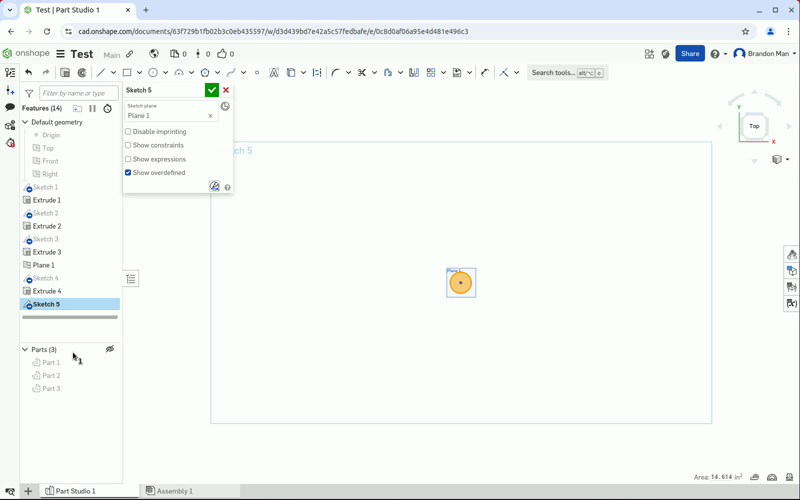
key(shift+y)
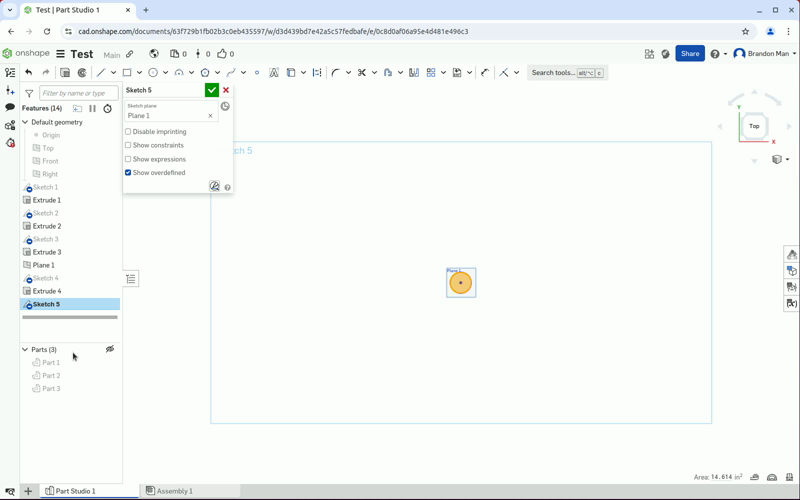
key(shift+e)
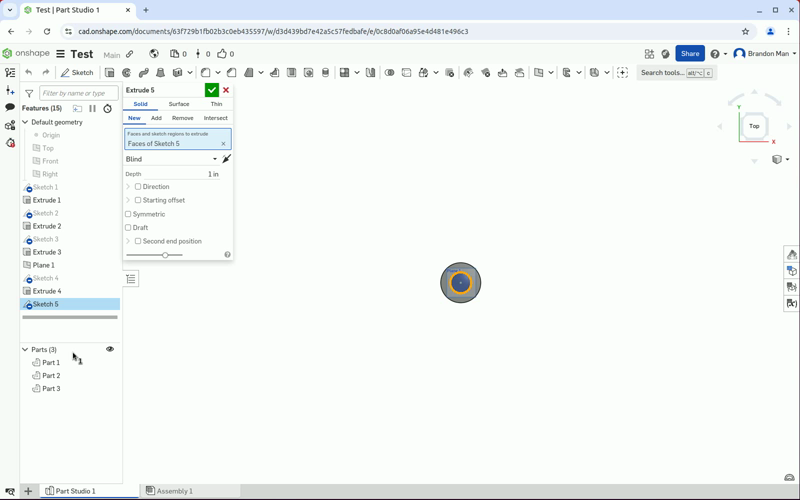
mouse_move(143, 106)
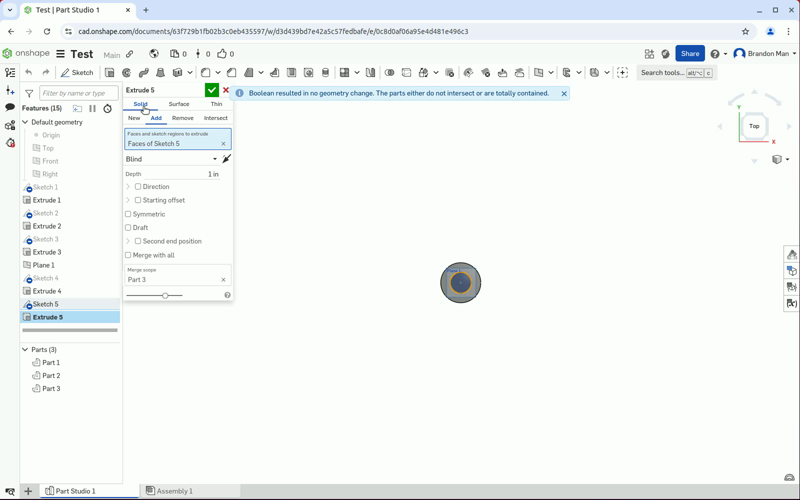
click(143, 106)
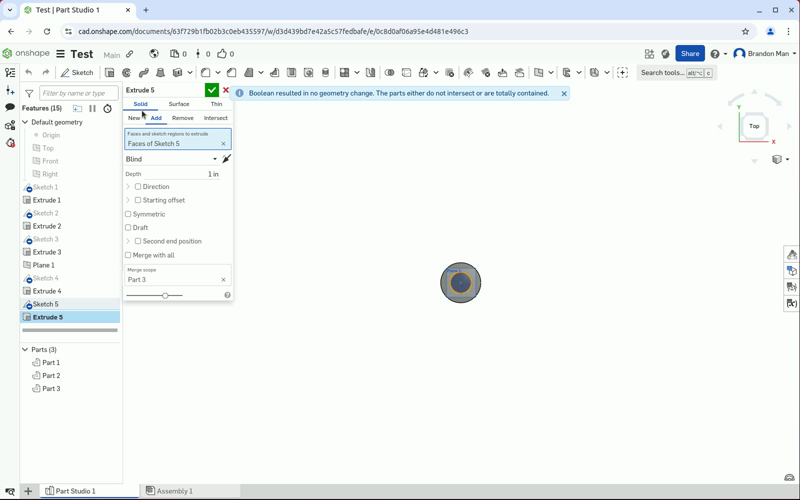
mouse_move(137, 120)
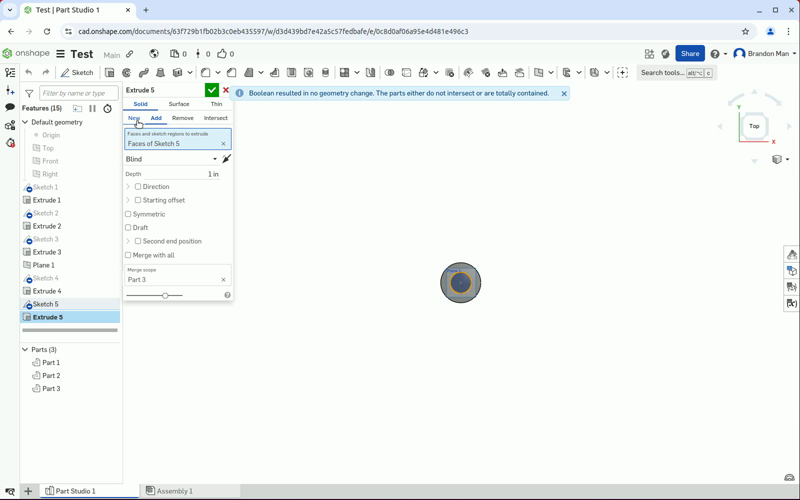
click(137, 120)
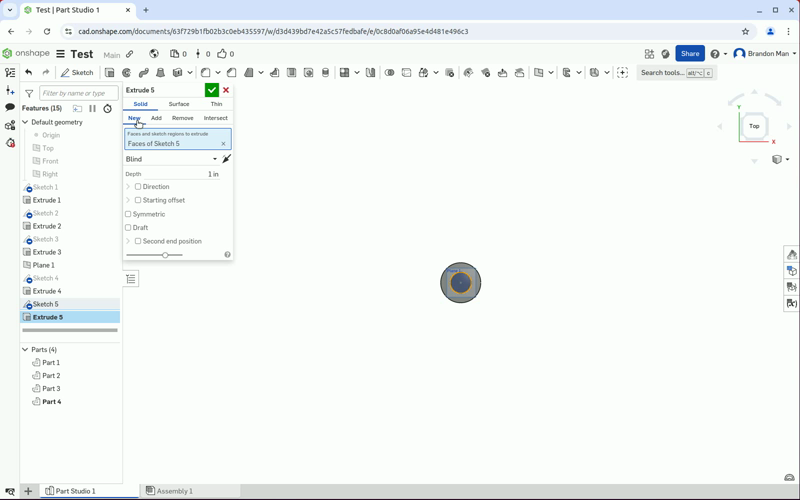
key(tab, 4)
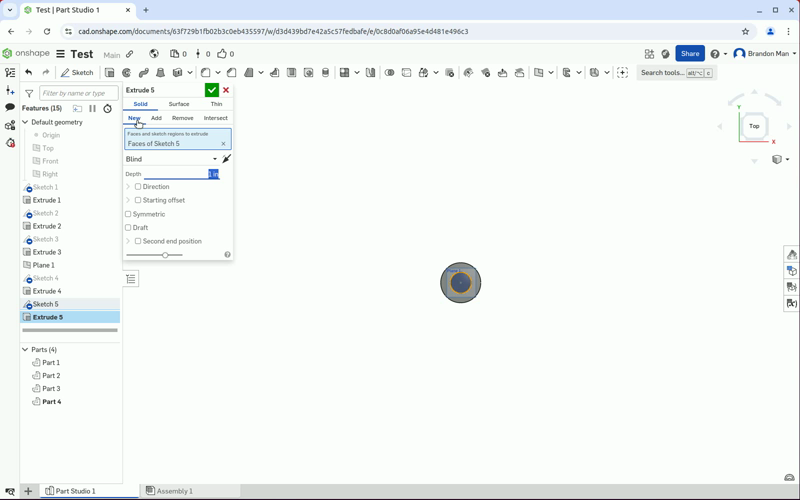
text(19.016)
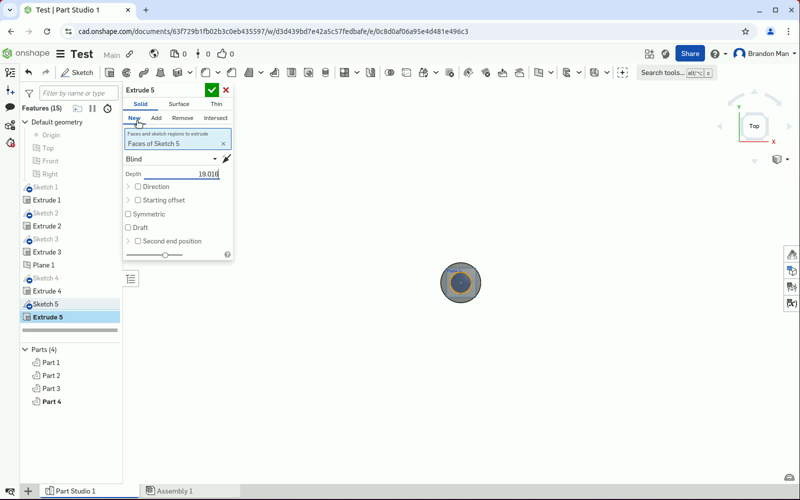
key(enter)
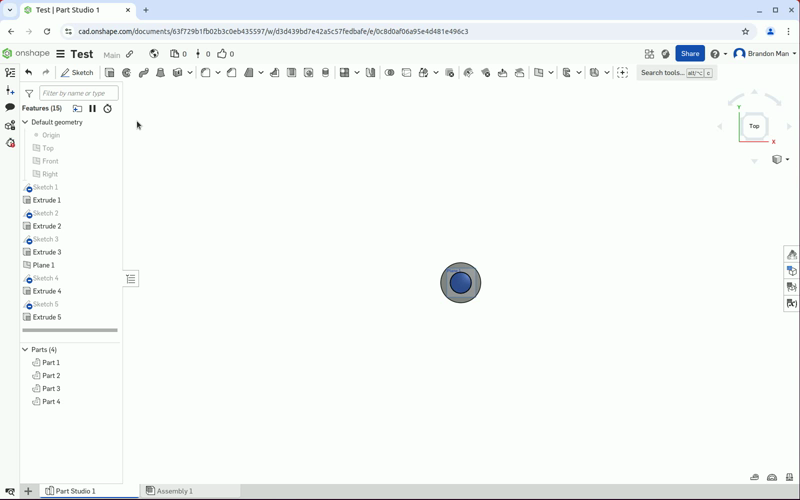
key(shift+h)
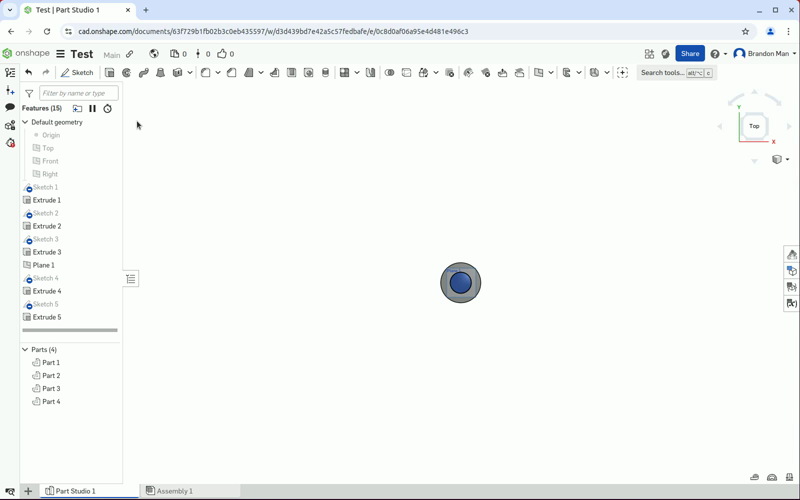
key(shift+h)
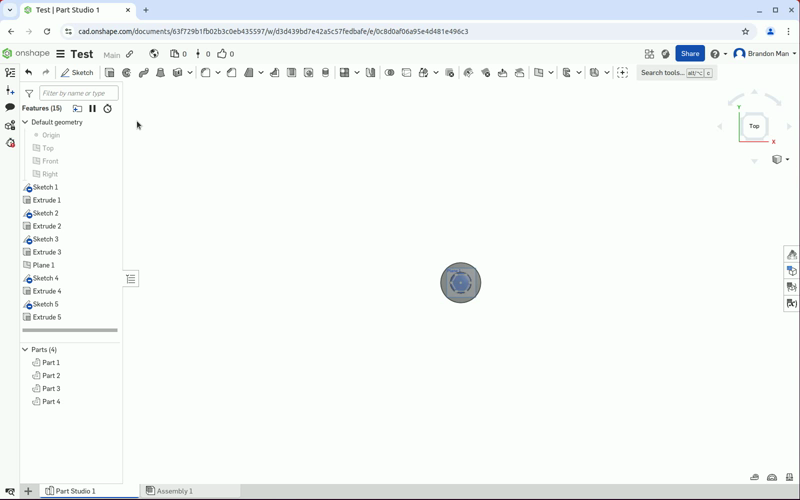
key(shift+7)
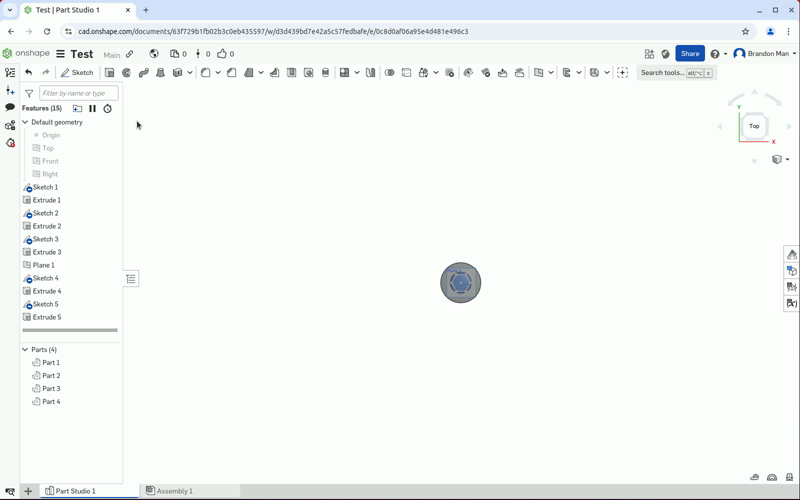
key(up, 3)
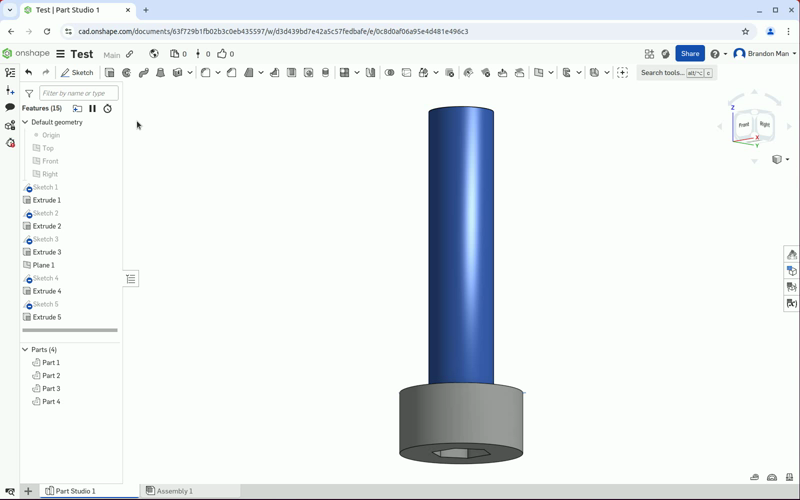
key(left, 3)
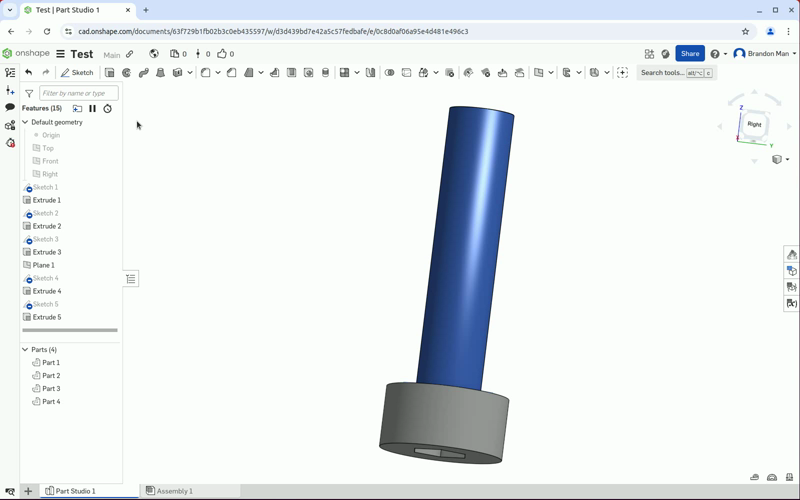
key(right, 3)
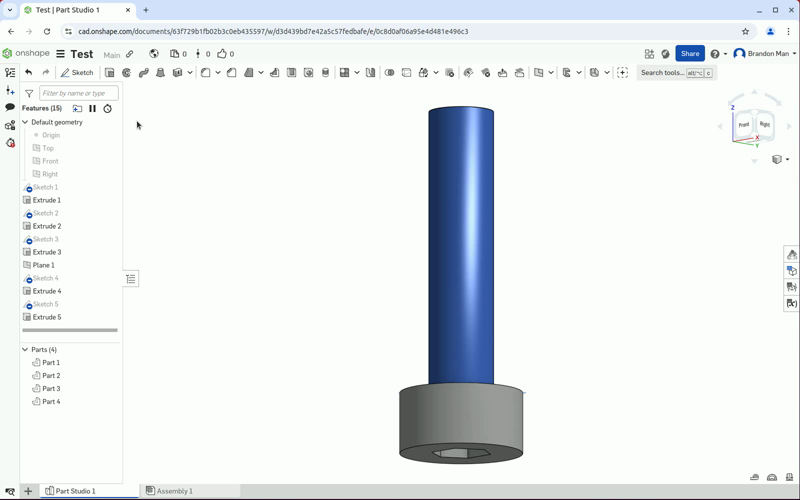
key(down, 3)
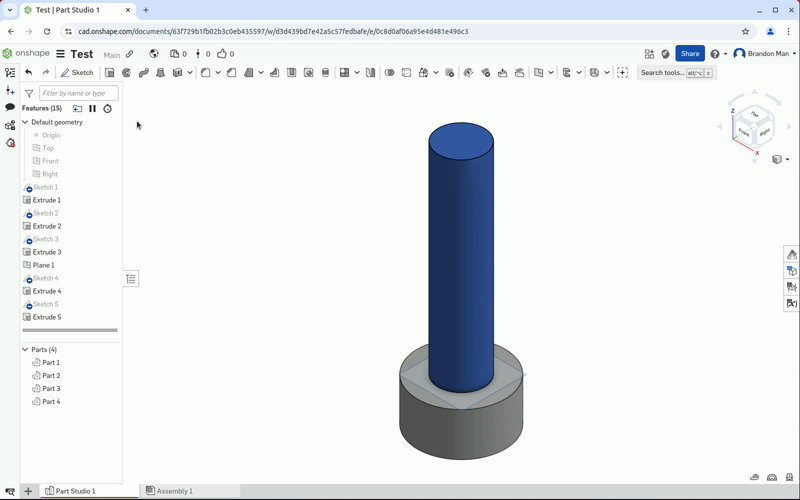
mouse_move(73, 189)
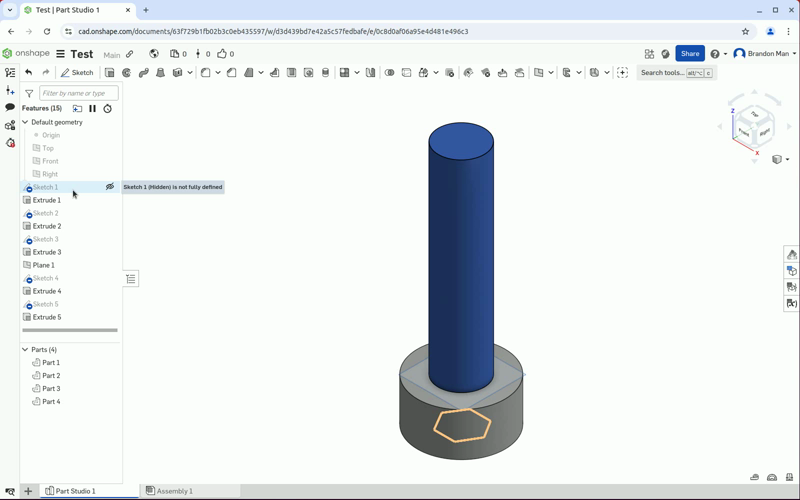
click(73, 189)